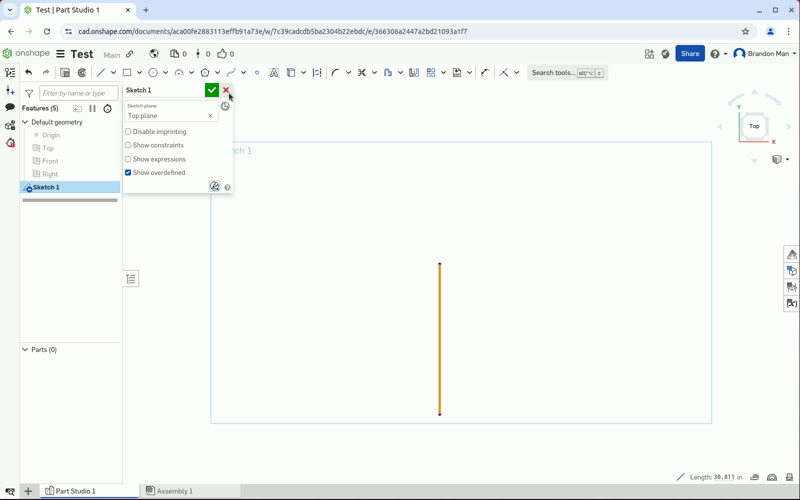
key(shift+h)
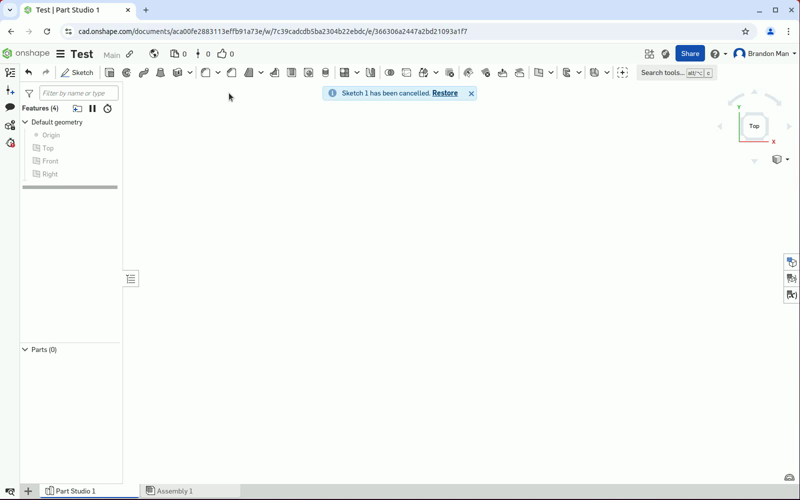
mouse_move(73, 352)
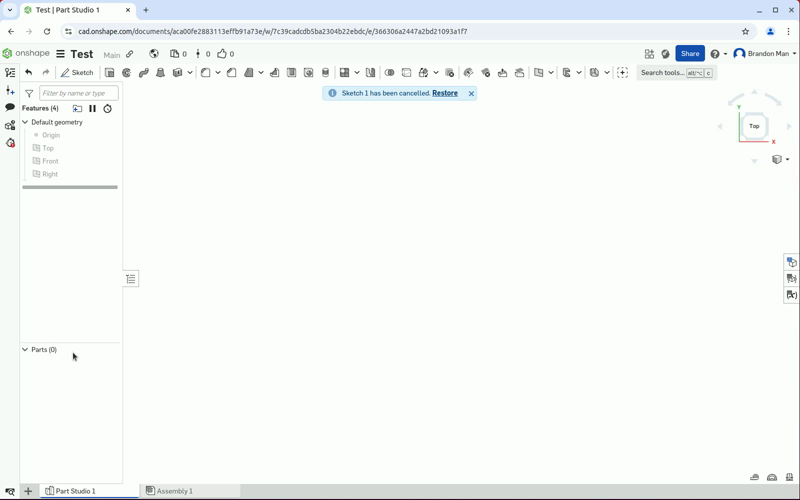
key(y)
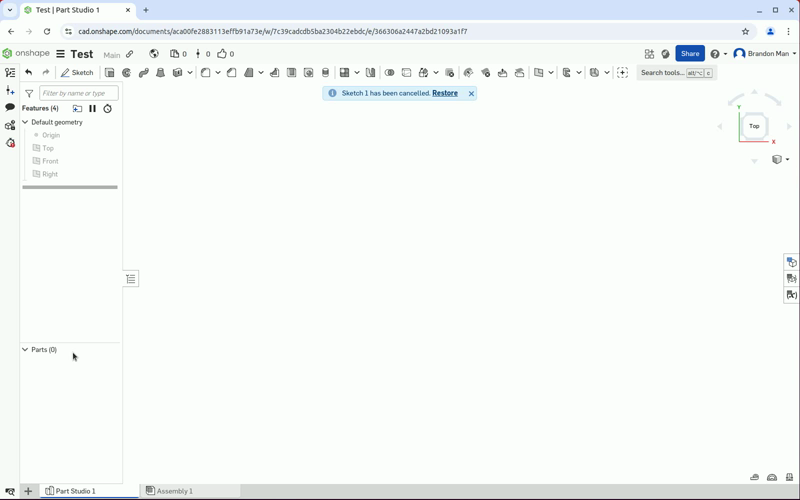
key(shift+p)
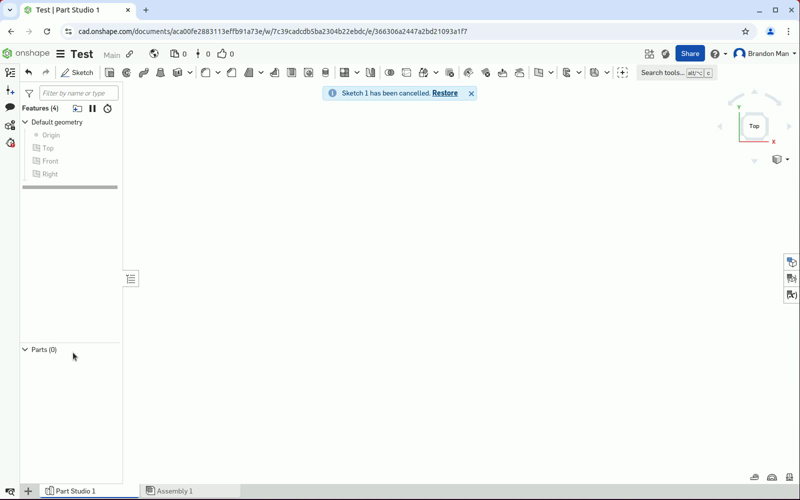
key(space)
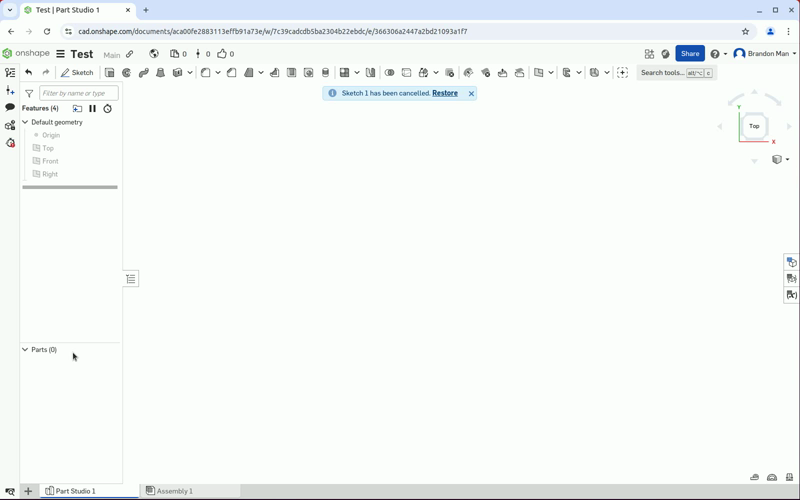
key_down(shift)
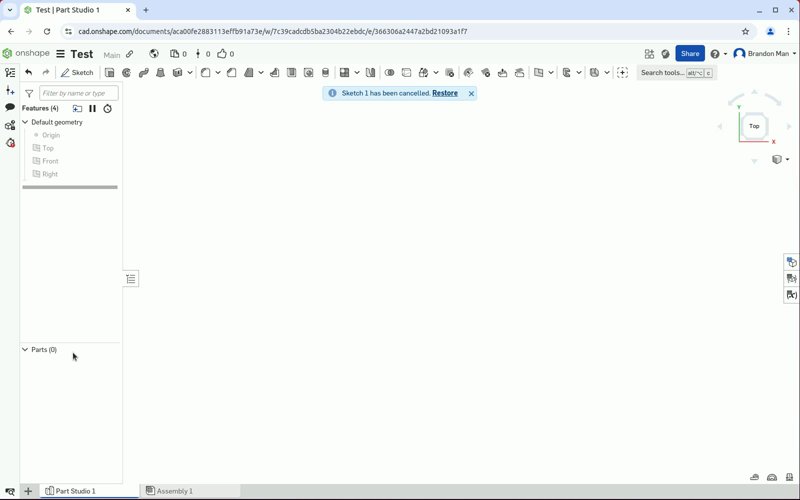
key(up)
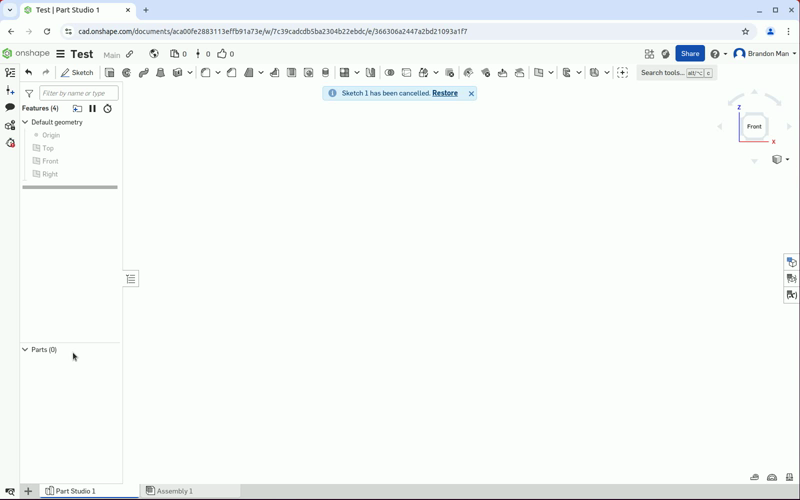
key_up(shift)
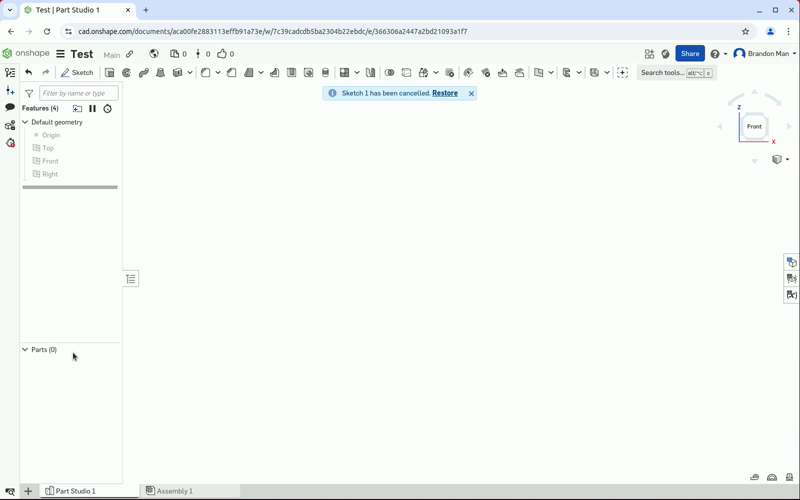
mouse_move(73, 352)
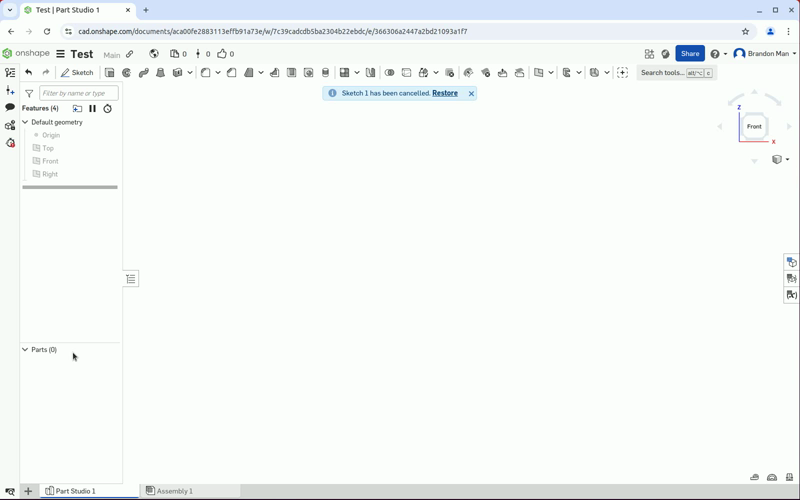
key(shift+y)
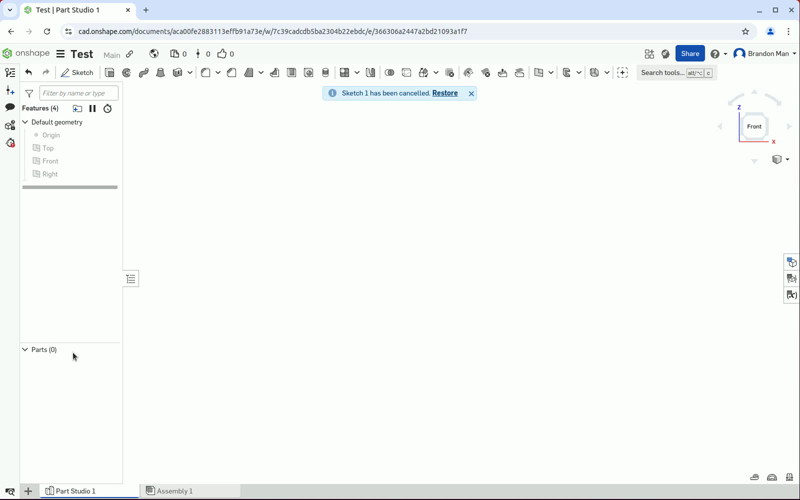
key(shift+s)
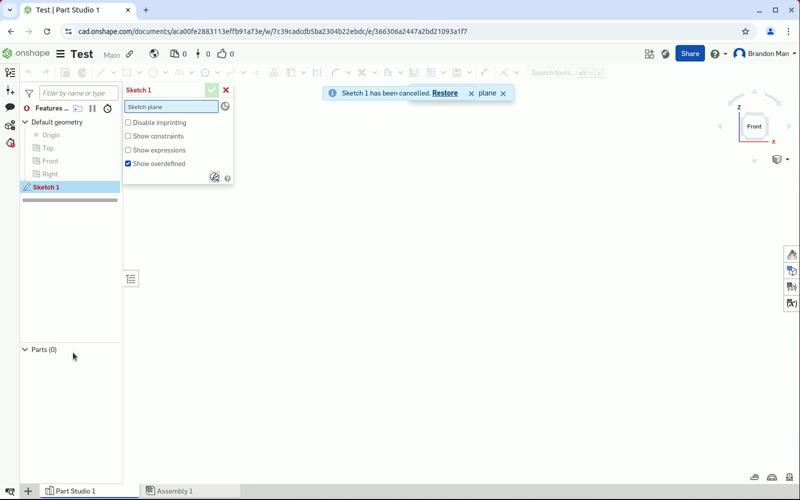
mouse_move(73, 163)
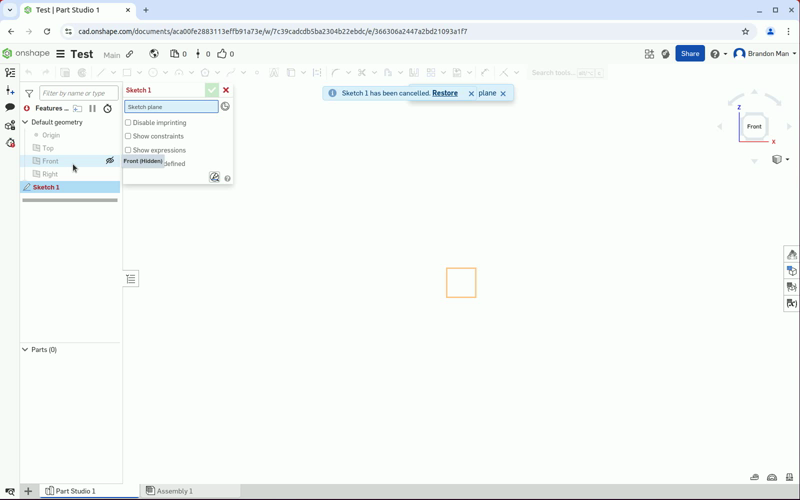
click(73, 163)
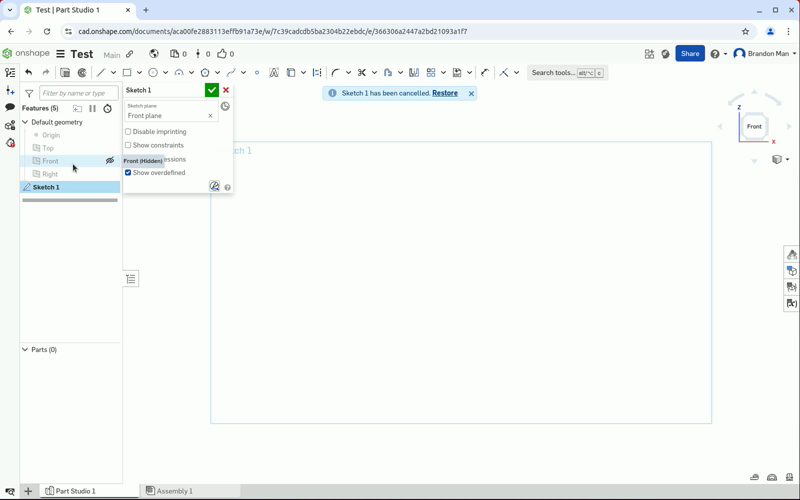
mouse_move(73, 352)
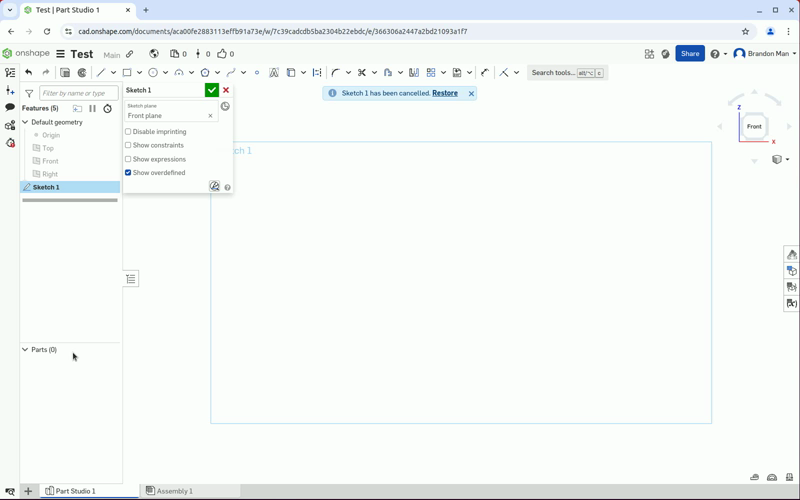
key(y)
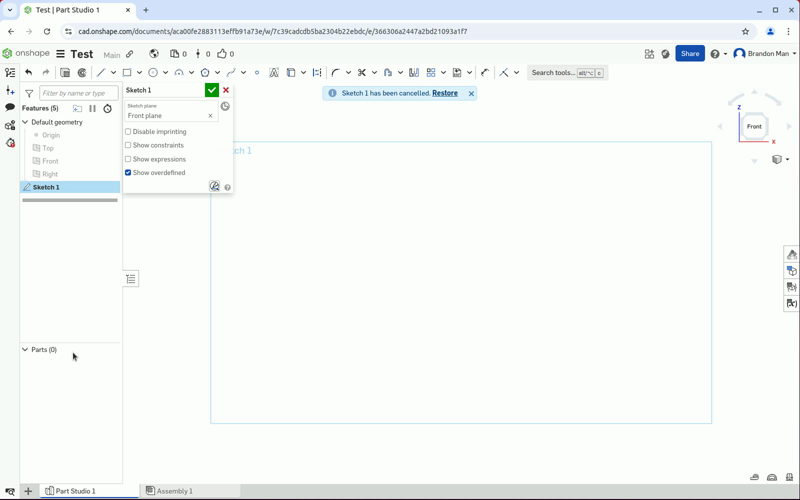
key(l)
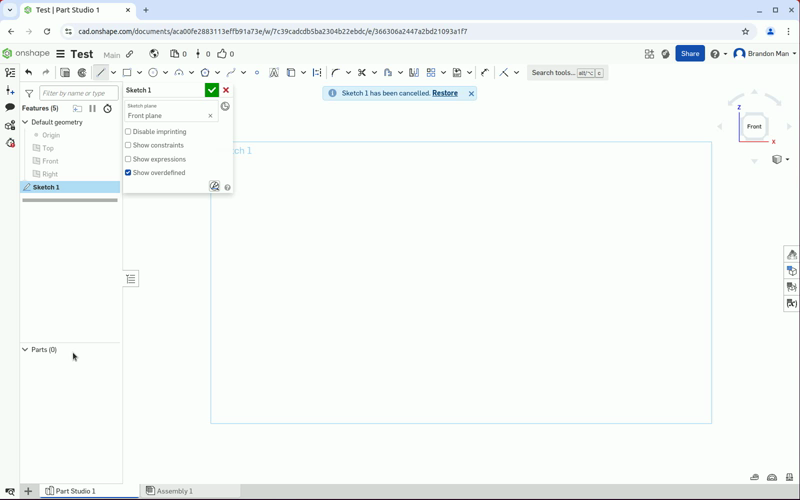
key_down(shift)
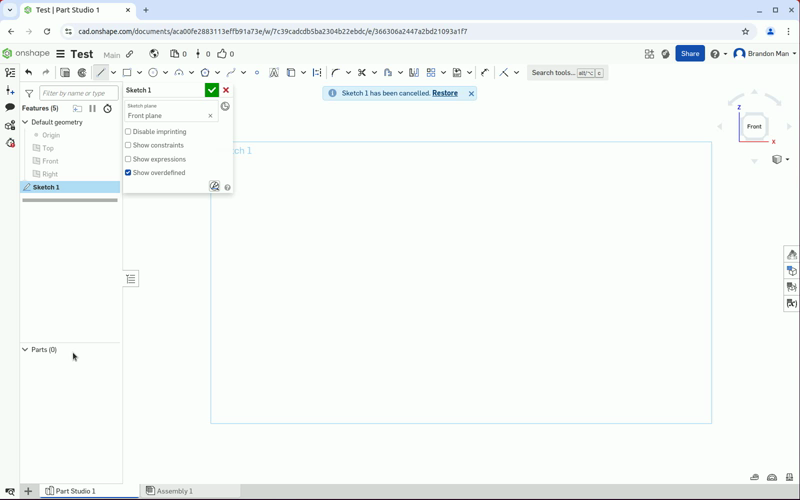
mouse_move(460, 282)
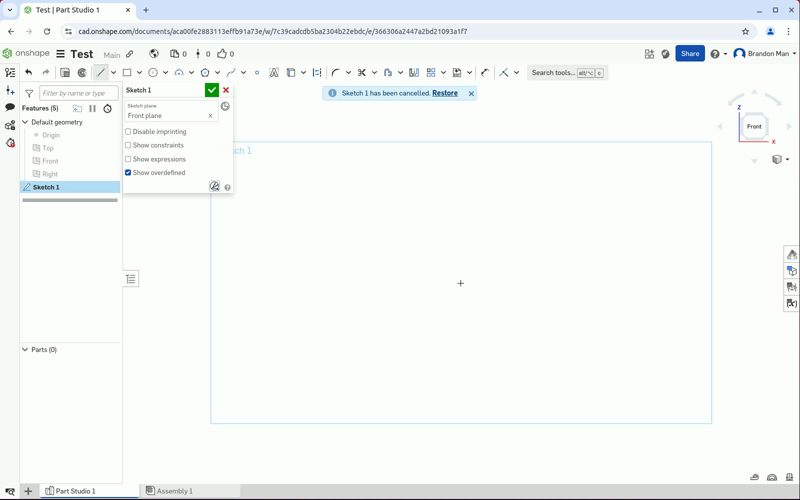
click(460, 282)
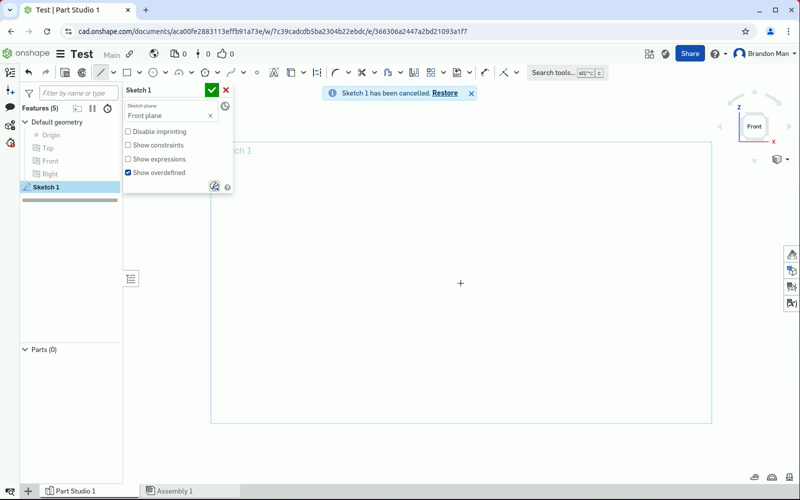
key_up(shift)
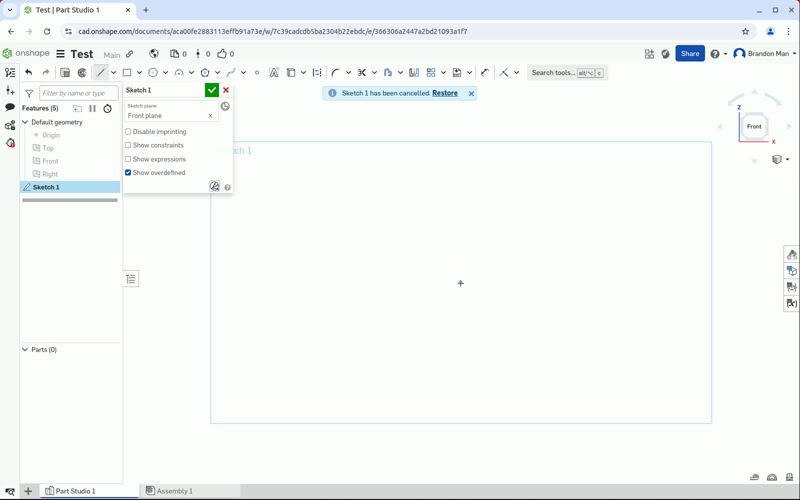
key_down(shift)
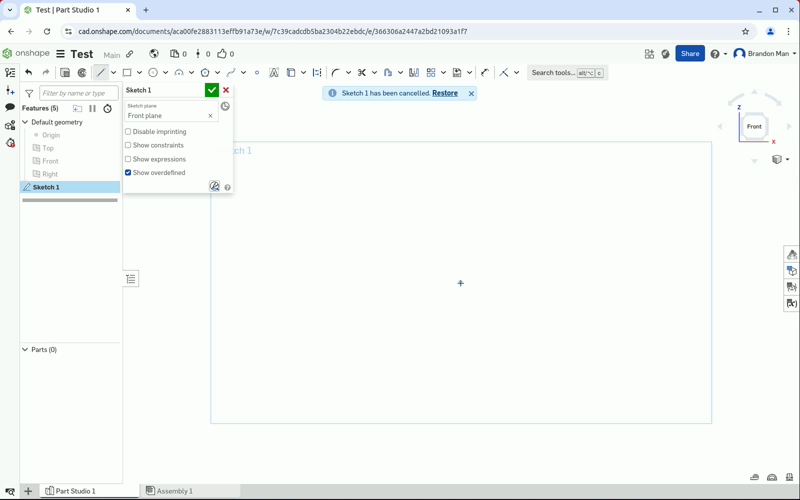
mouse_move(490, 282)
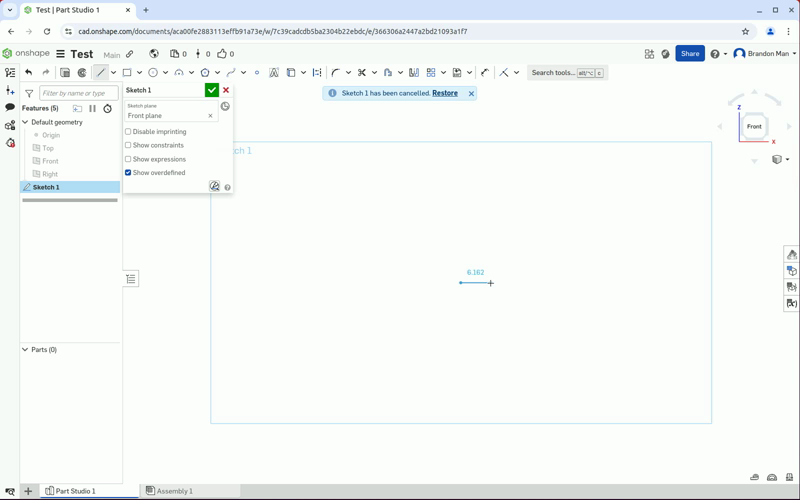
mouse_move(469, 282)
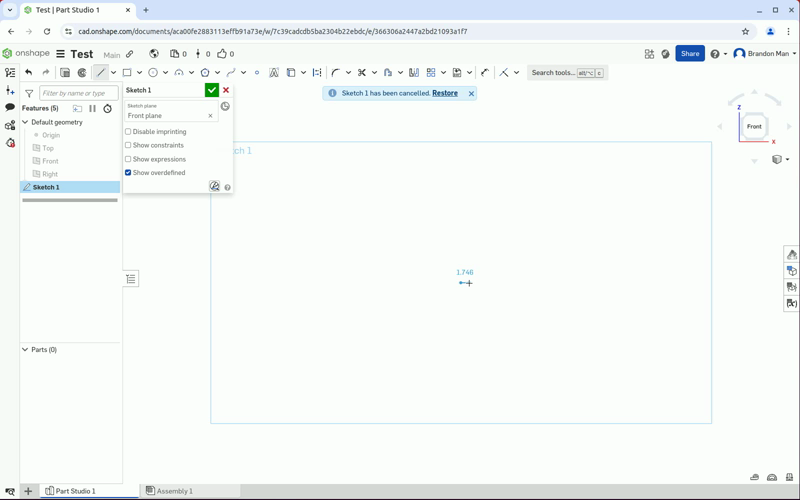
click(469, 282)
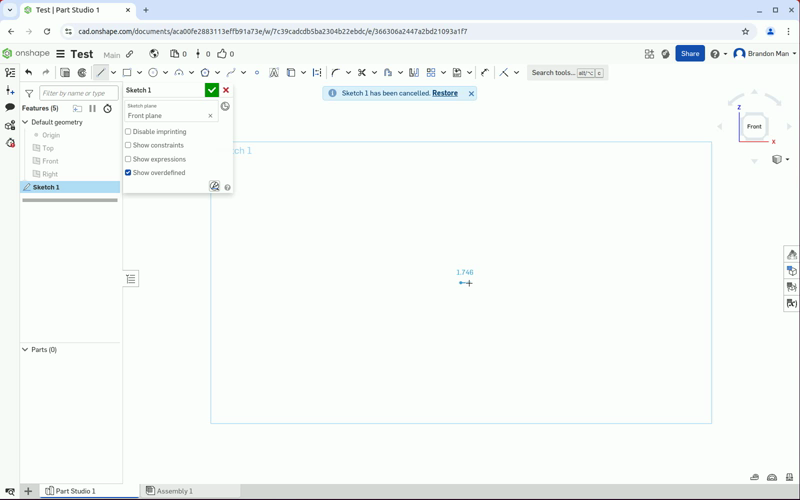
key_up(shift)
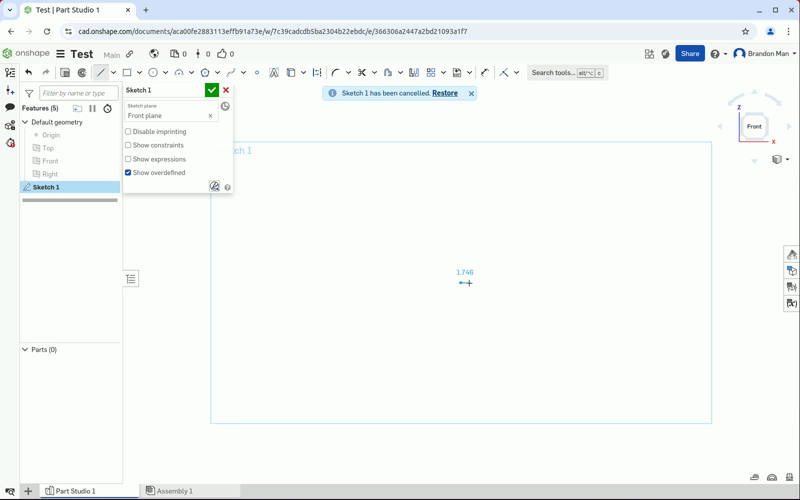
key_down(shift)
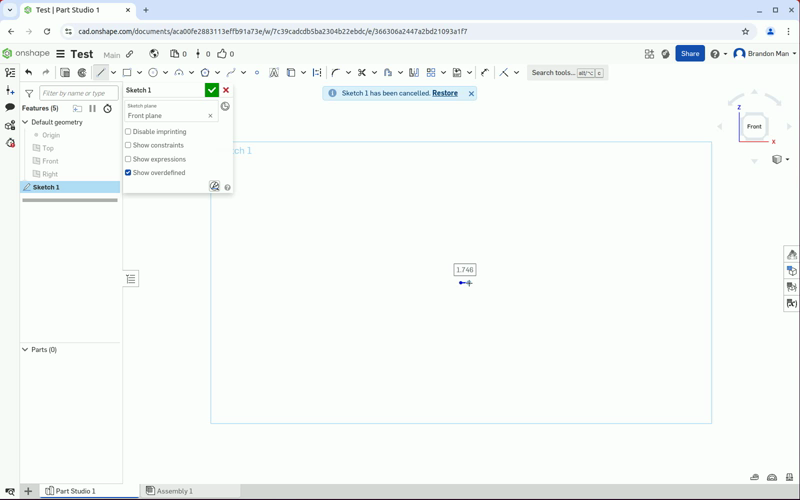
mouse_move(499, 282)
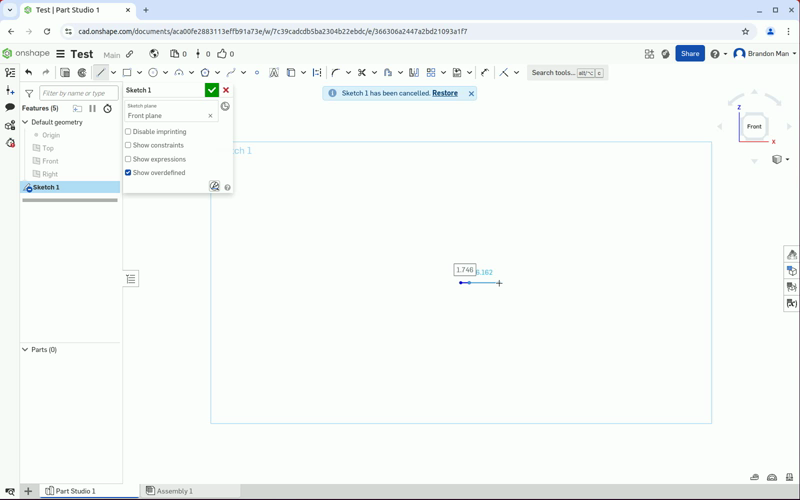
mouse_move(469, 259)
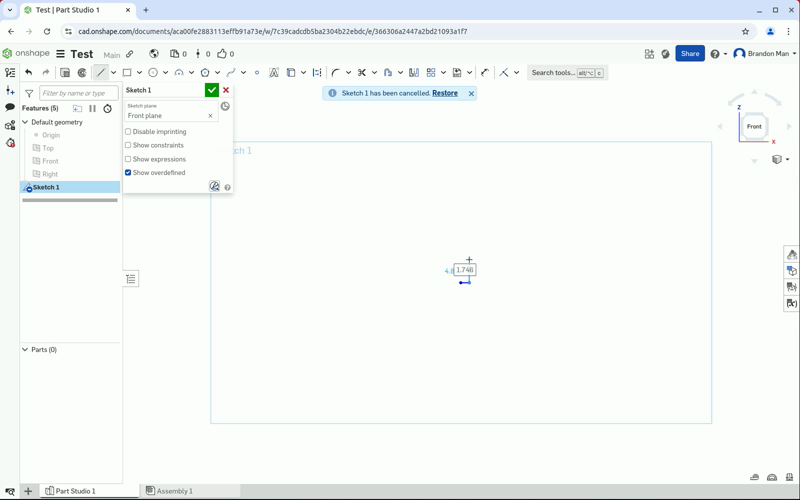
click(469, 259)
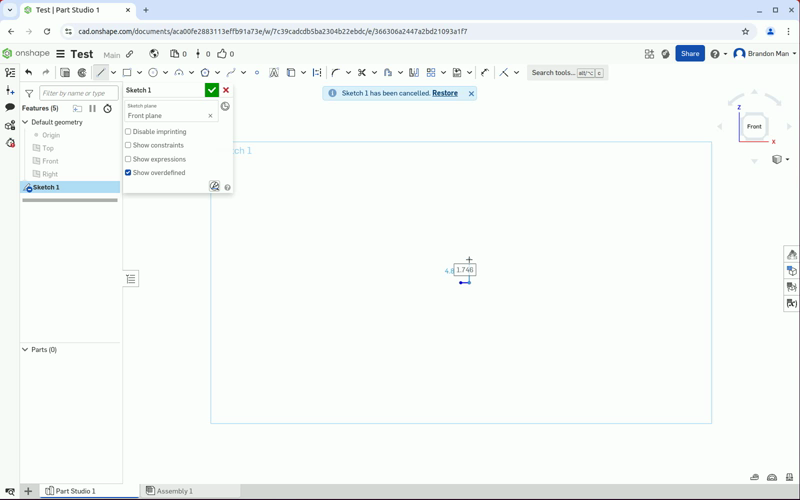
key_up(shift)
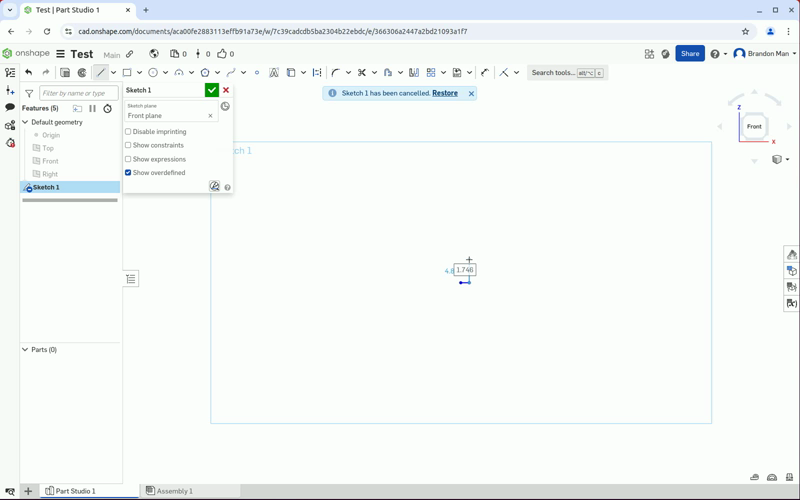
key_down(shift)
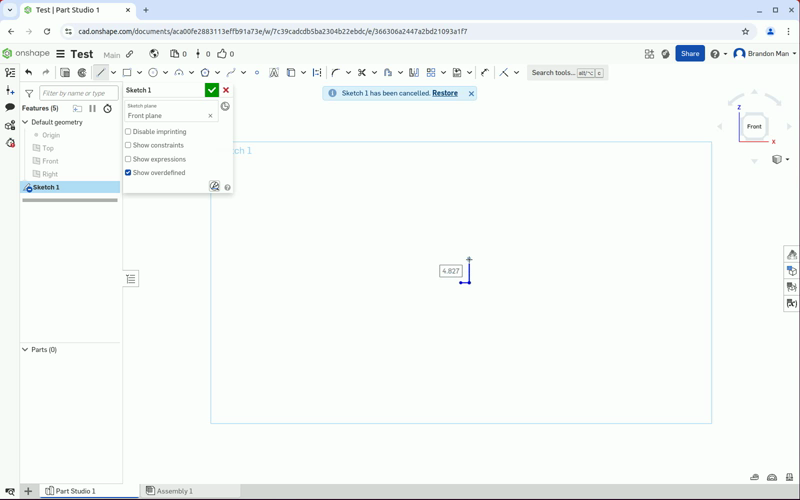
mouse_move(499, 259)
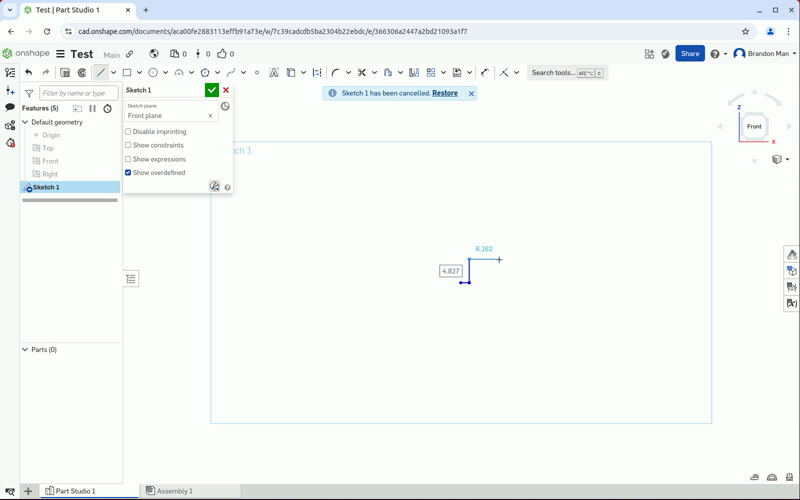
mouse_move(525, 259)
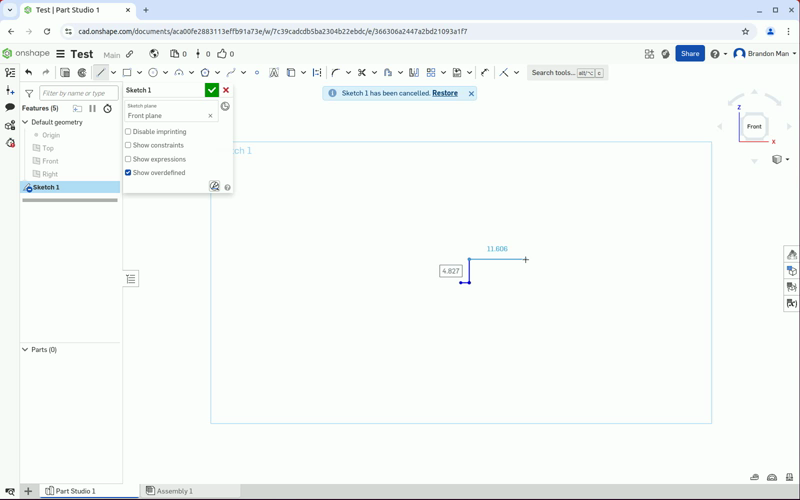
click(525, 259)
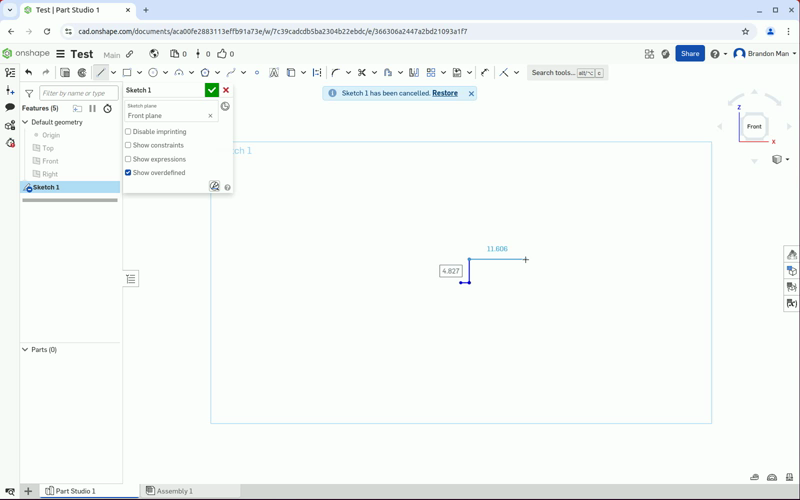
key_up(shift)
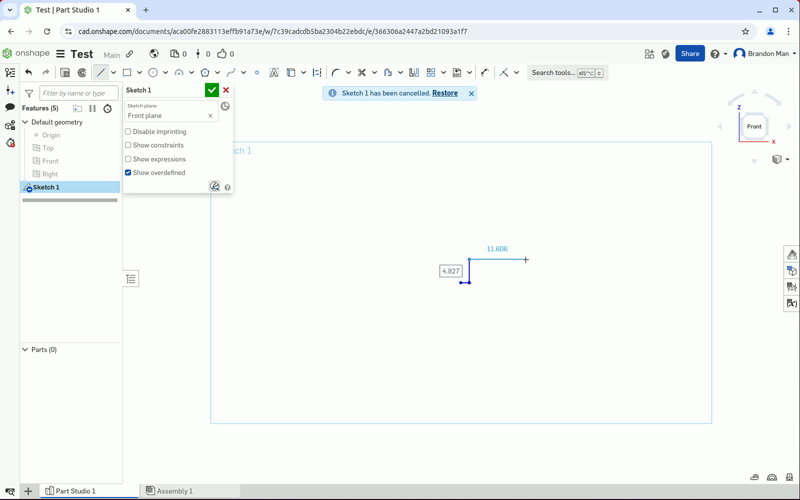
key_down(shift)
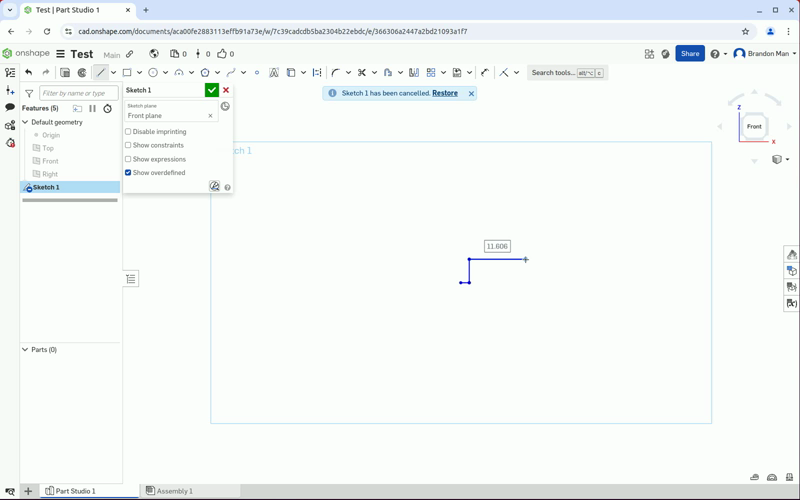
mouse_move(555, 259)
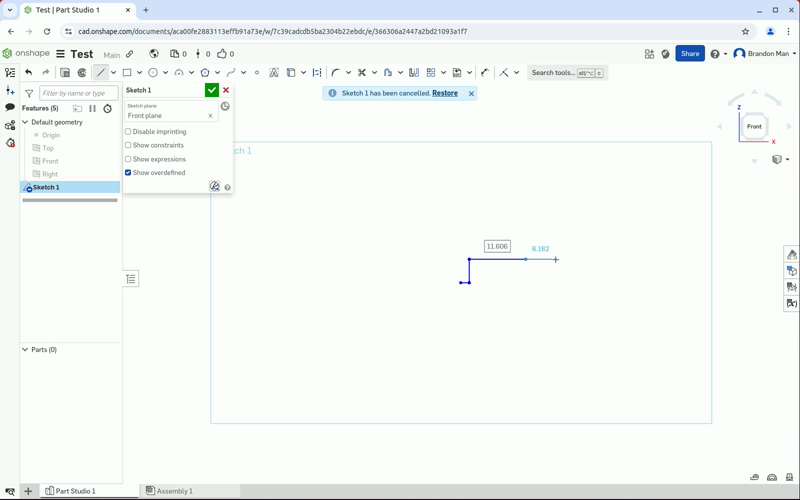
mouse_move(525, 282)
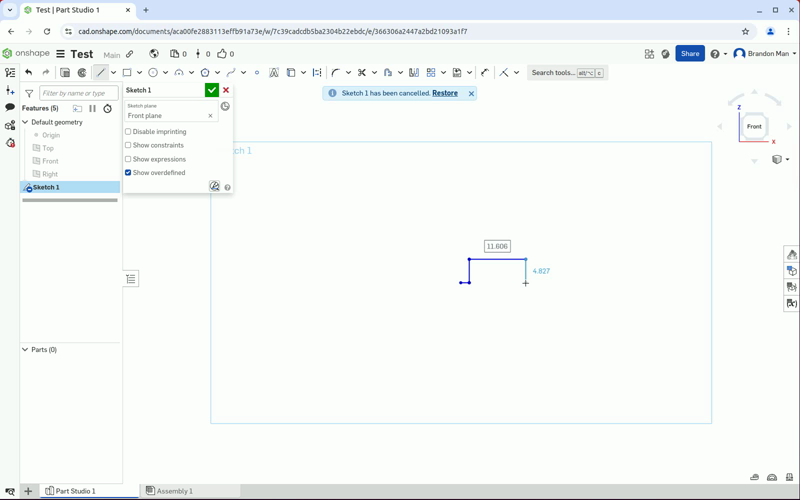
click(525, 282)
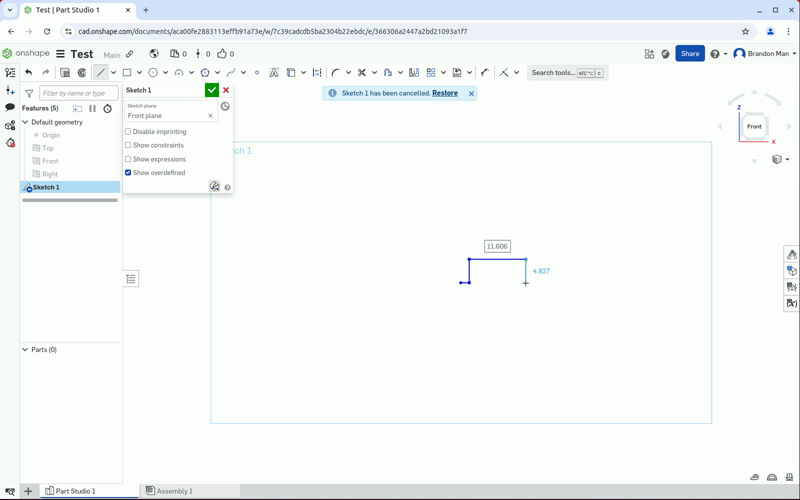
key_up(shift)
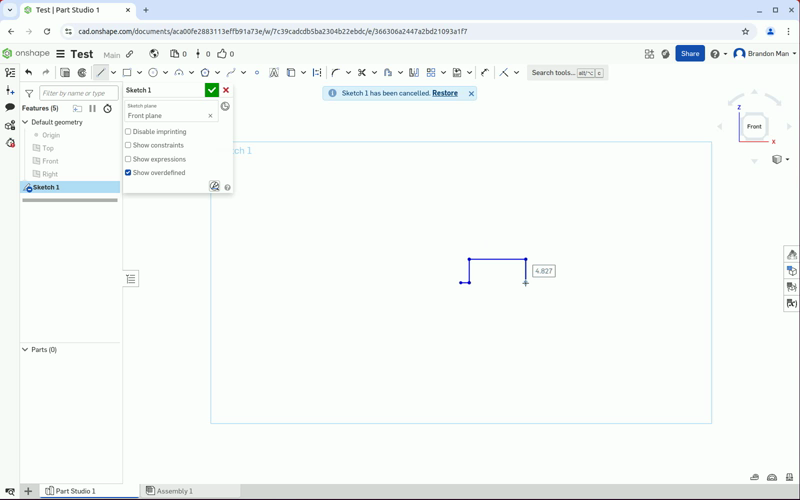
key_down(shift)
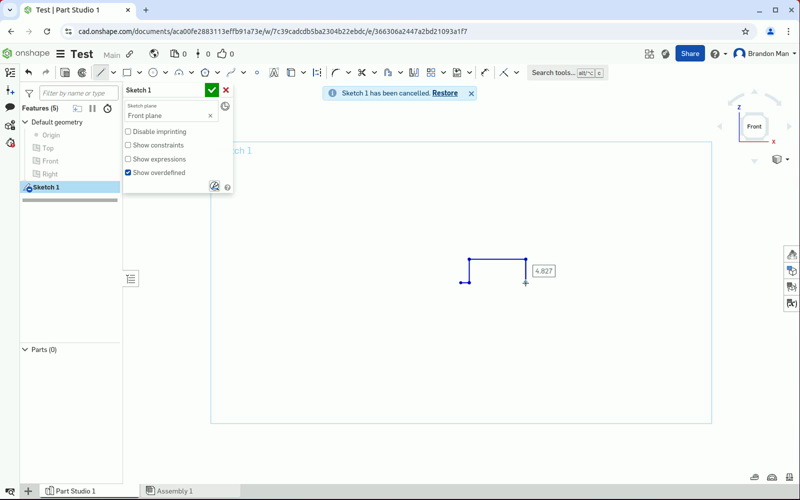
mouse_move(555, 282)
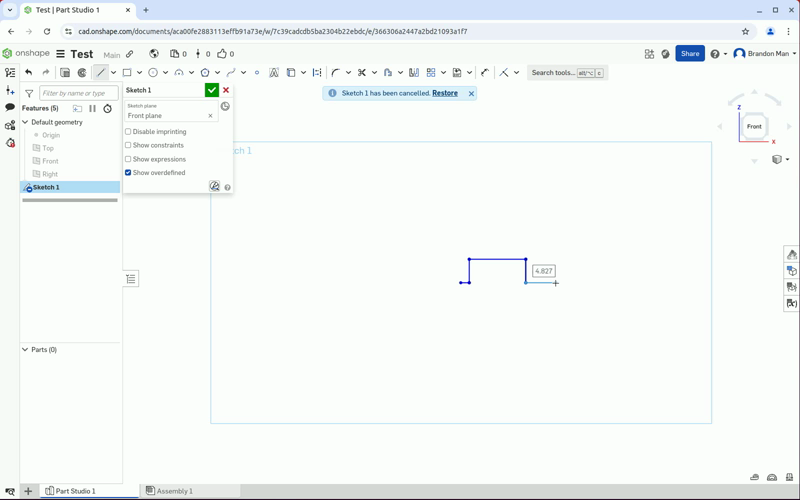
mouse_move(534, 282)
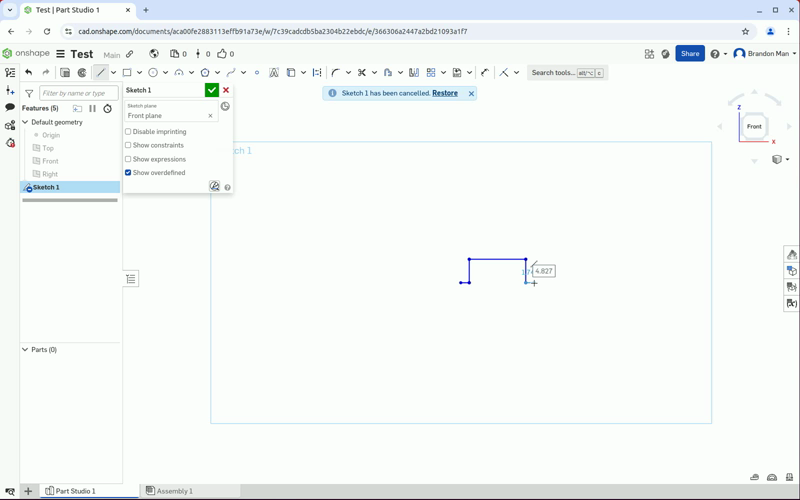
click(534, 282)
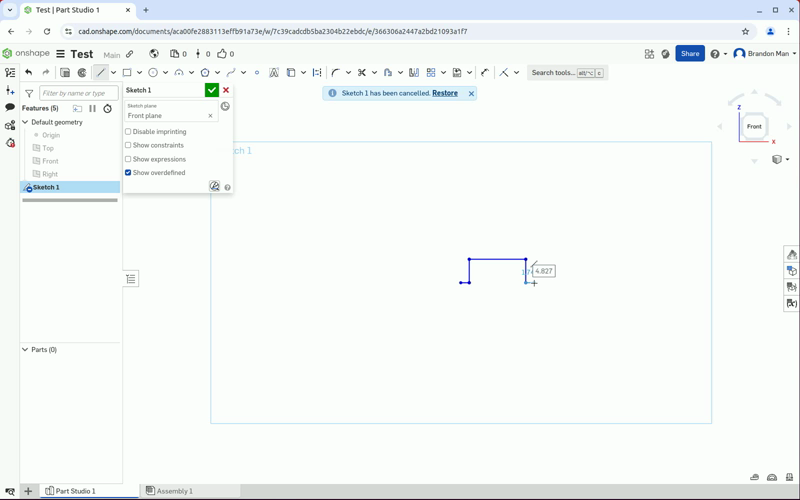
key_up(shift)
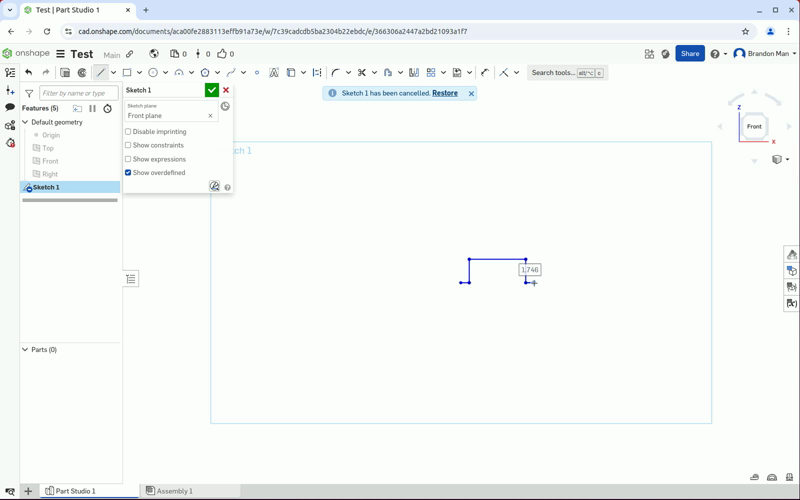
key_down(shift)
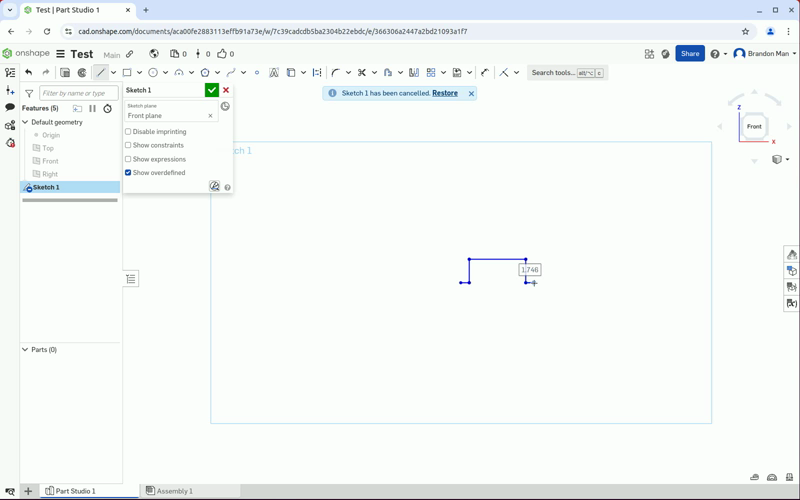
mouse_move(564, 282)
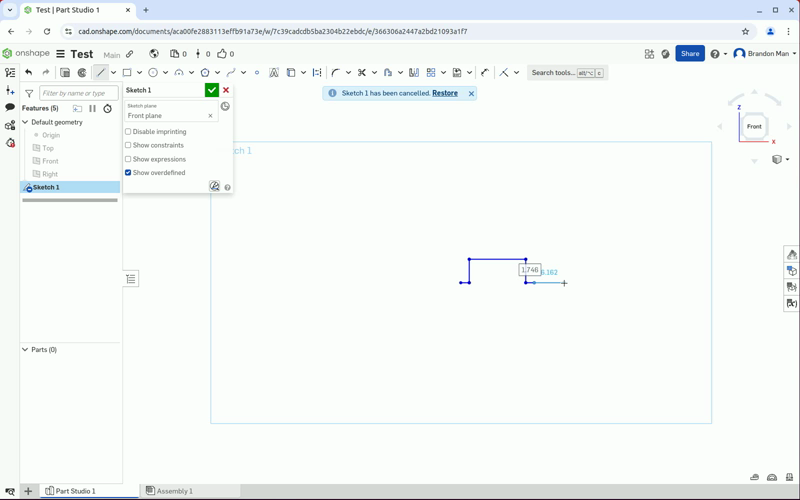
mouse_move(534, 261)
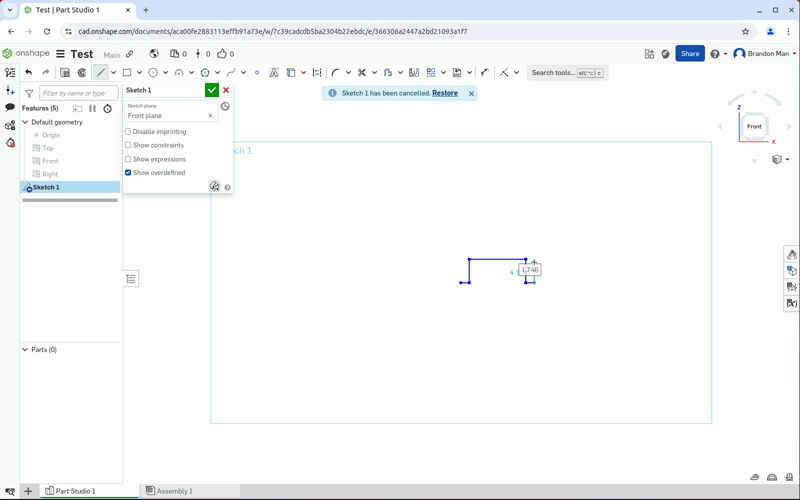
click(534, 261)
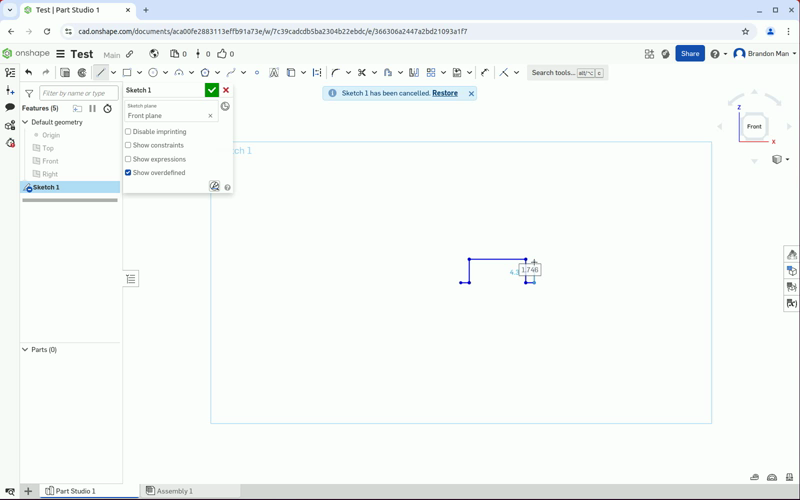
key_up(shift)
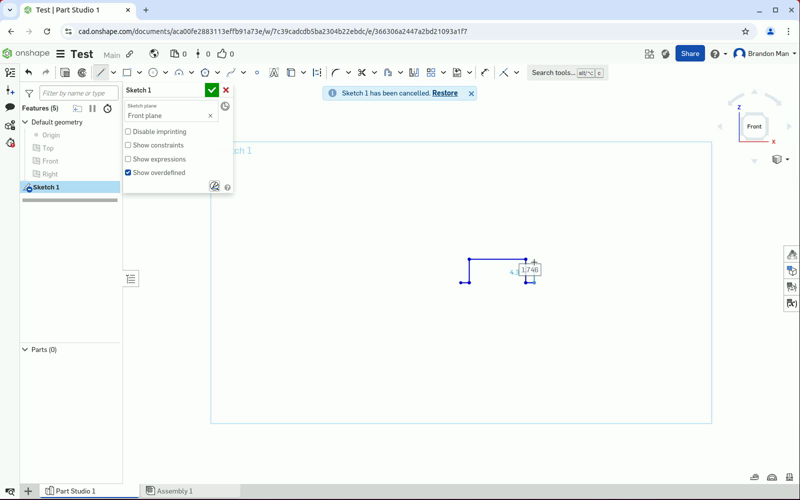
key_down(shift)
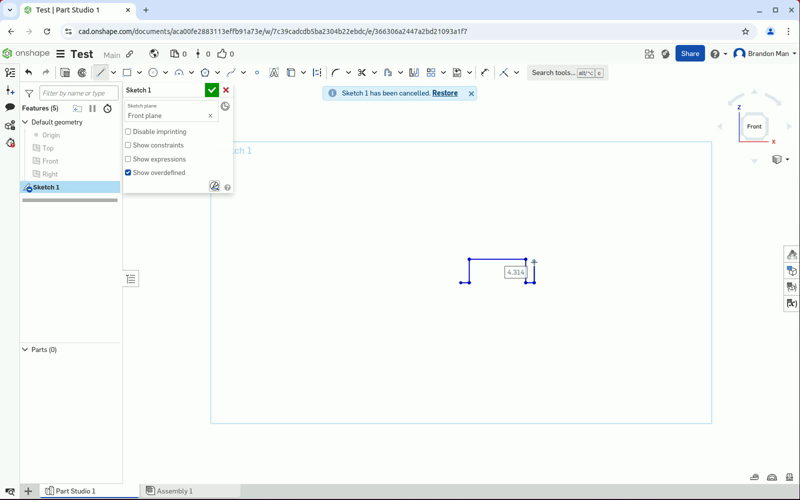
mouse_move(564, 261)
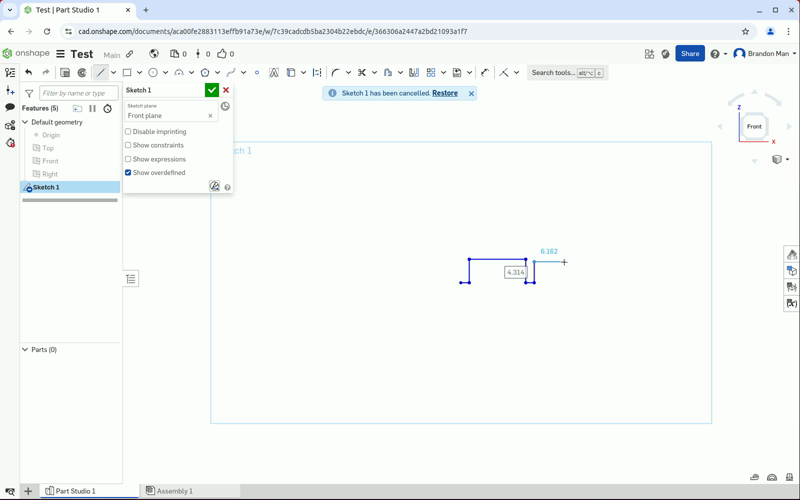
mouse_move(560, 282)
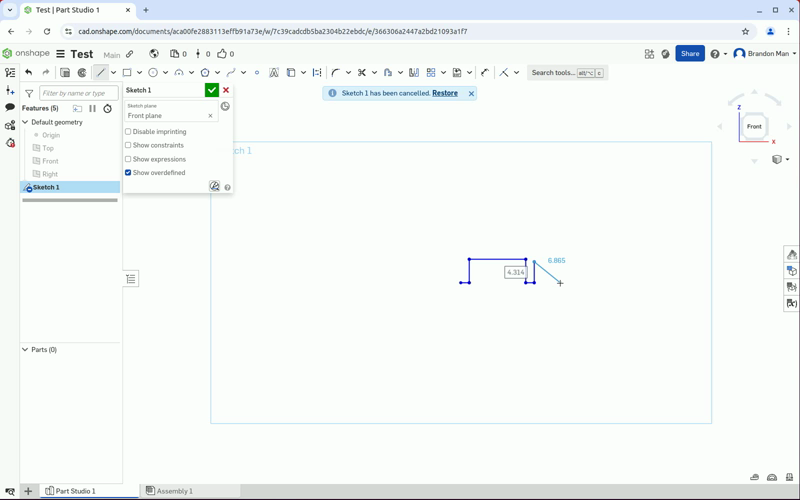
click(560, 282)
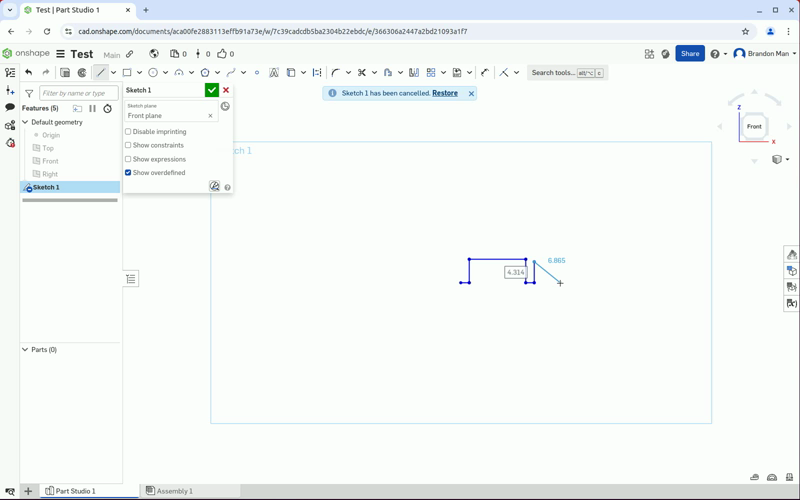
key_up(shift)
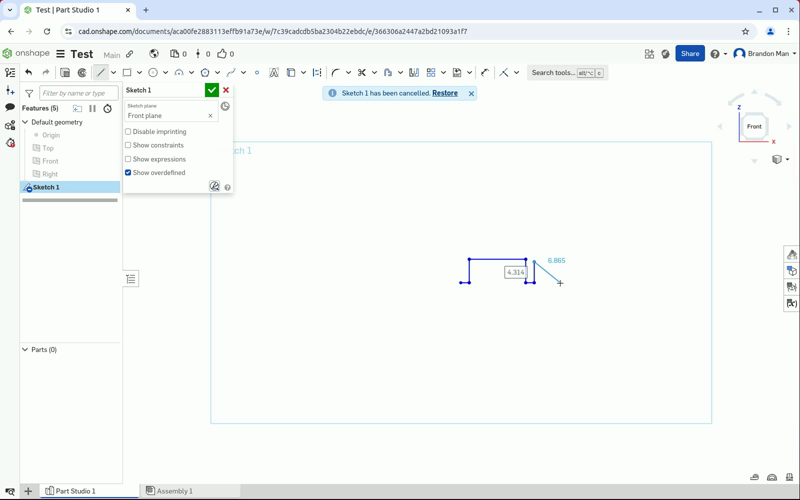
key_down(shift)
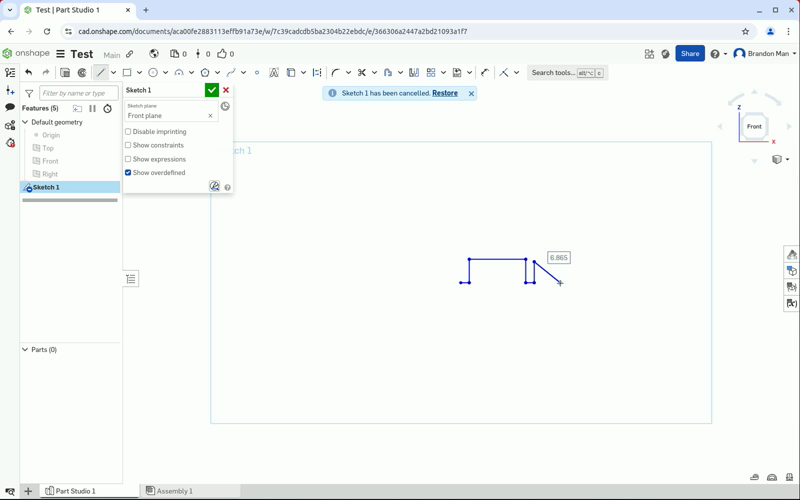
mouse_move(589, 282)
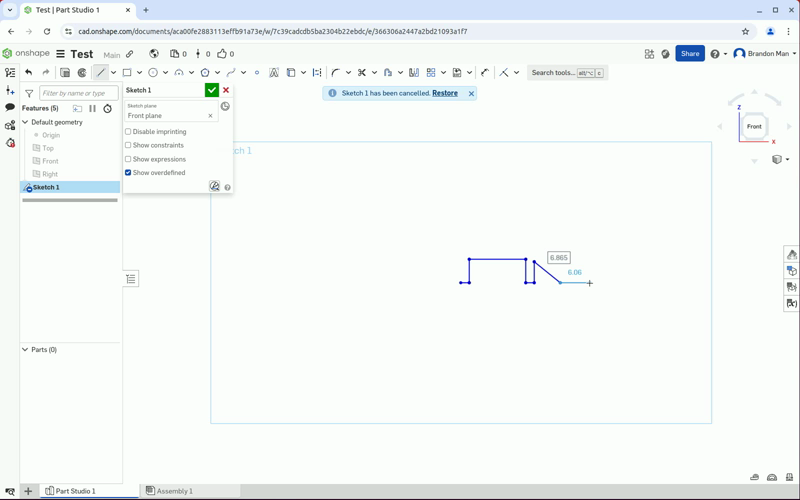
mouse_move(573, 282)
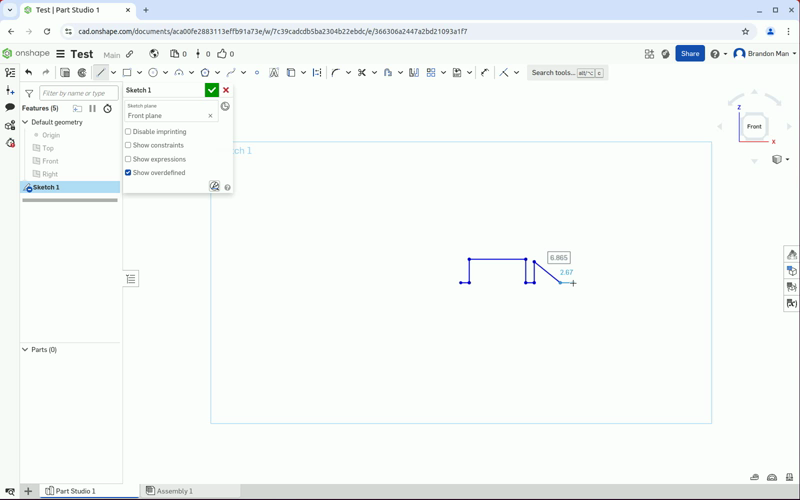
click(573, 282)
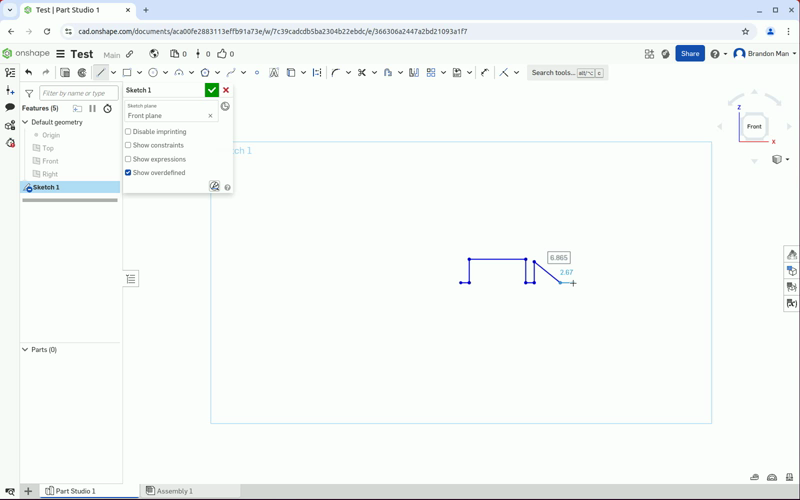
key_up(shift)
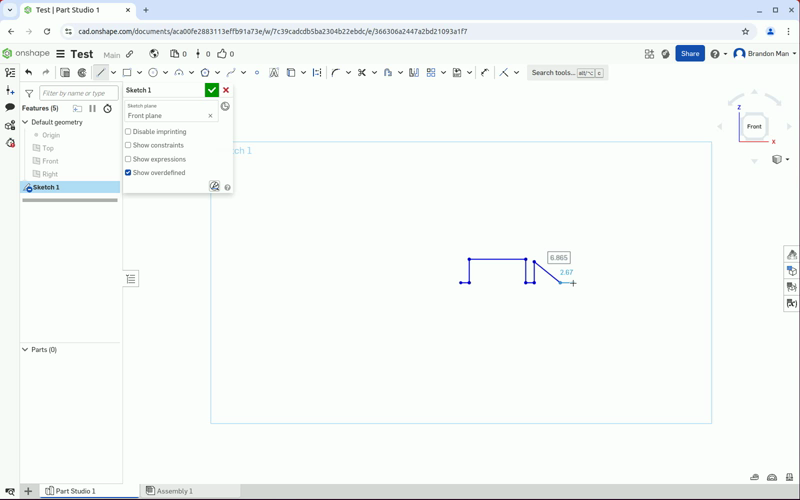
key_down(shift)
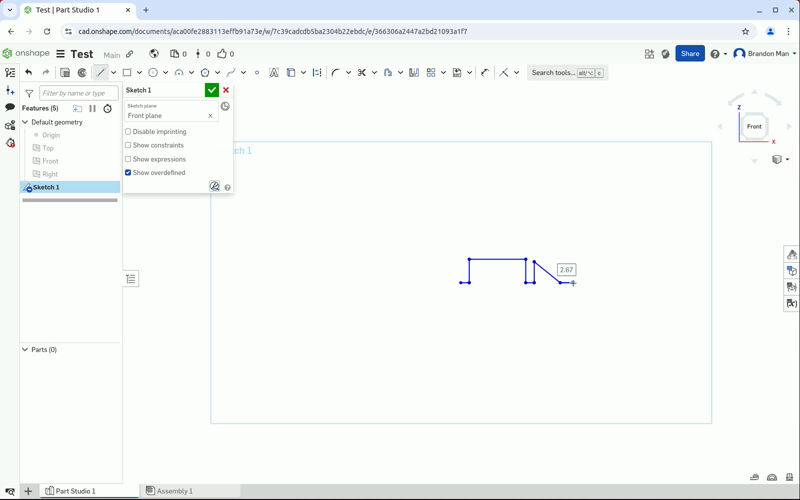
mouse_move(589, 282)
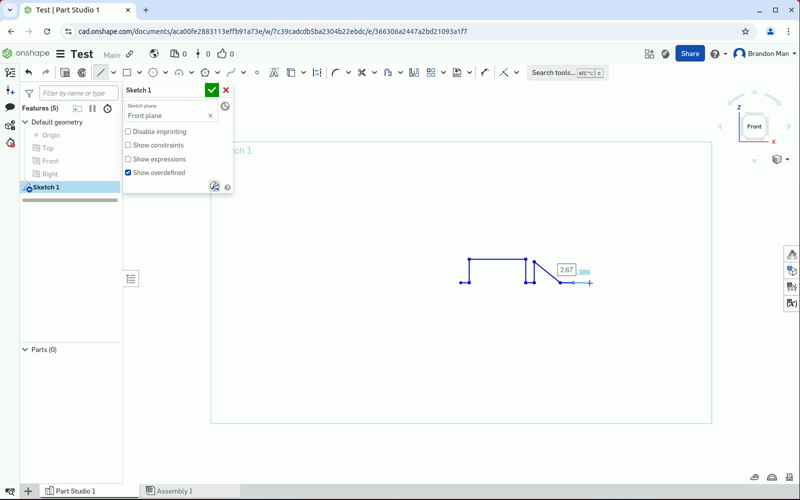
mouse_move(534, 252)
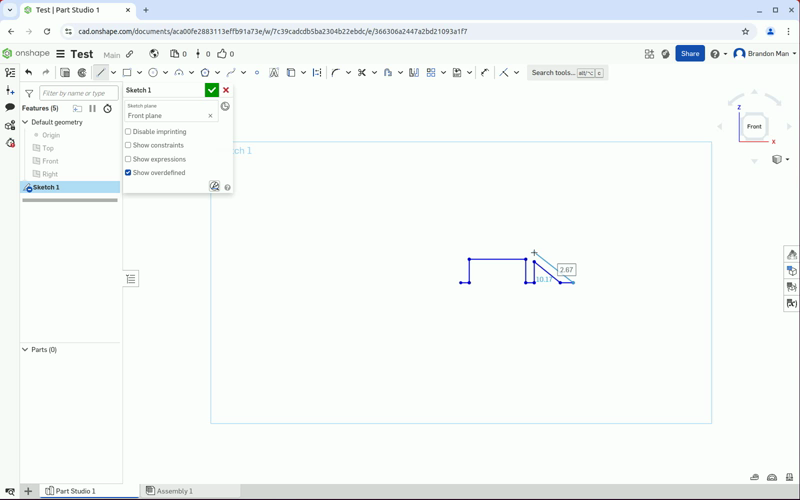
click(534, 252)
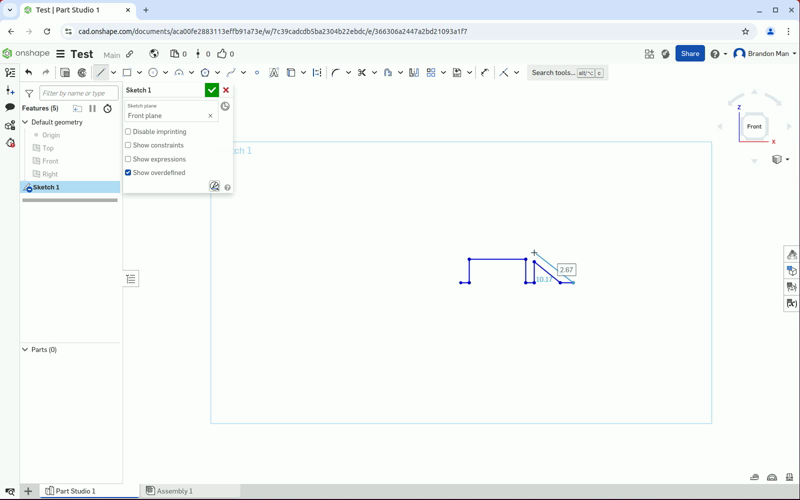
key_up(shift)
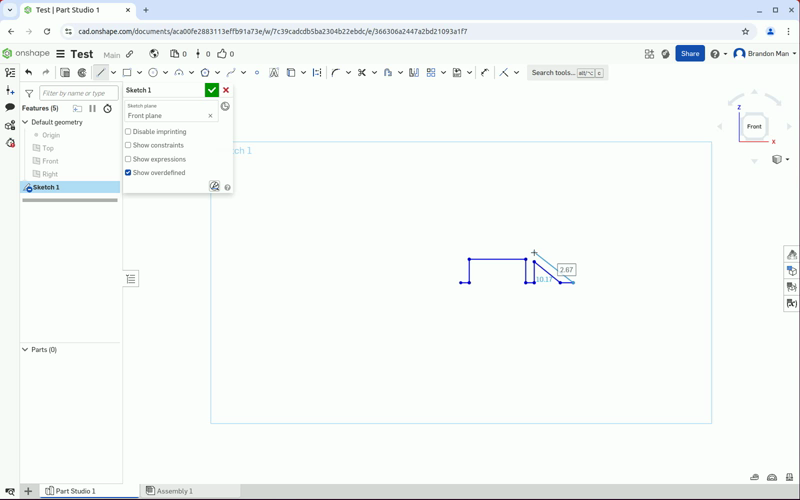
key_down(shift)
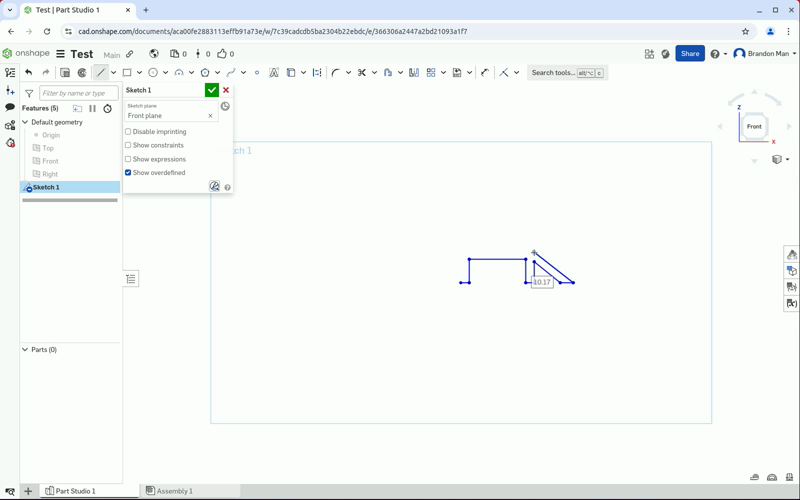
mouse_move(460, 252)
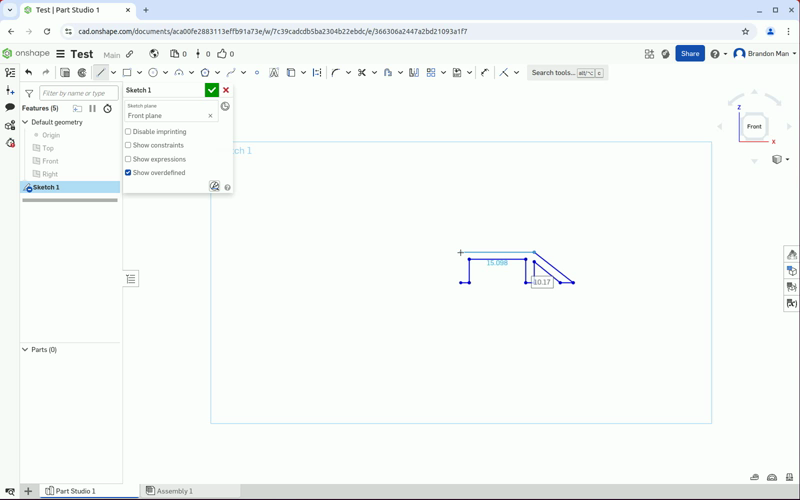
click(460, 252)
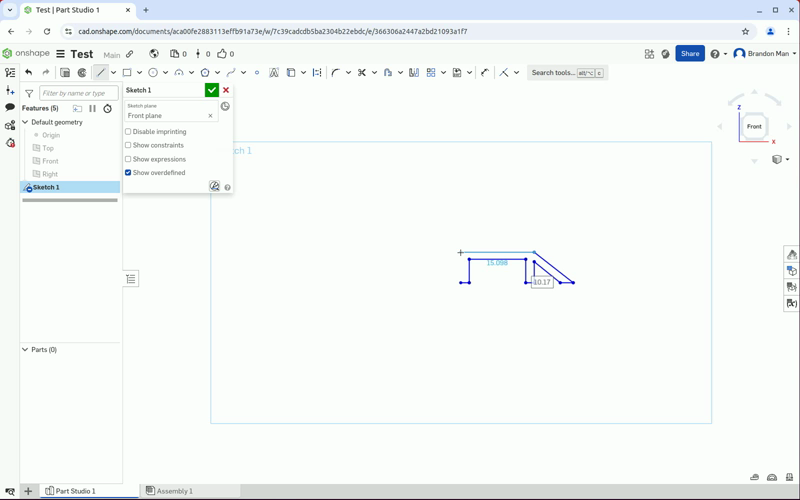
key_up(shift)
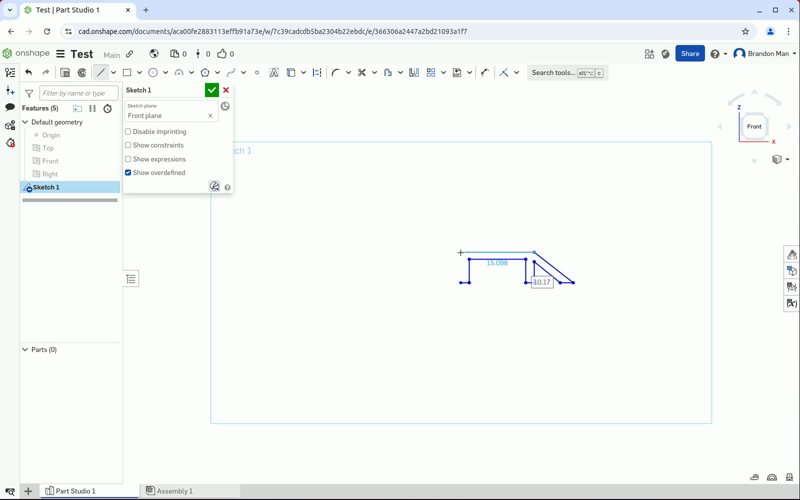
mouse_move(490, 252)
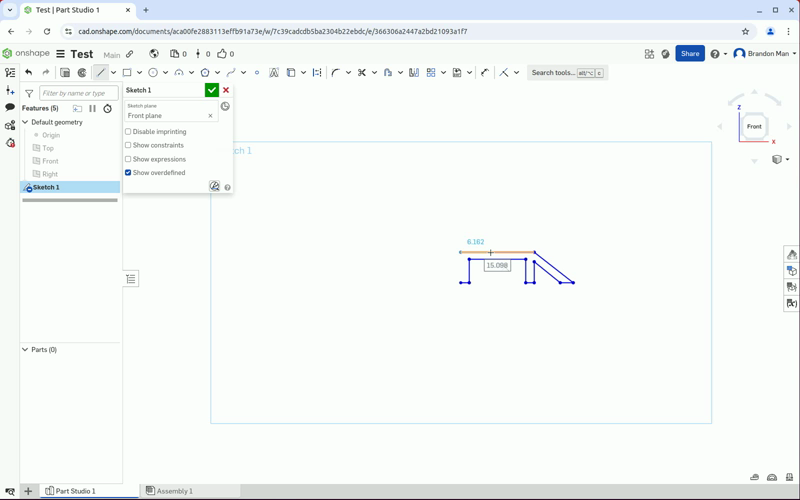
key_down(shift)
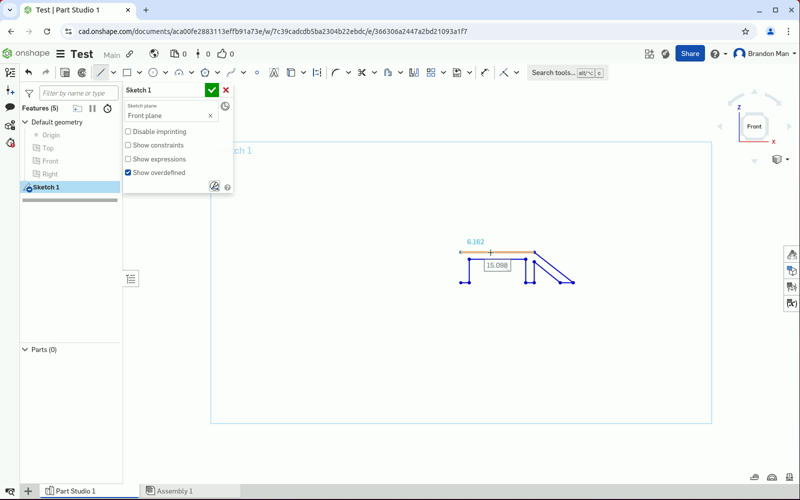
mouse_move(460, 282)
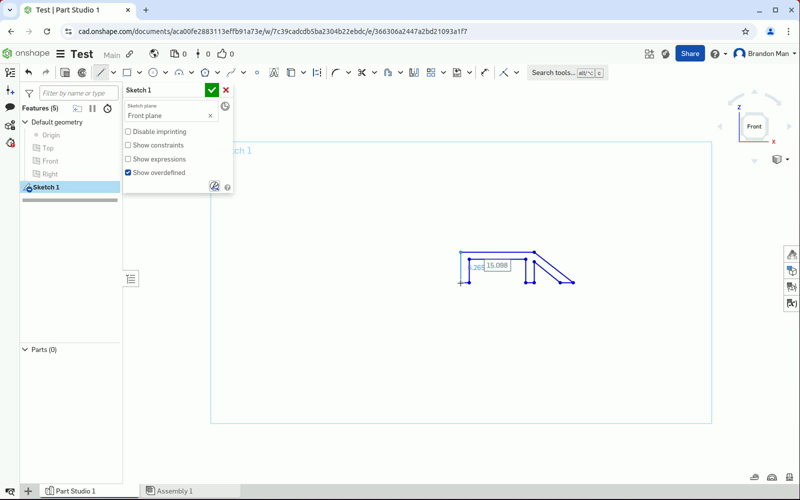
key_up(shift)
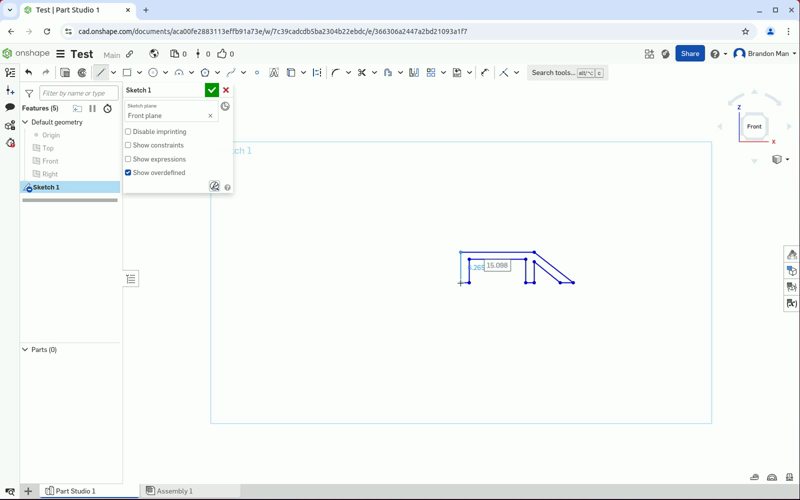
click(460, 282)
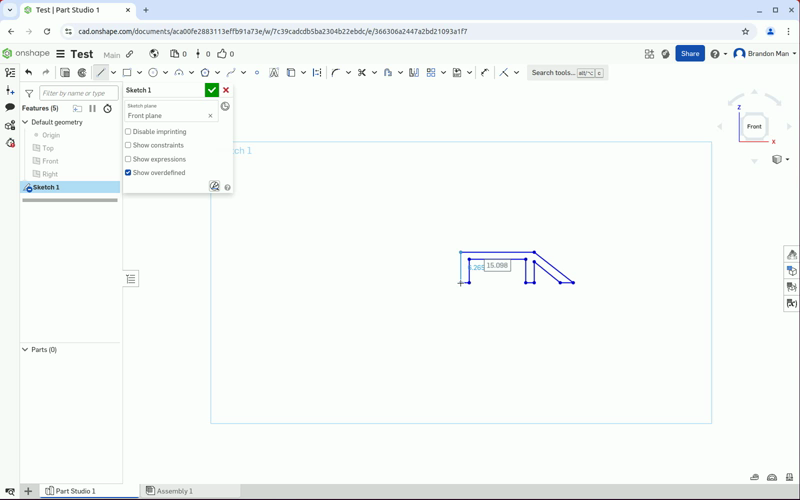
key(esc)
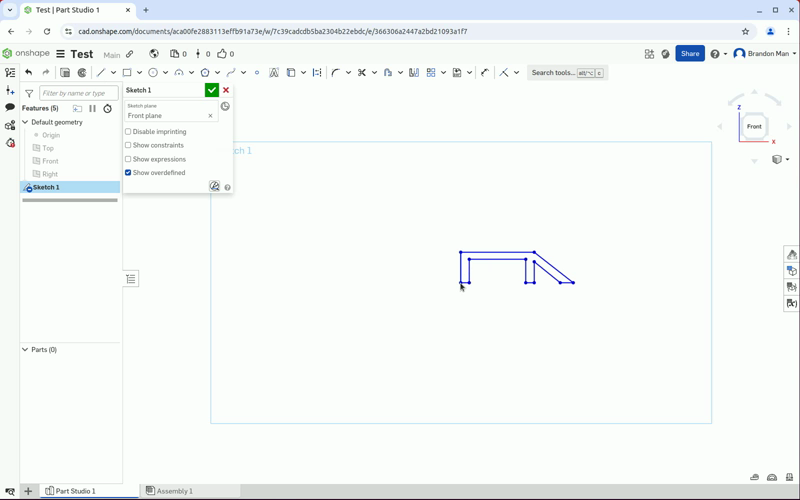
mouse_move(502, 257)
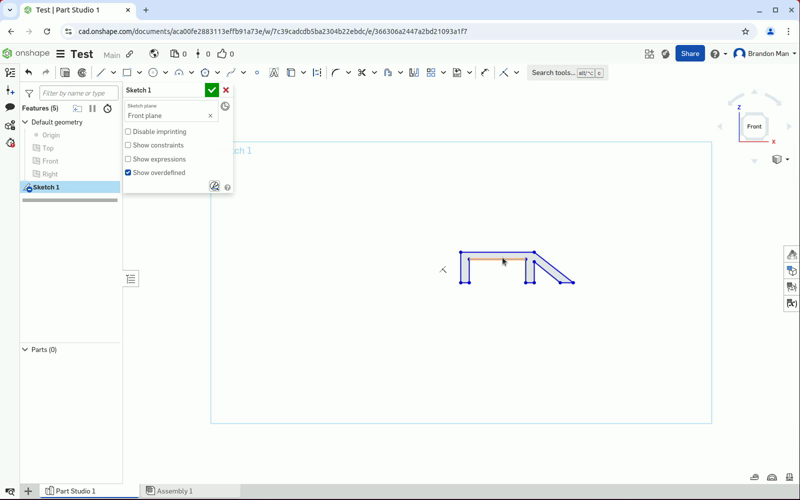
scroll(6)
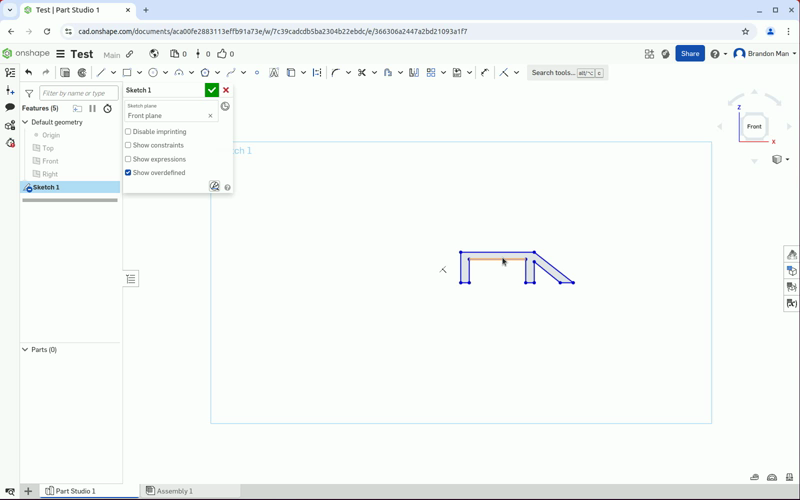
scroll(6)
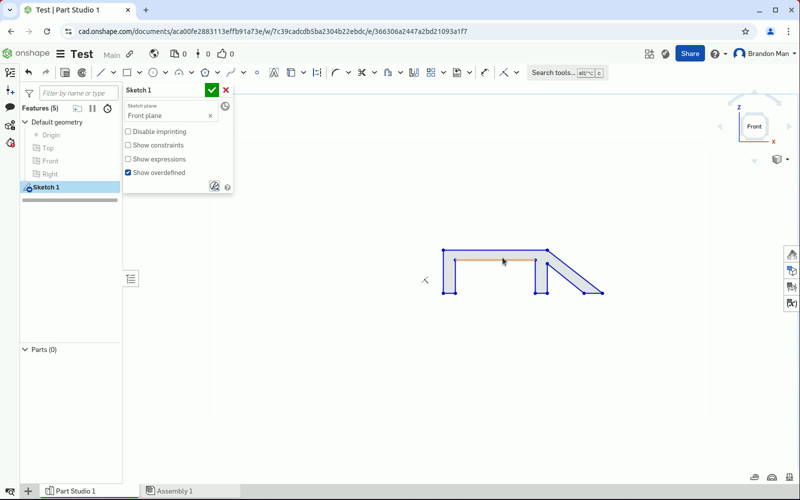
scroll(6)
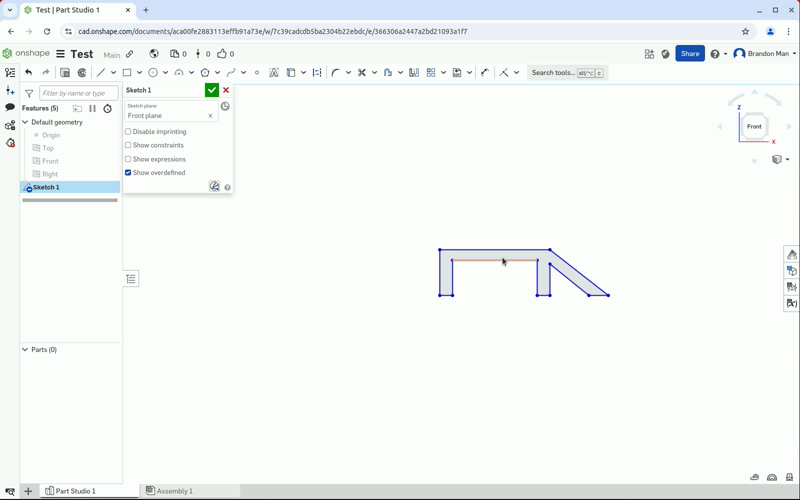
scroll(6)
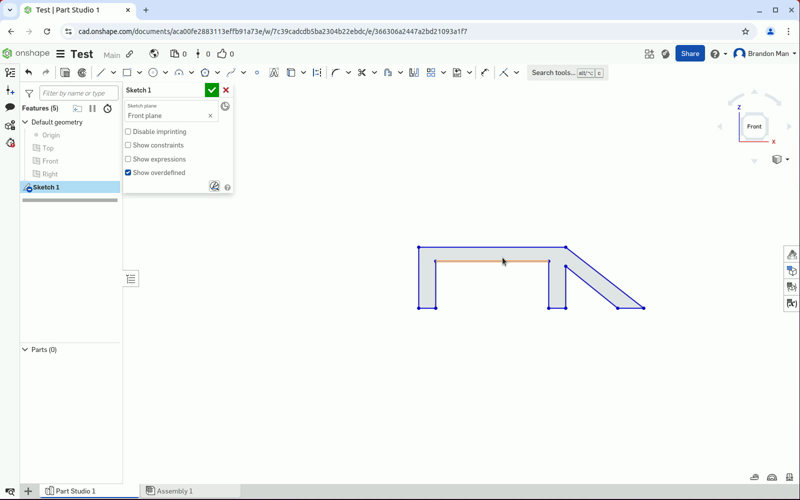
scroll(6)
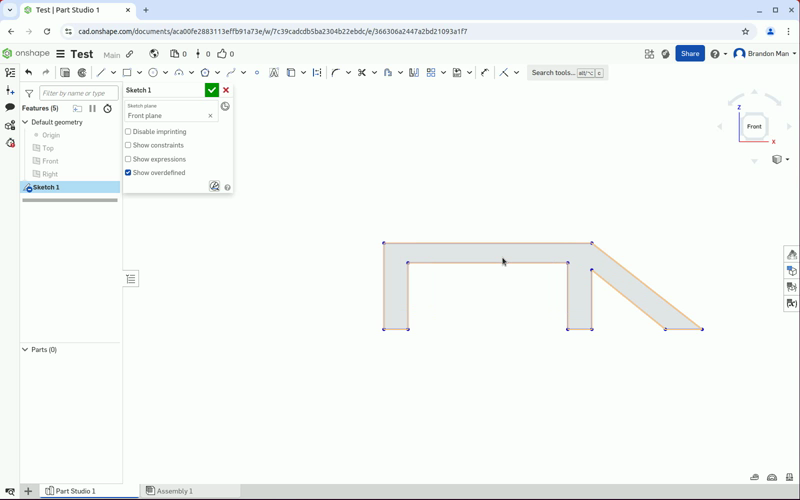
scroll(6)
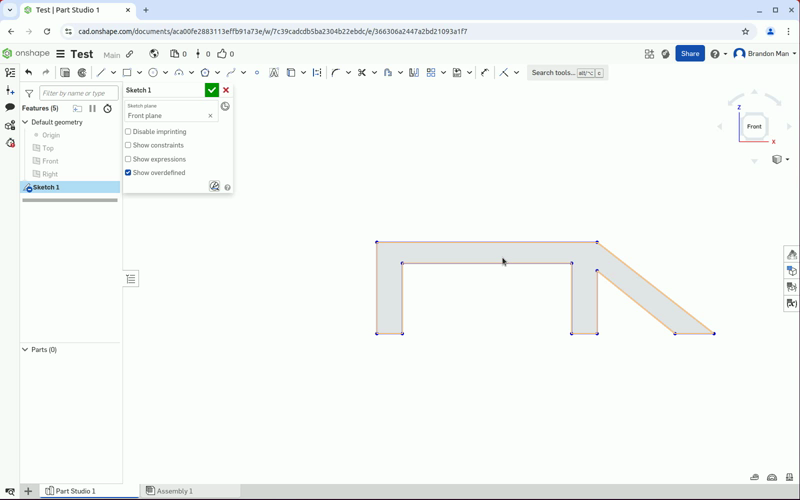
scroll(6)
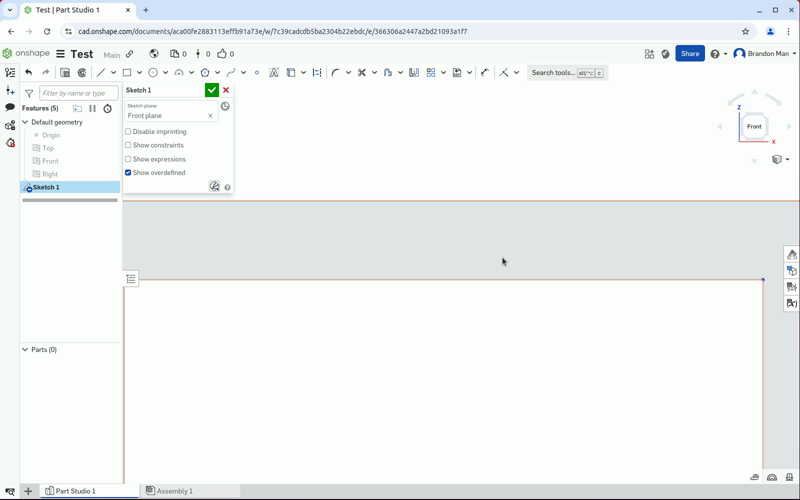
click(502, 257)
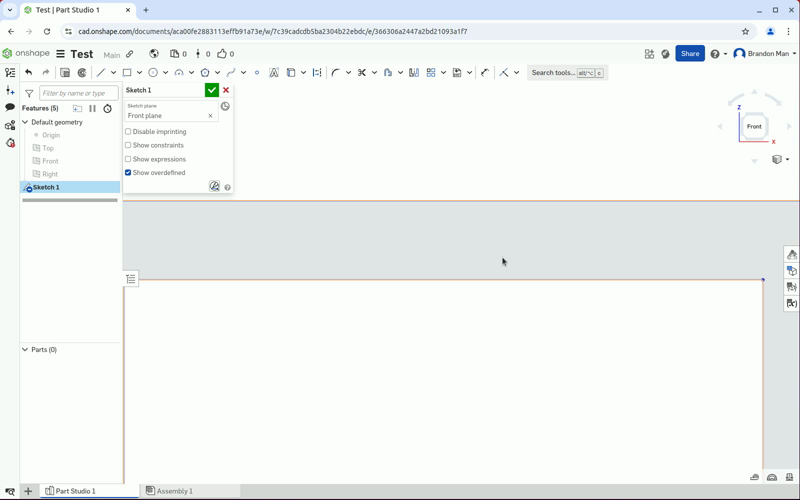
scroll(-6)
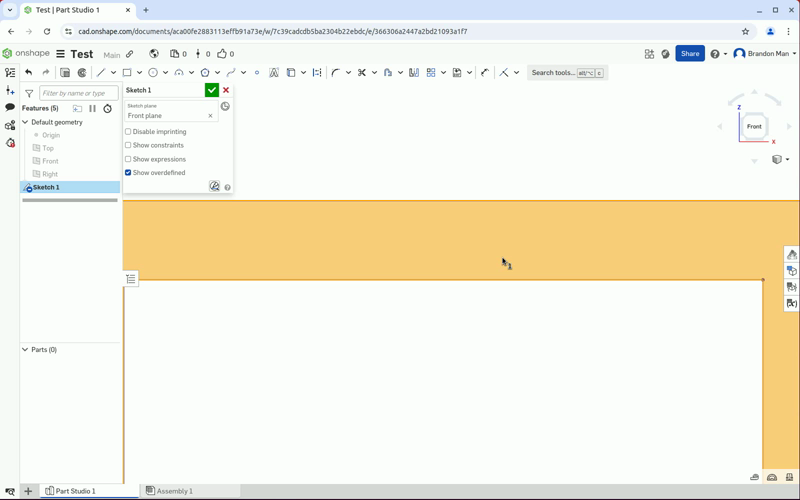
scroll(-6)
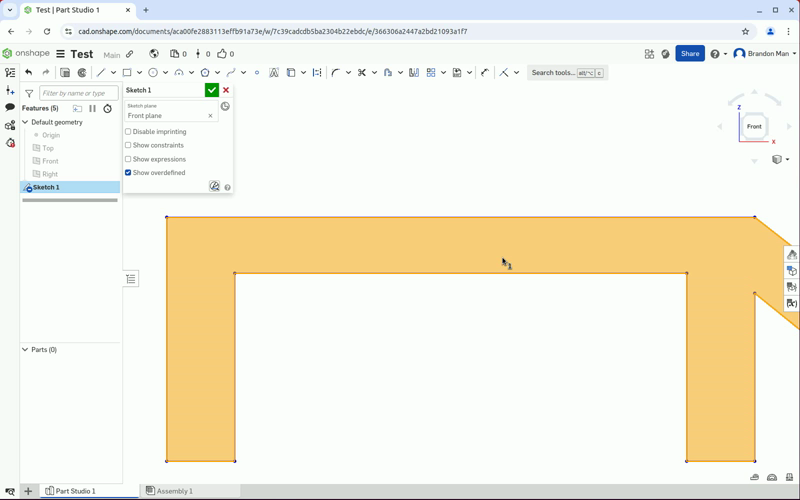
scroll(-6)
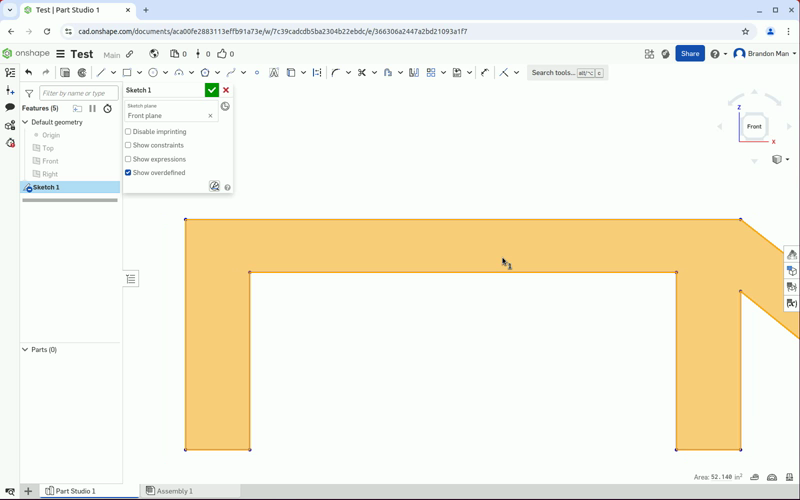
scroll(-6)
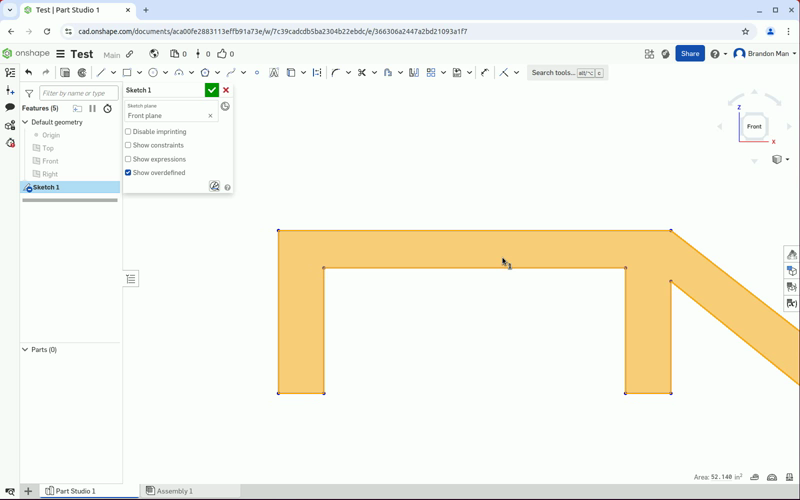
scroll(-6)
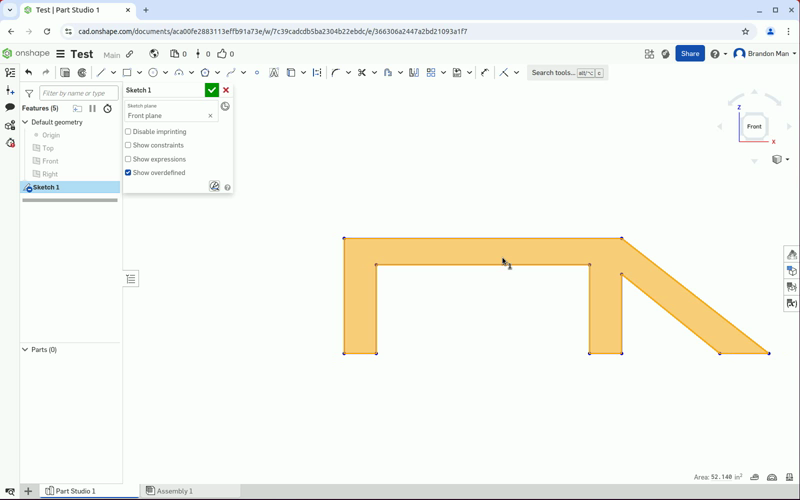
scroll(-6)
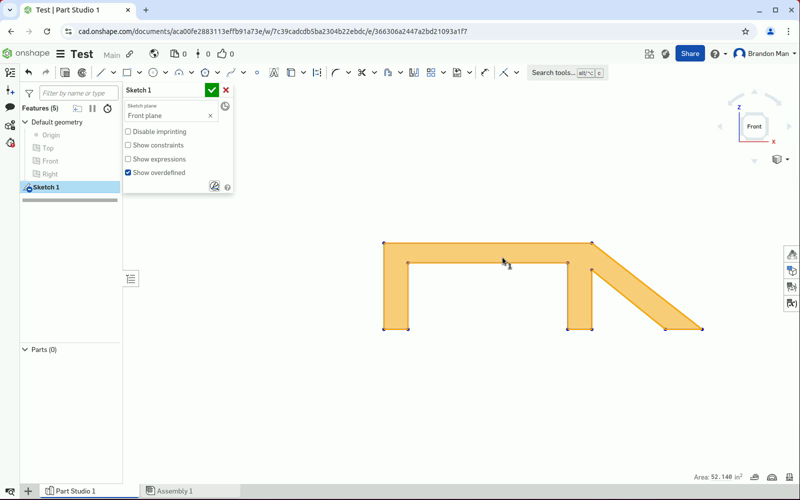
scroll(-6)
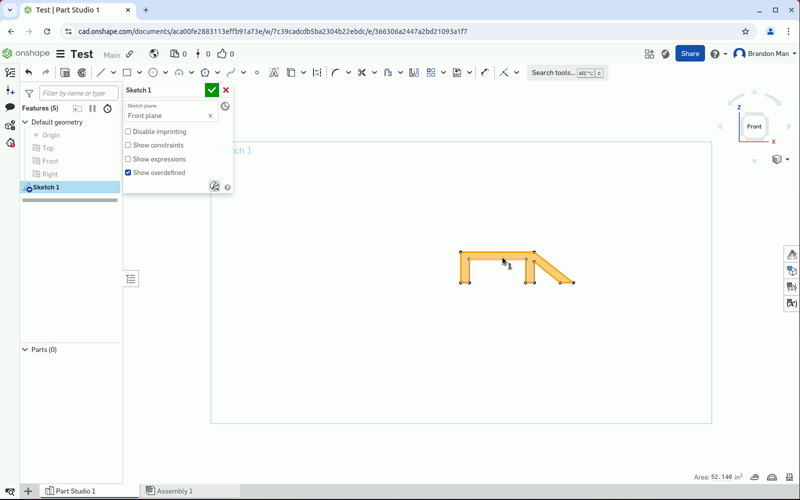
mouse_move(73, 352)
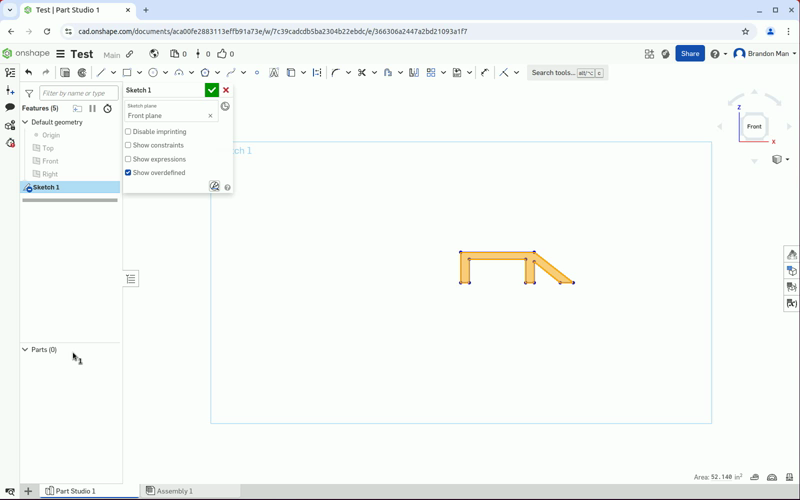
key(shift+y)
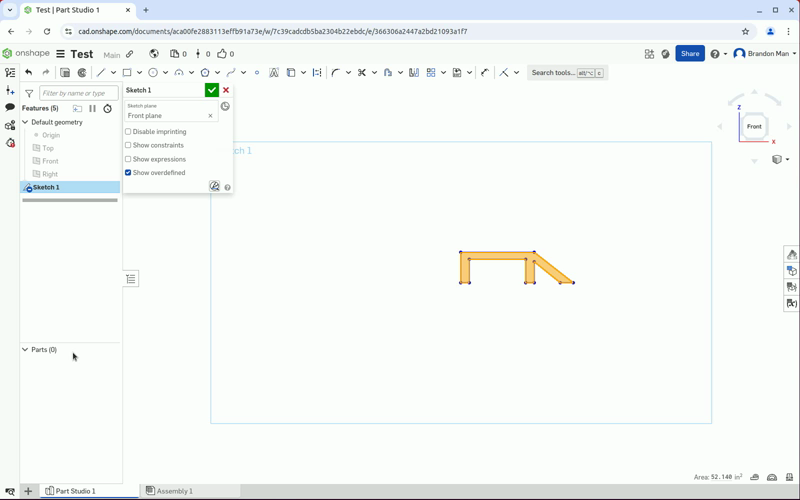
key(shift+e)
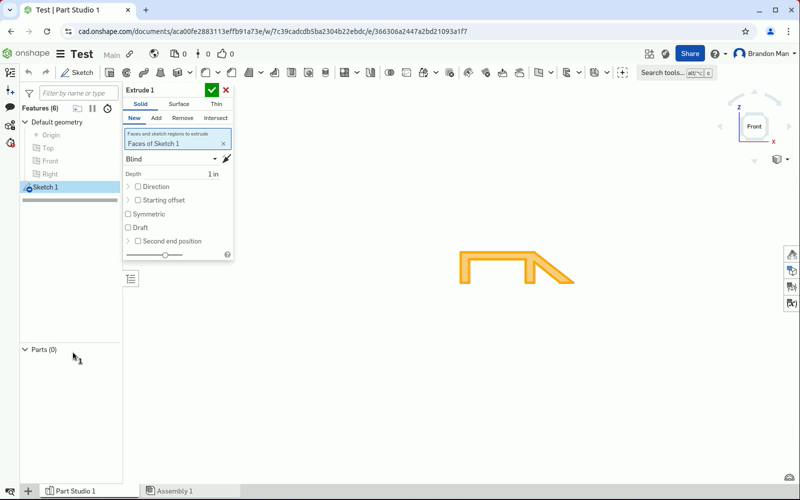
mouse_move(143, 106)
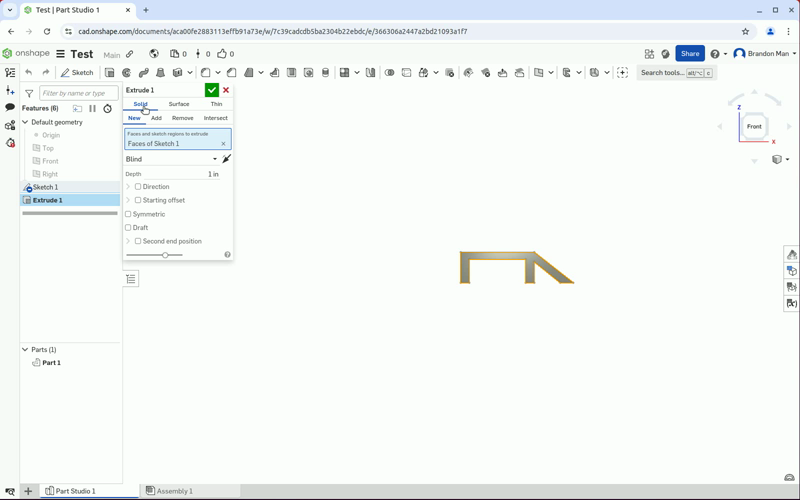
click(143, 106)
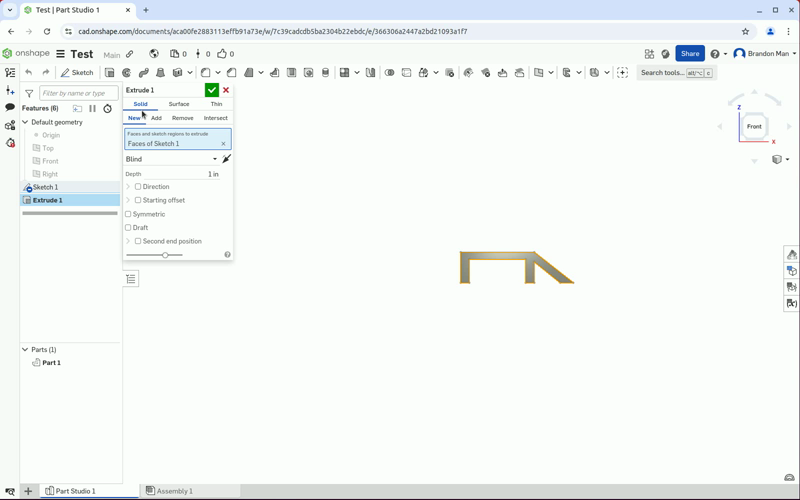
mouse_move(137, 120)
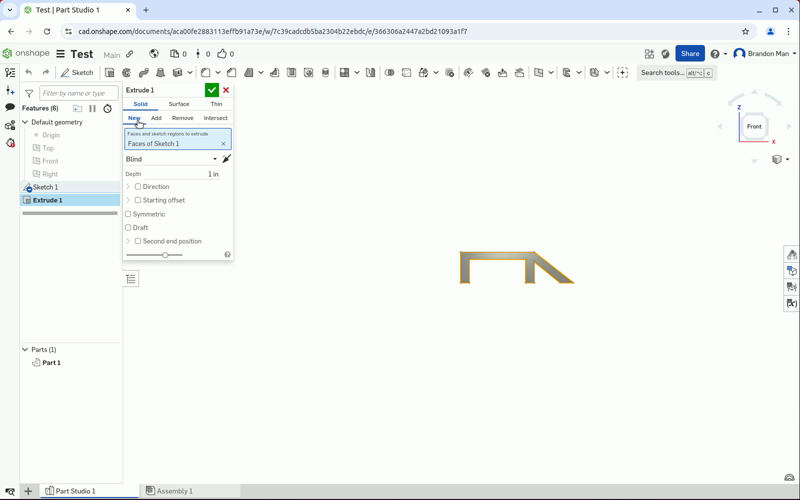
click(137, 120)
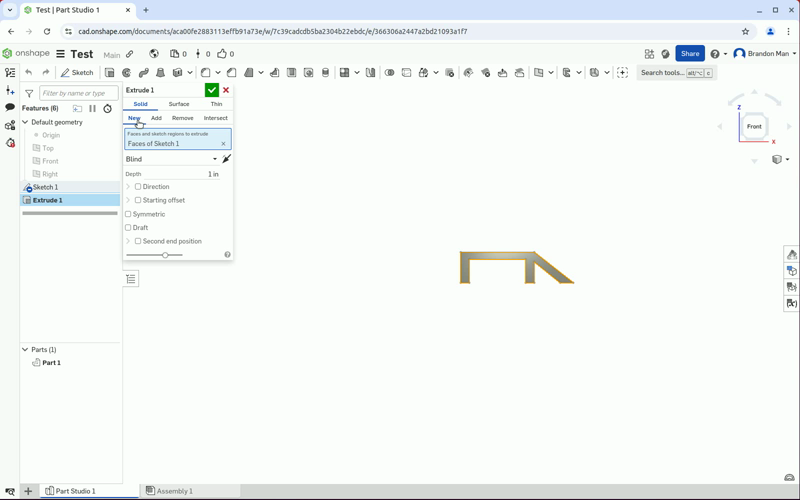
key(tab, 4)
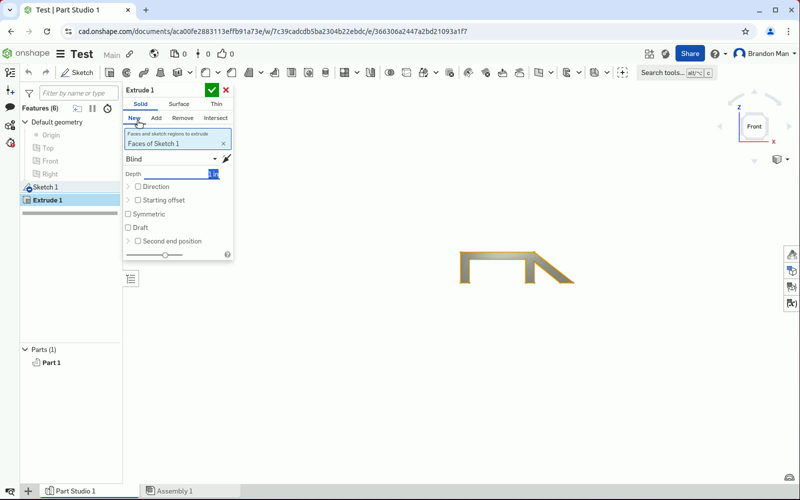
text(0.722)
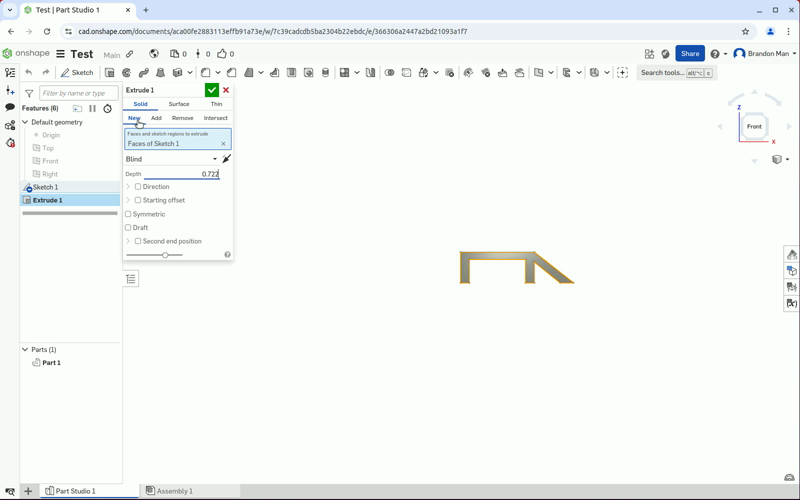
key(enter)
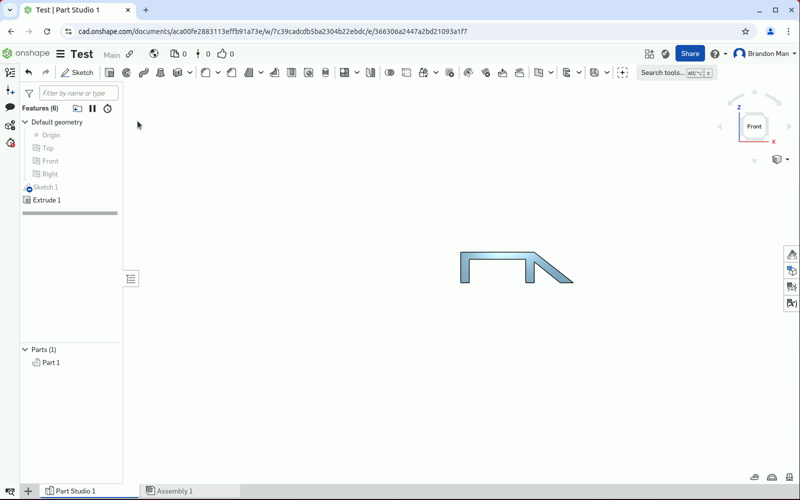
key(shift+h)
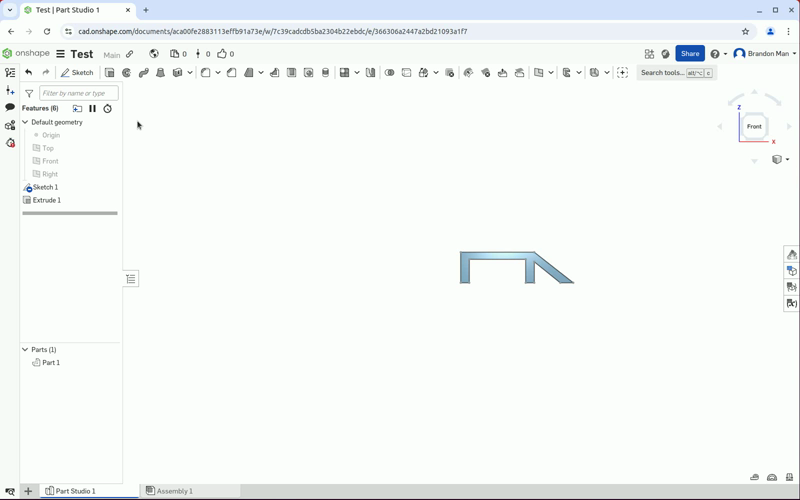
key(shift+h)
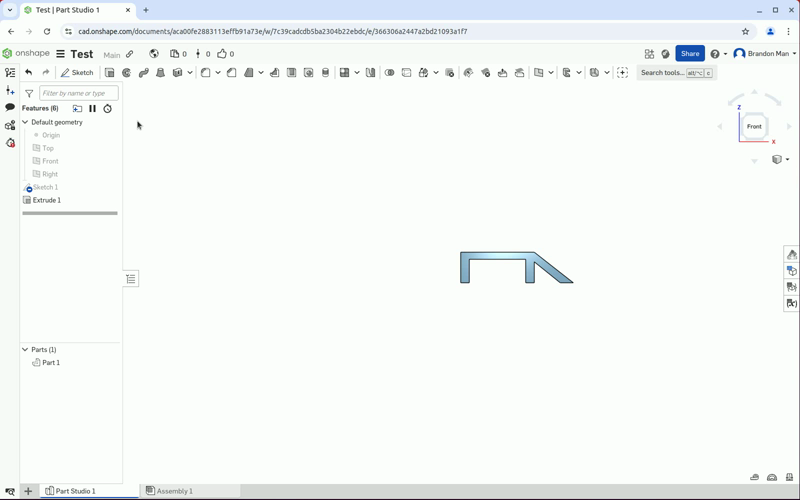
mouse_move(73, 189)
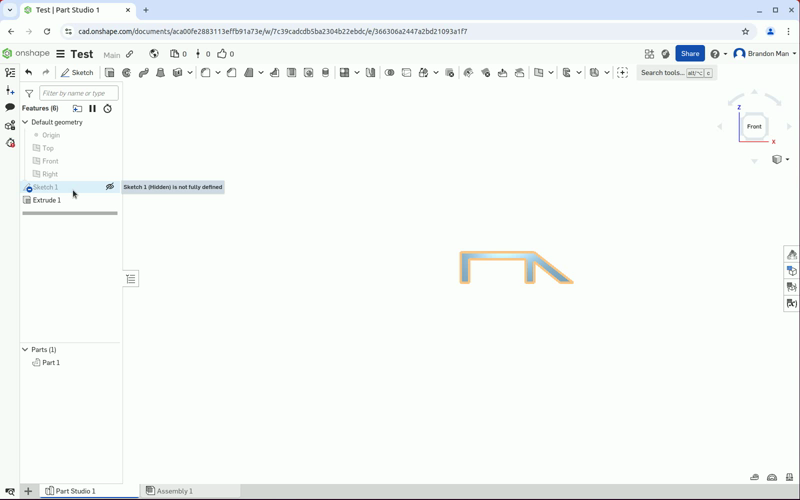
click(73, 189)
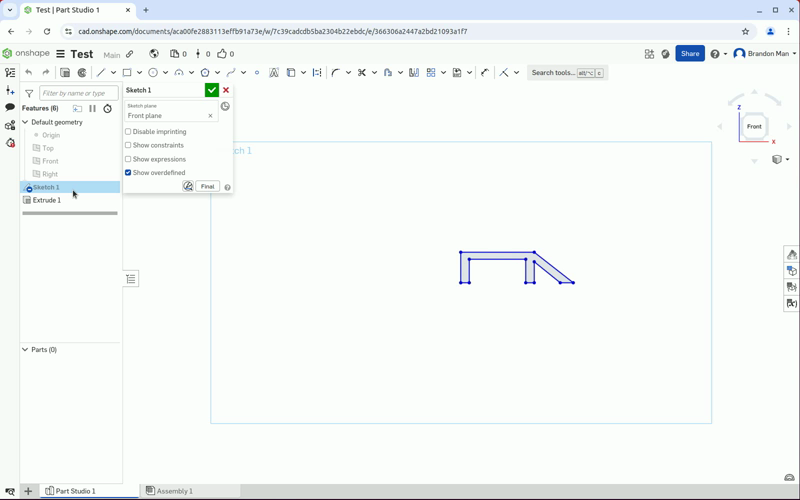
mouse_move(229, 92)
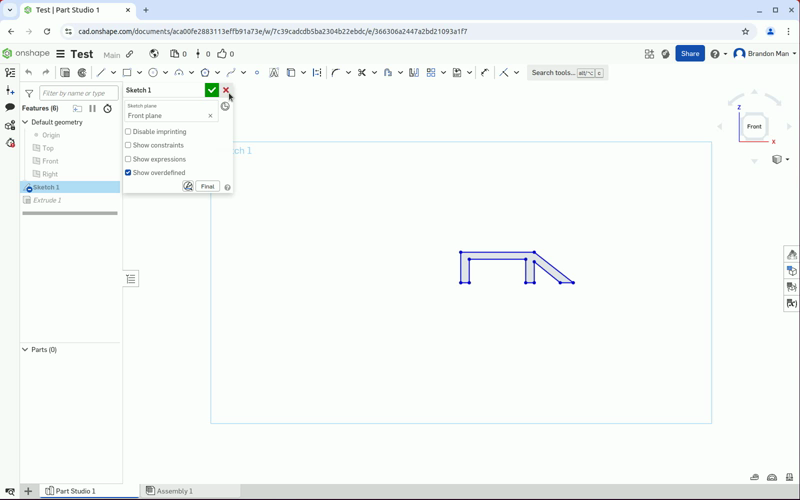
click(229, 92)
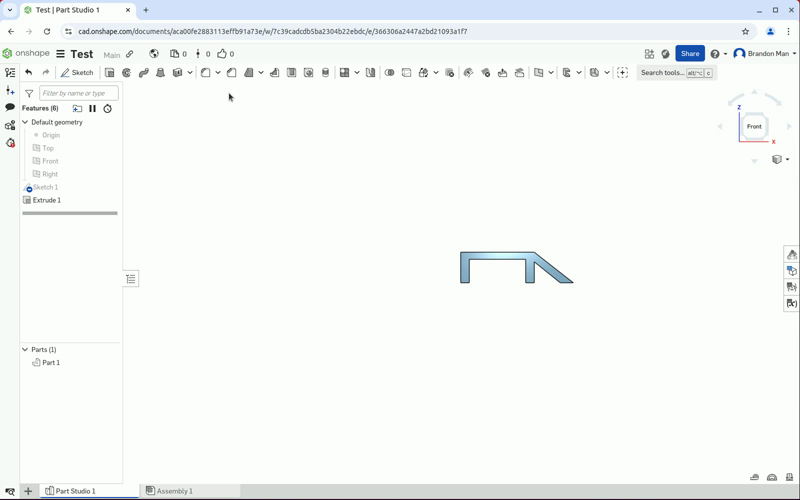
mouse_move(541, 75)
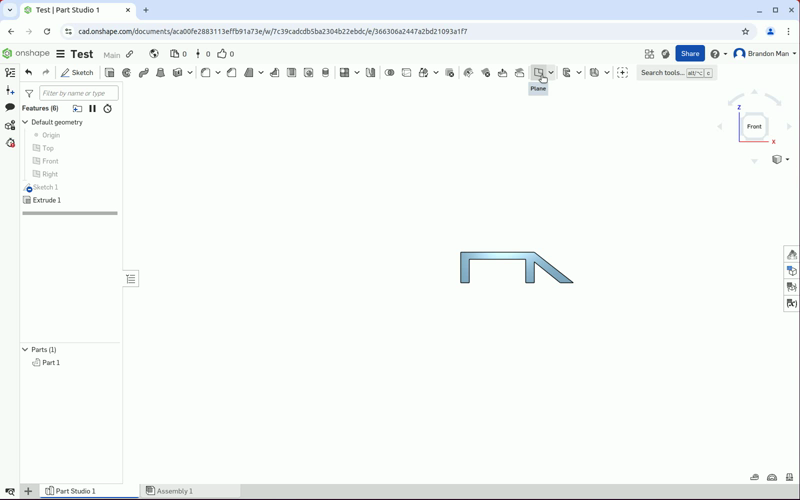
click(541, 75)
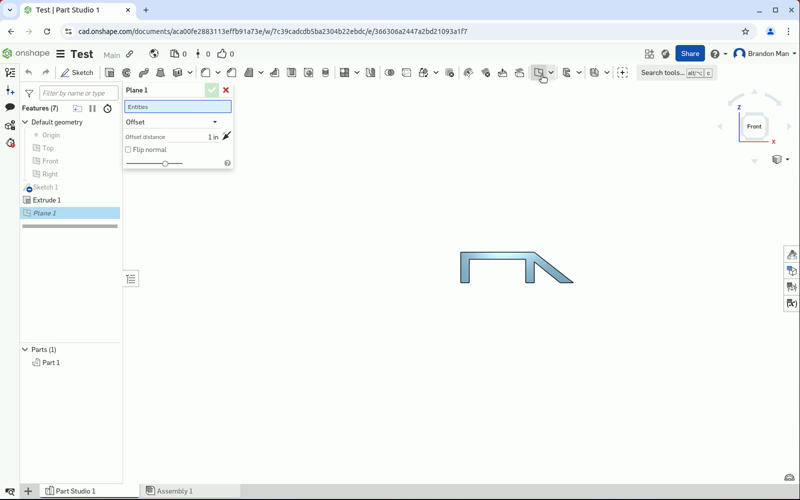
mouse_move(73, 163)
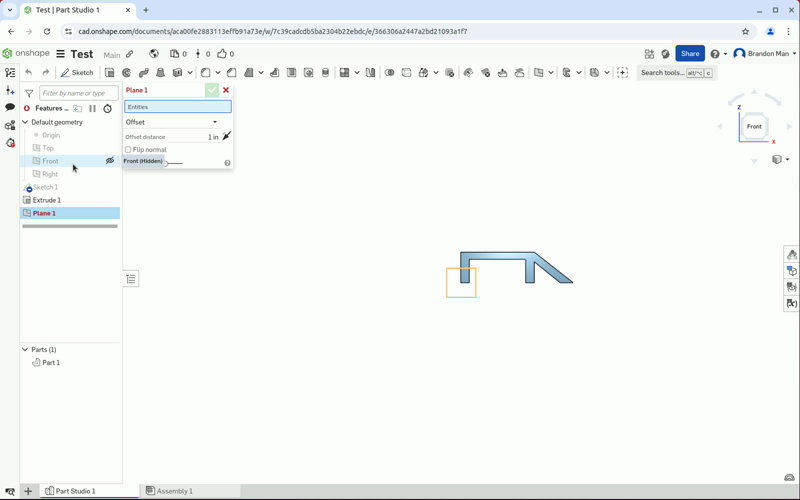
click(73, 163)
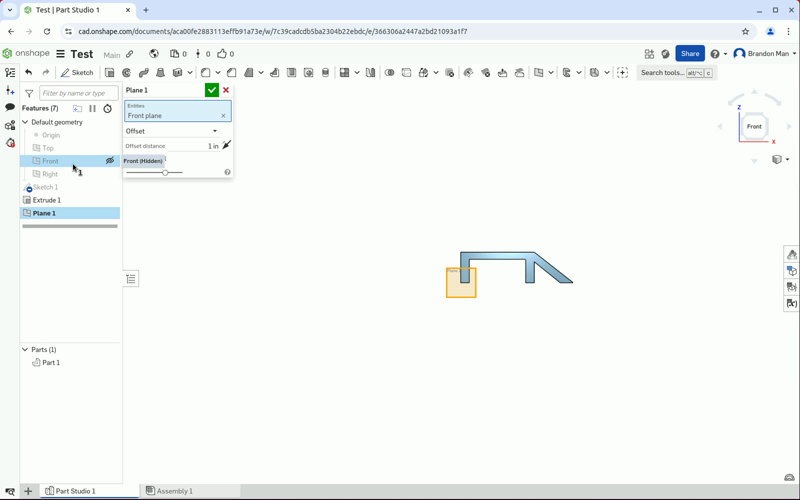
key(tab, 2)
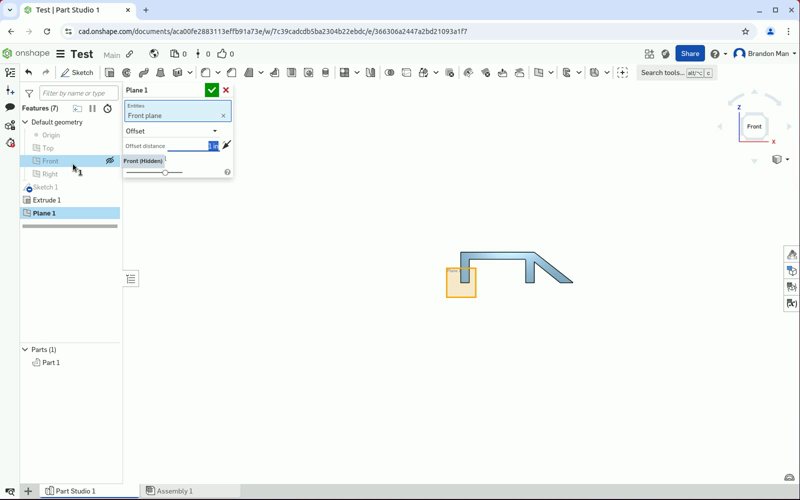
text(0.709)
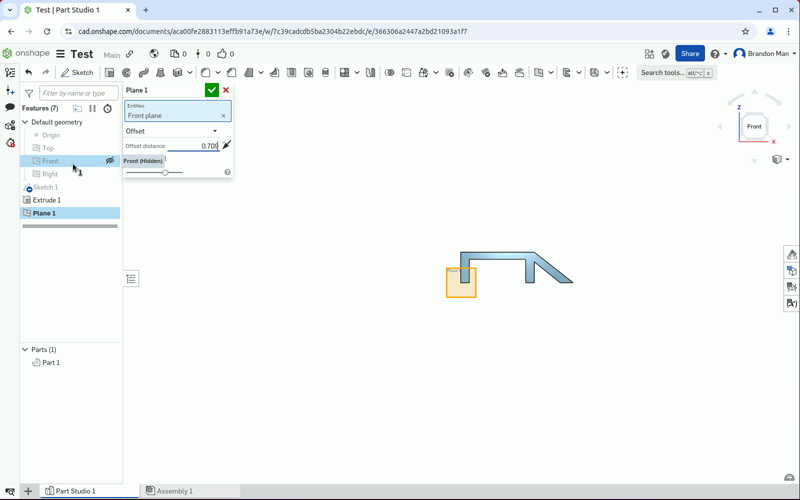
key(enter, 2)
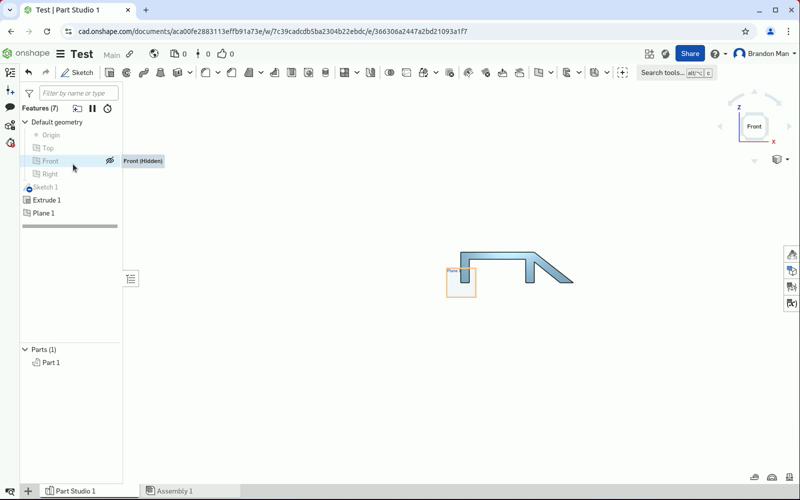
key(shift+s)
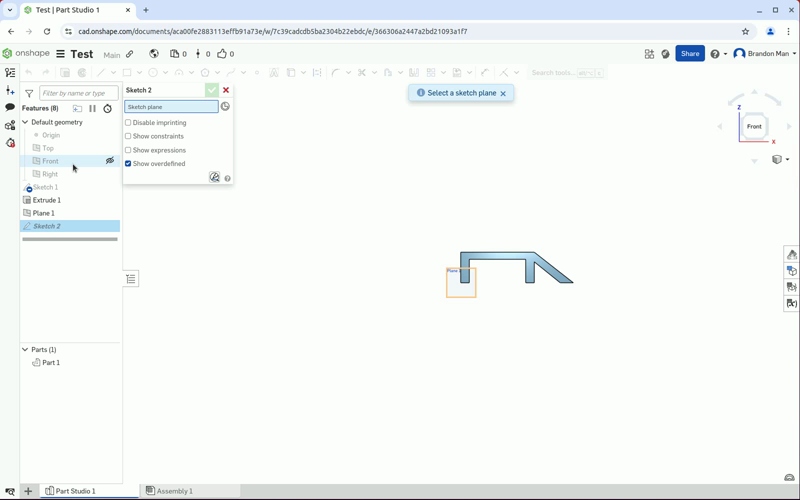
mouse_move(73, 215)
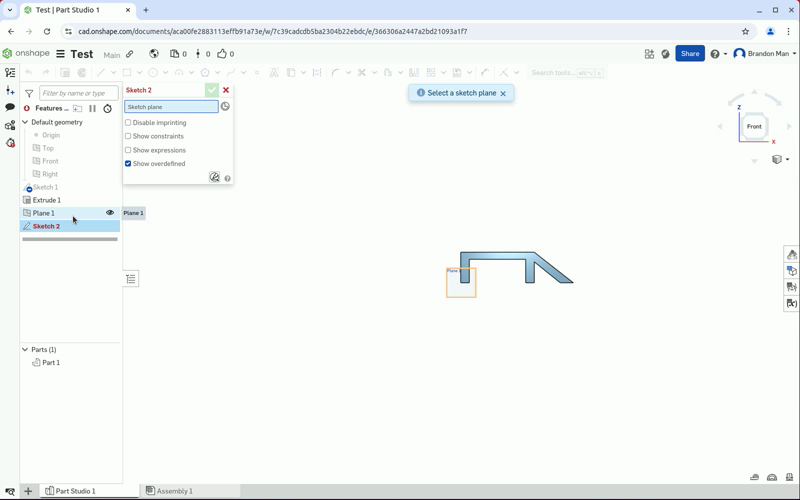
click(73, 215)
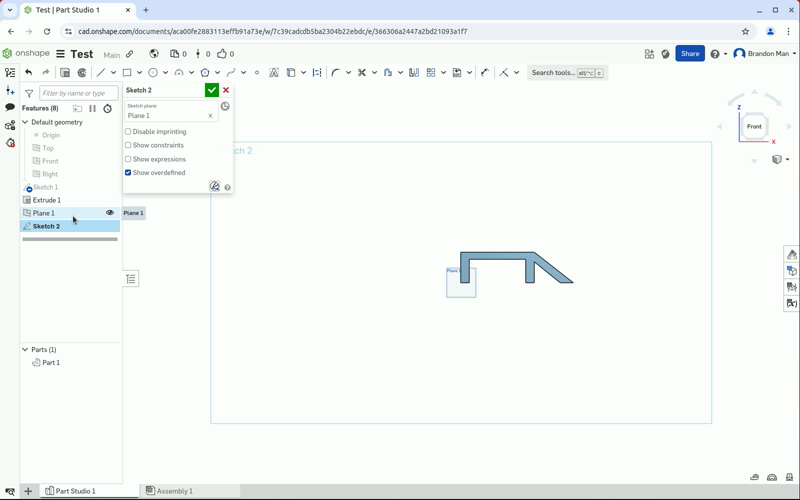
mouse_move(73, 352)
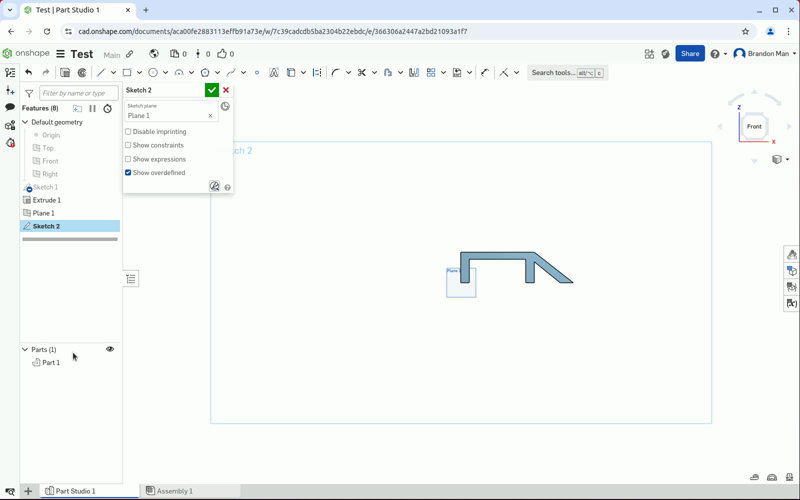
key(y)
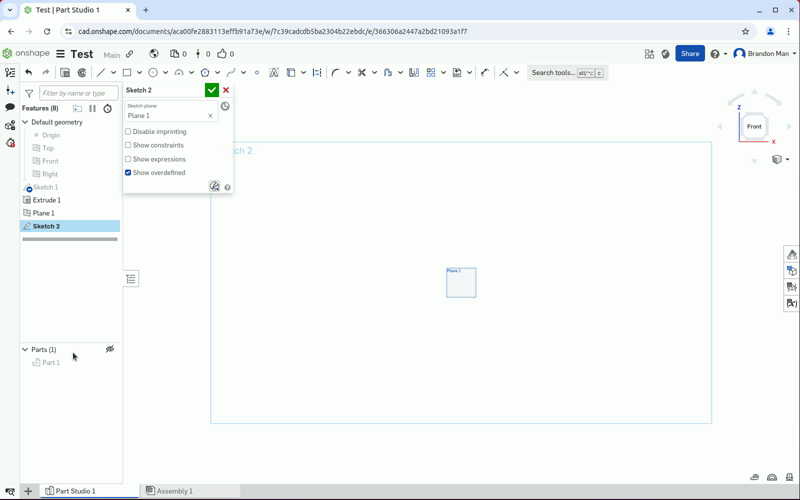
key(l)
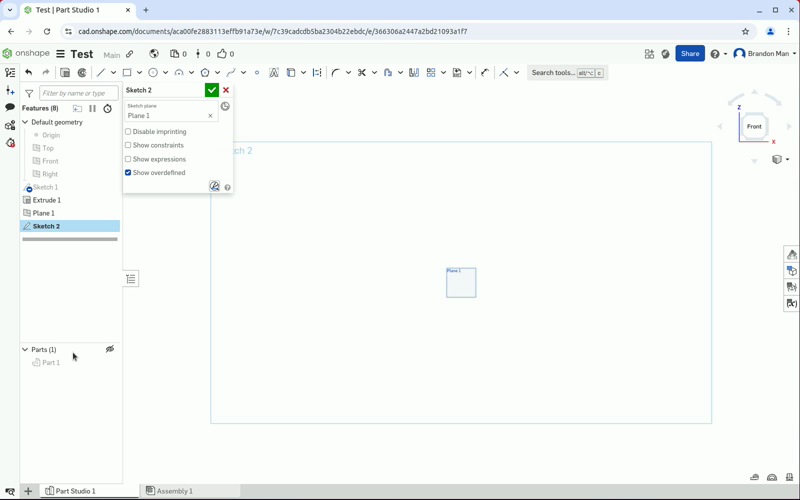
key_down(shift)
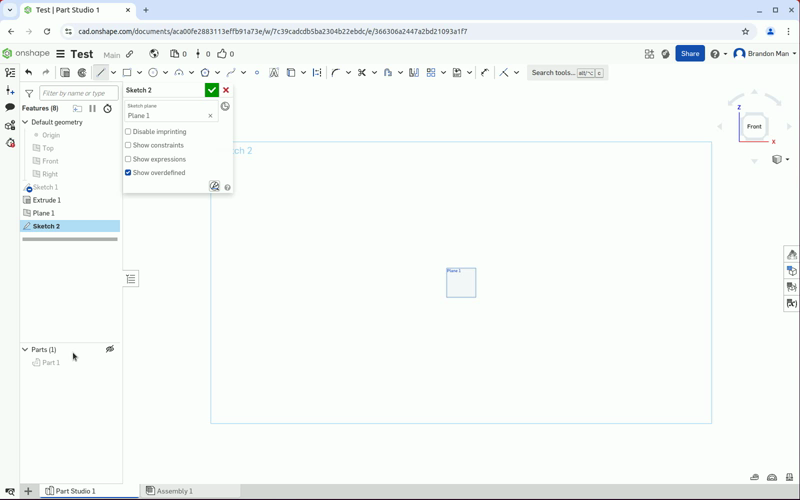
mouse_move(460, 282)
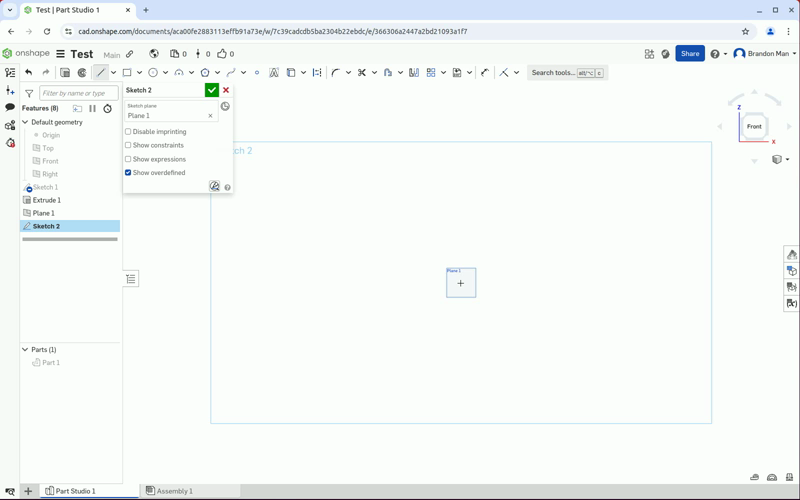
click(460, 282)
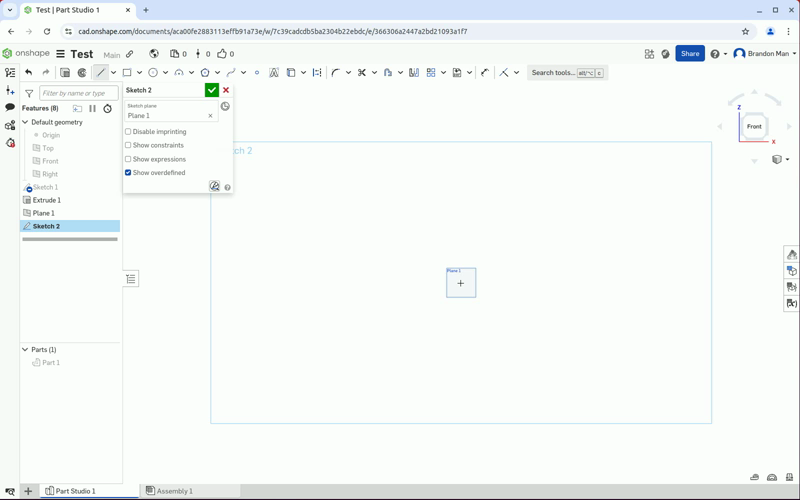
key_up(shift)
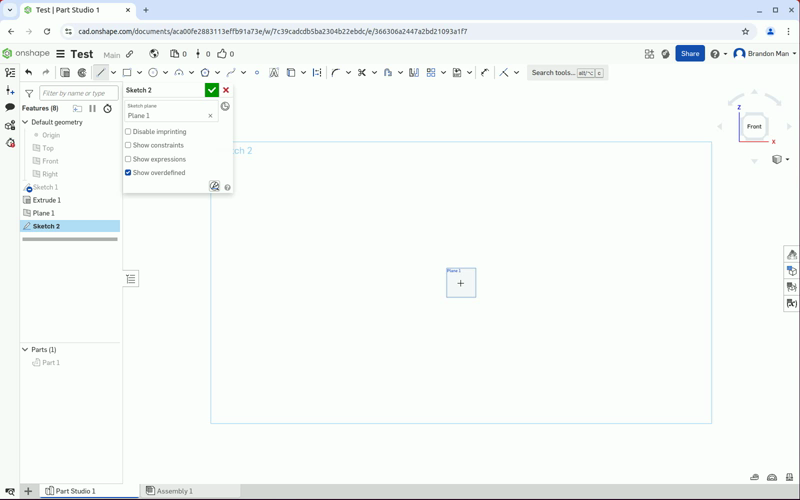
key_down(shift)
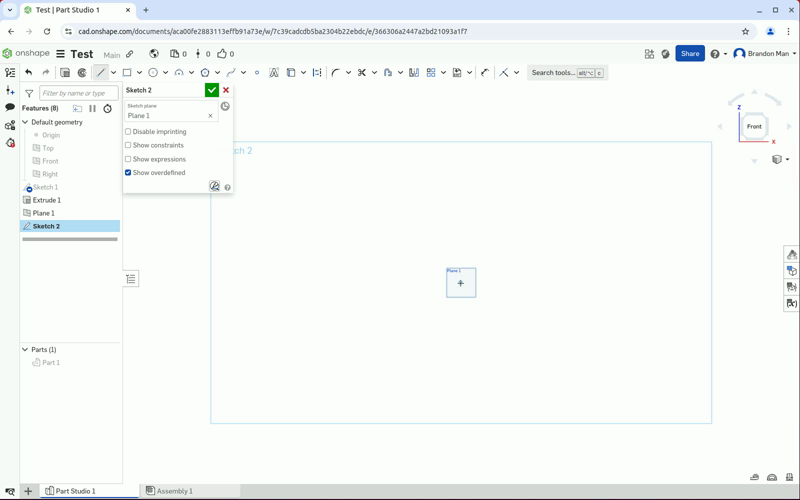
mouse_move(490, 282)
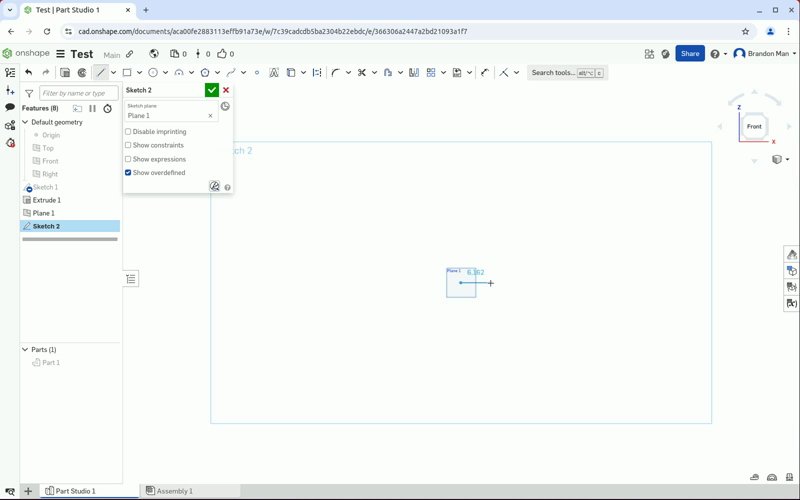
mouse_move(467, 282)
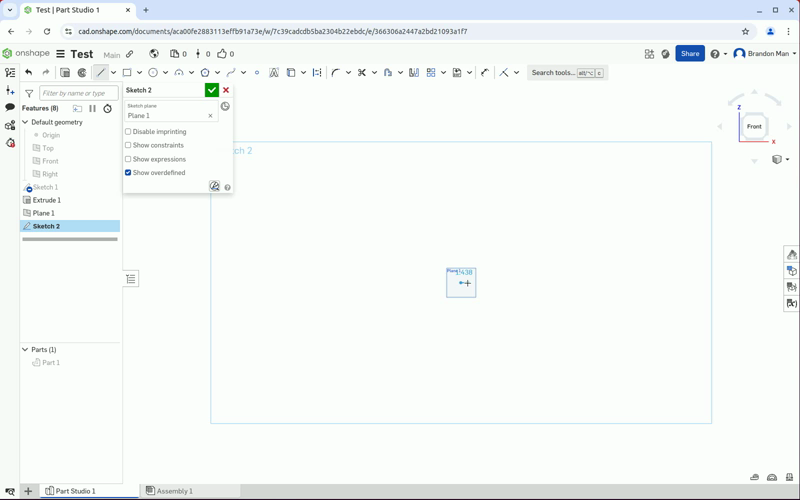
scroll(6)
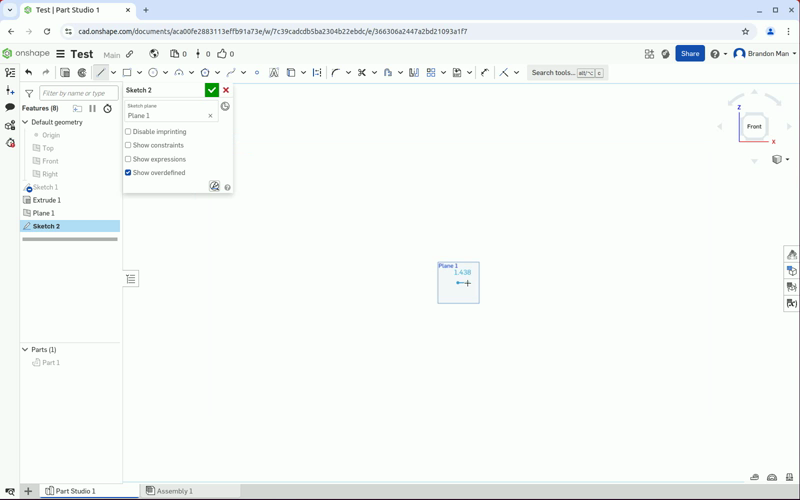
scroll(6)
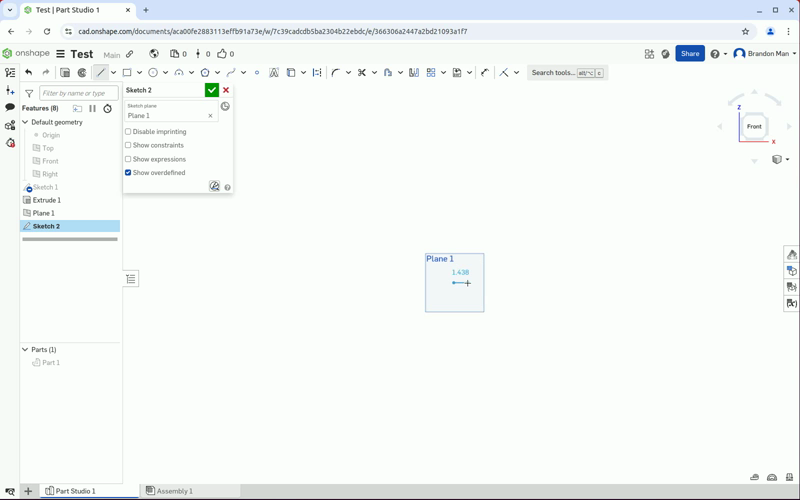
scroll(6)
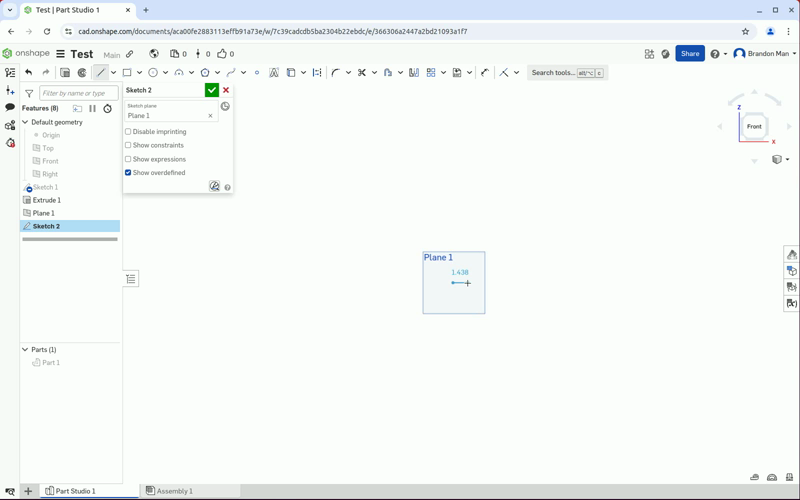
scroll(6)
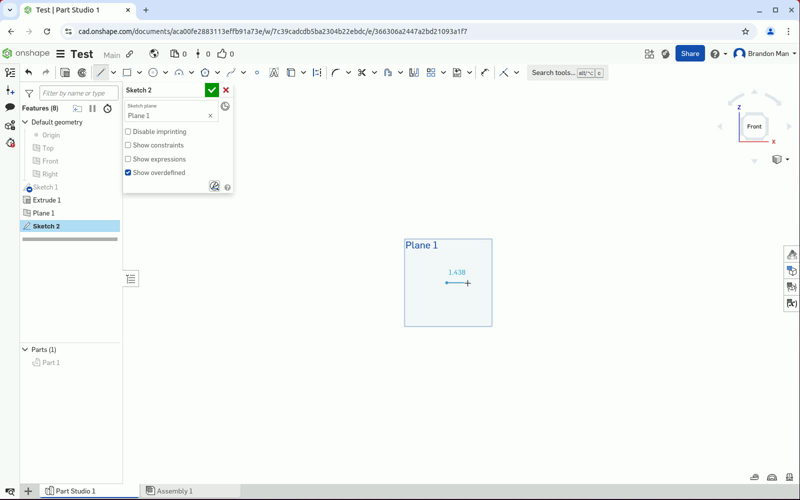
scroll(6)
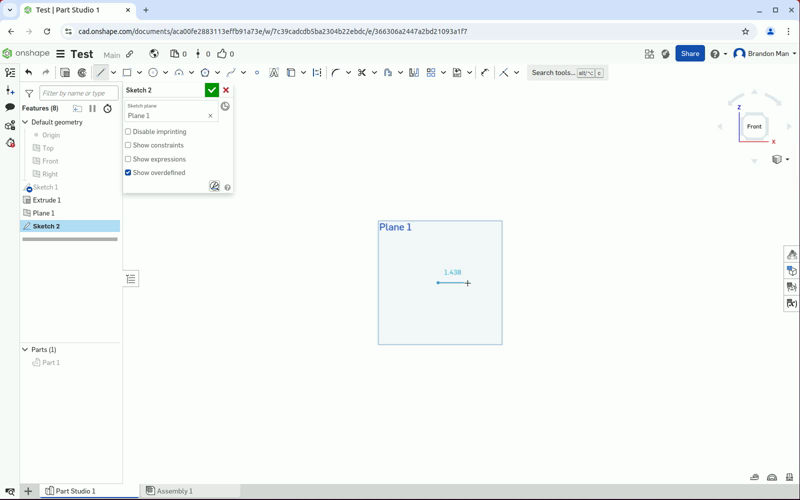
scroll(6)
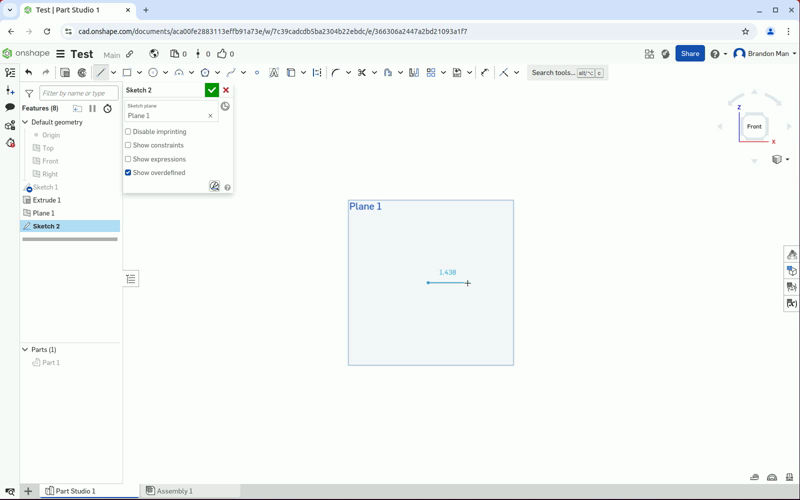
scroll(6)
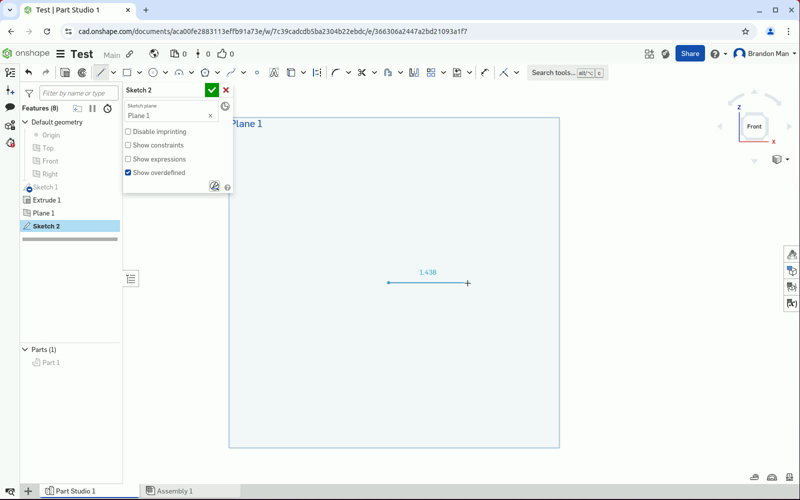
click(467, 282)
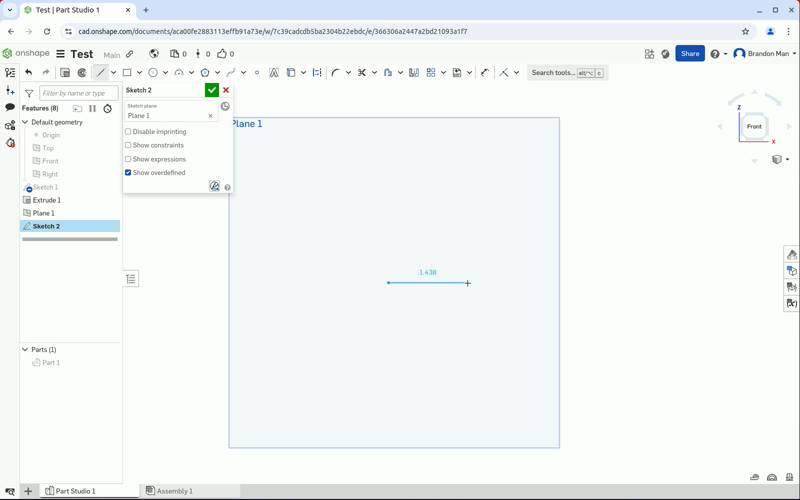
scroll(-6)
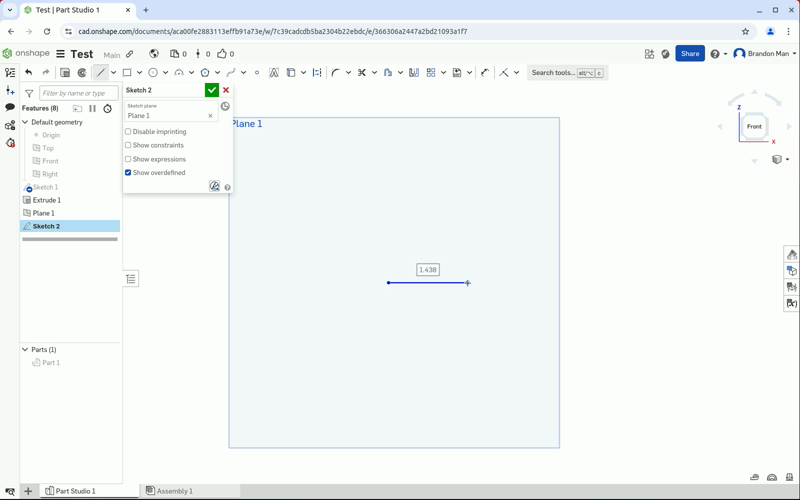
scroll(-6)
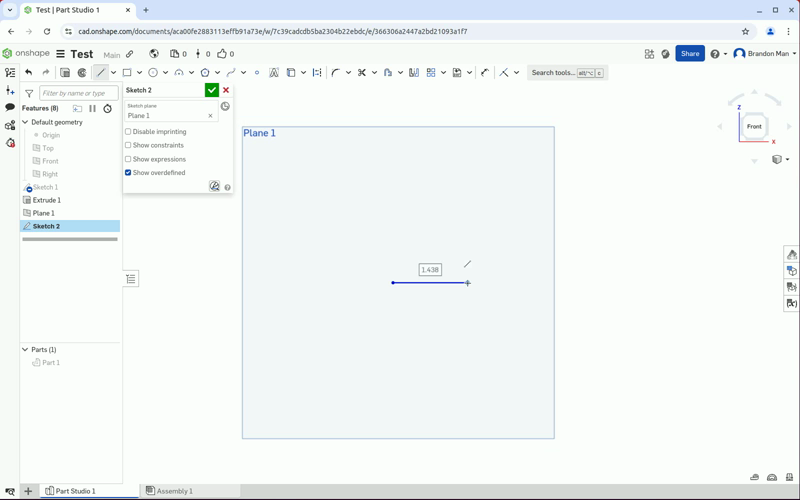
scroll(-6)
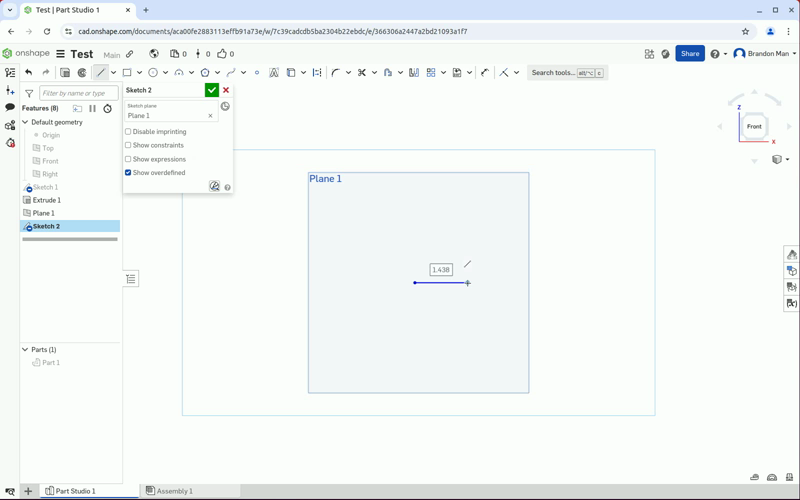
scroll(-6)
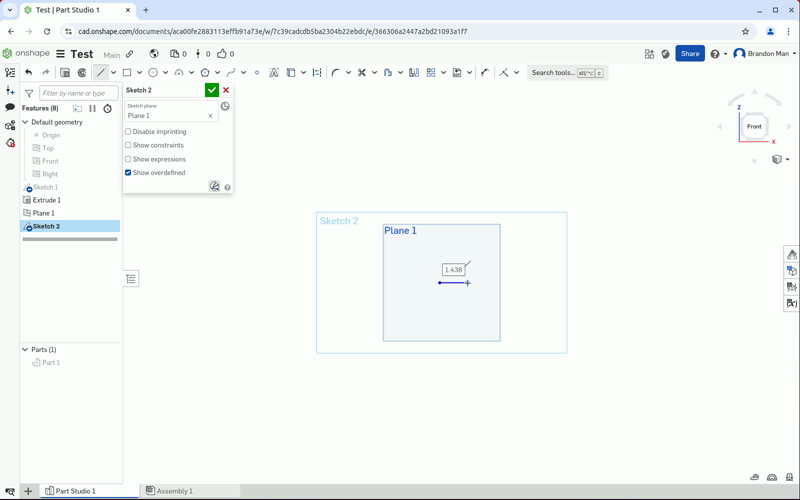
scroll(-6)
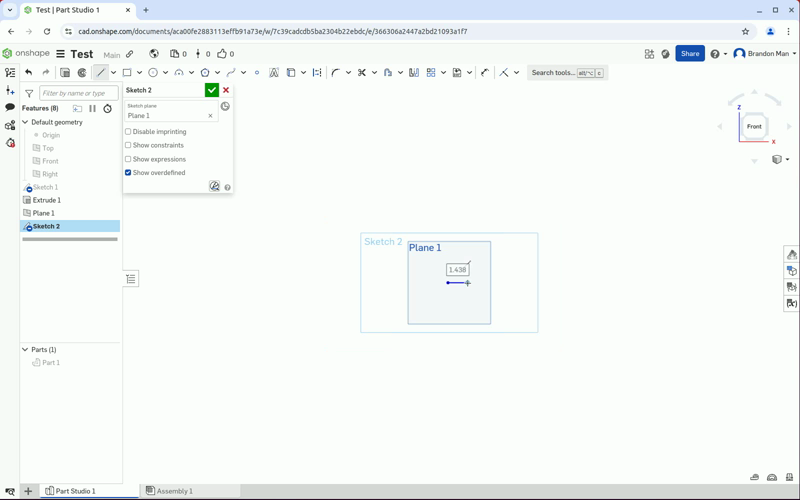
scroll(-6)
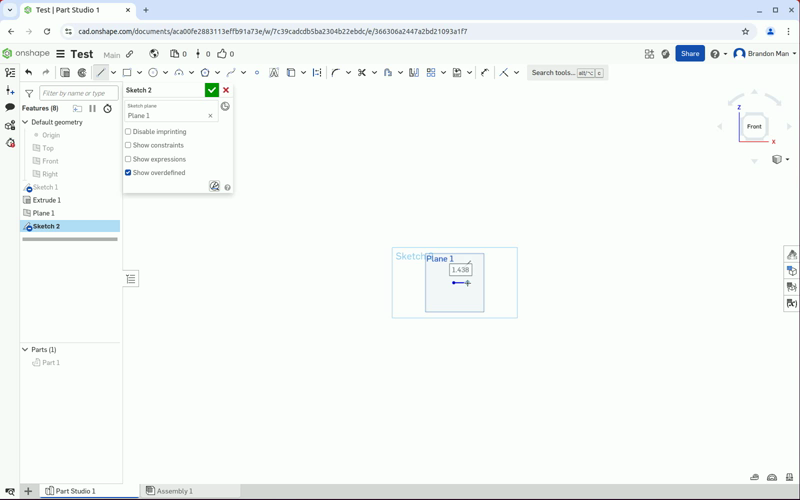
scroll(-6)
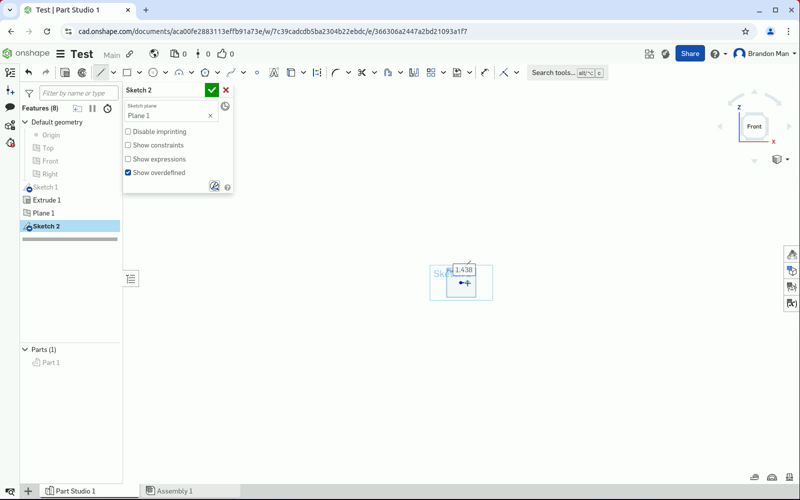
key_up(shift)
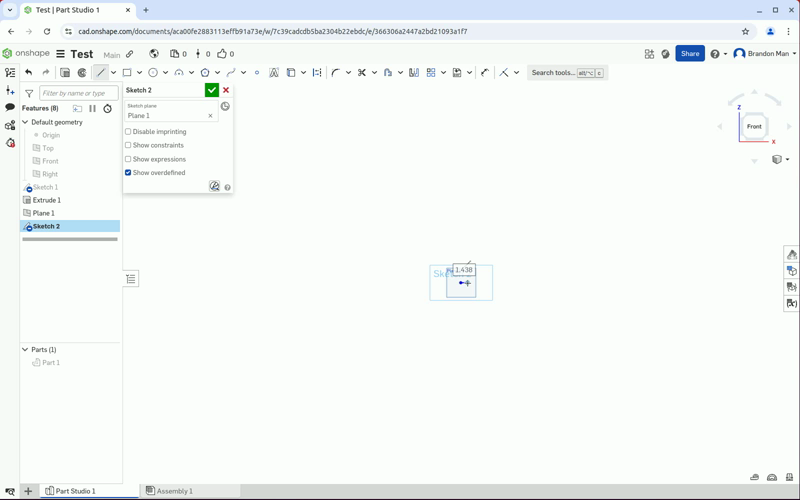
key_down(shift)
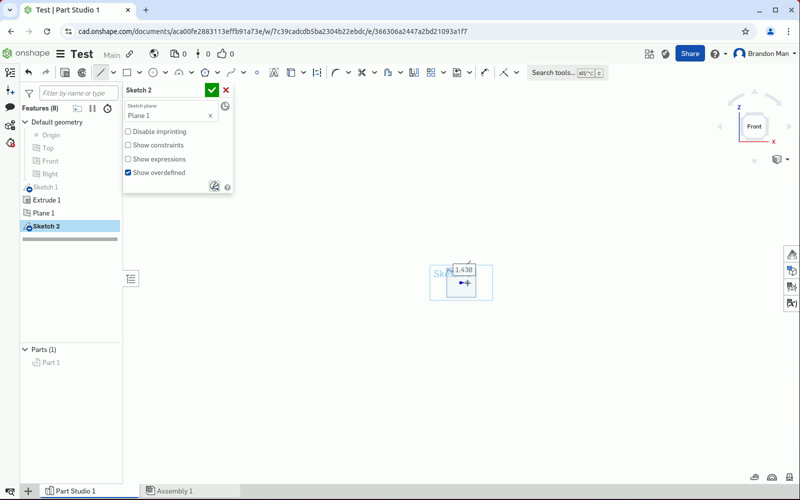
mouse_move(497, 282)
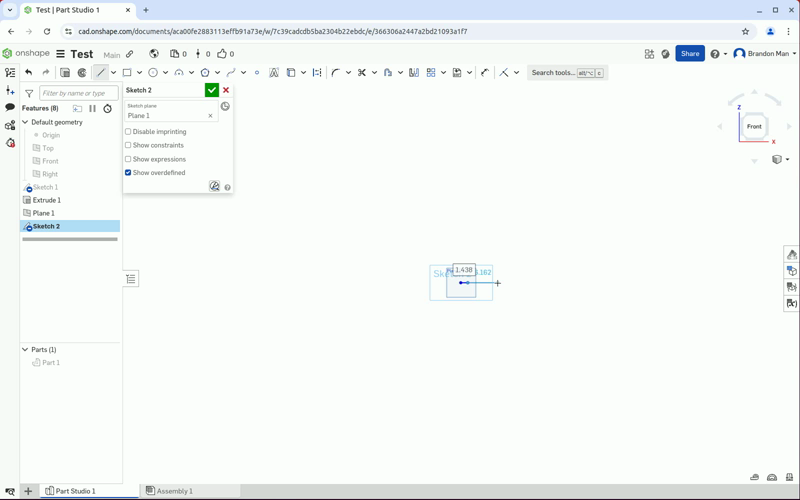
mouse_move(467, 259)
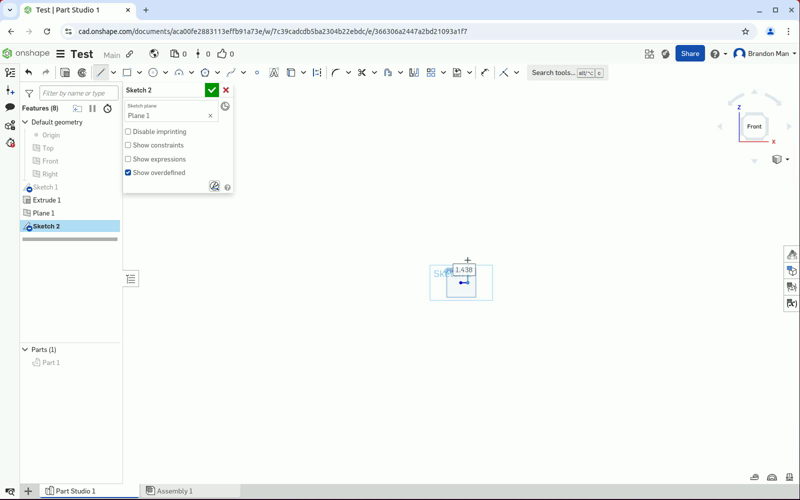
click(467, 259)
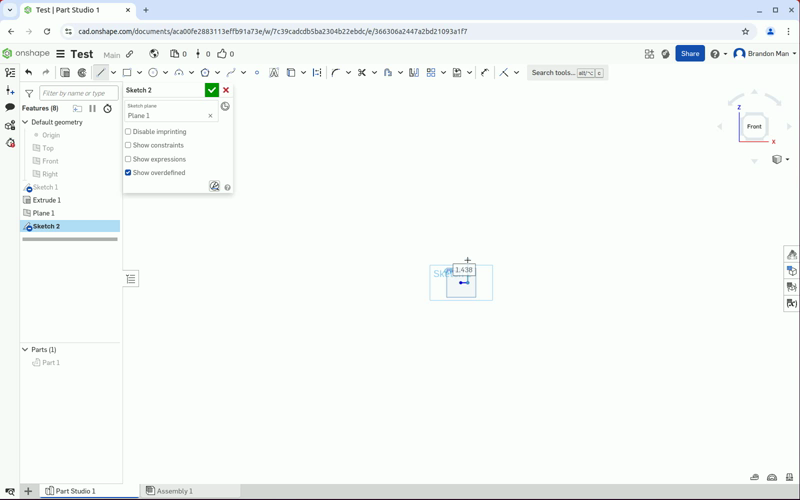
key_up(shift)
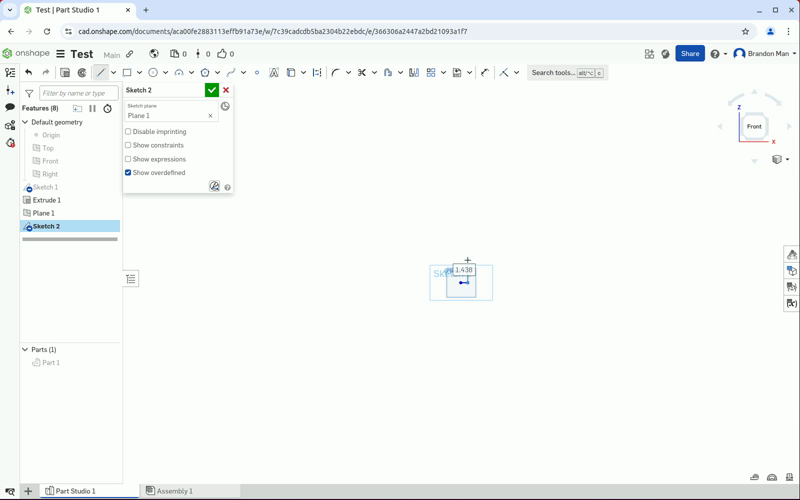
key_down(shift)
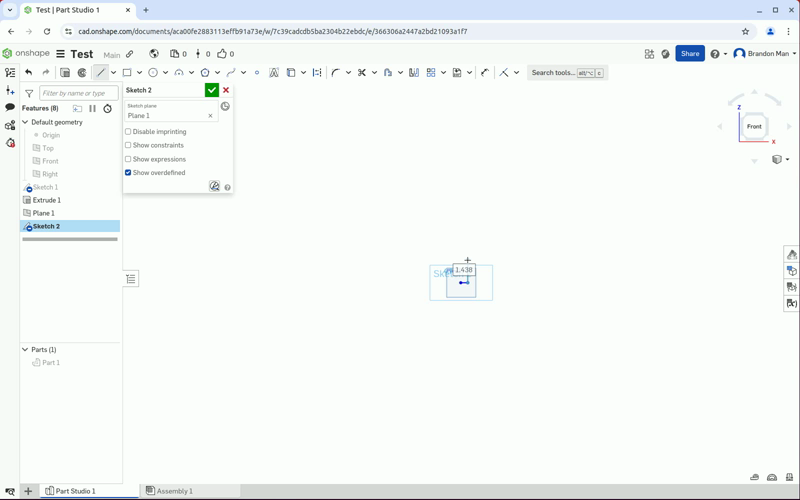
mouse_move(497, 259)
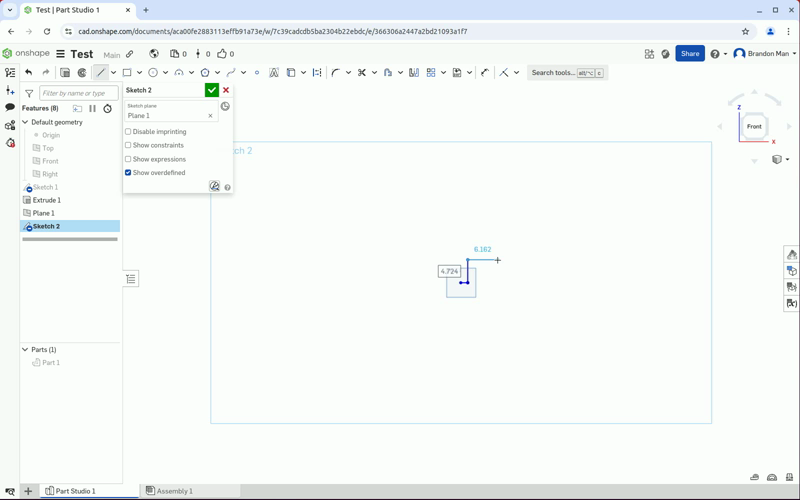
mouse_move(526, 259)
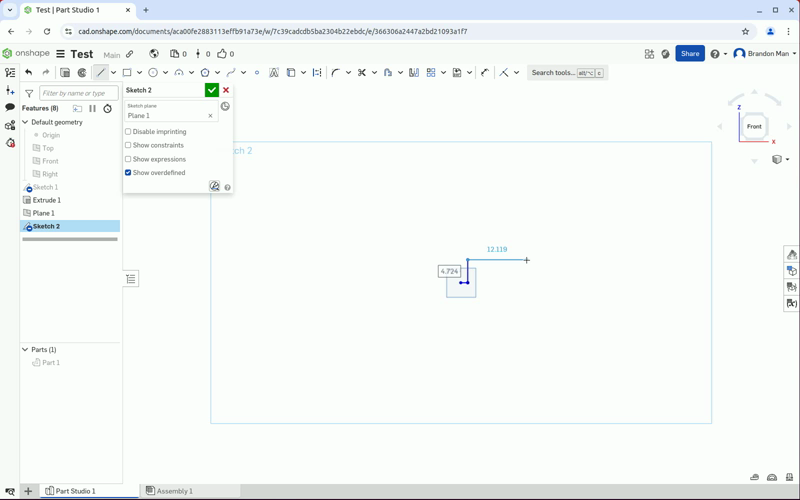
click(526, 259)
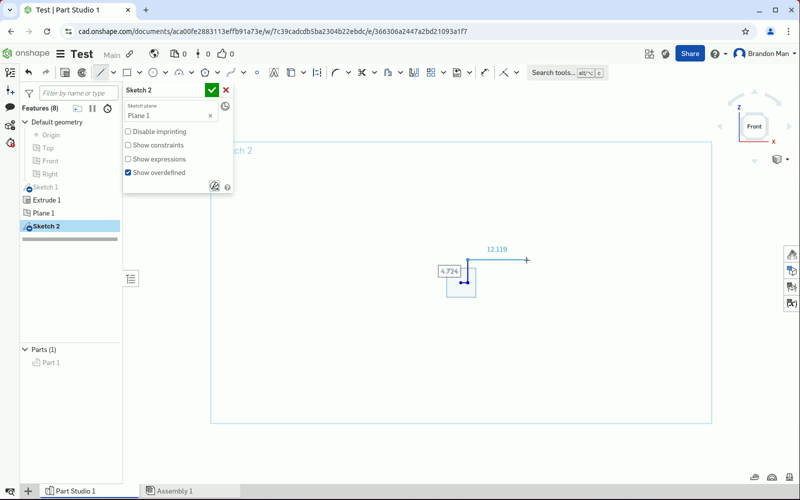
key_up(shift)
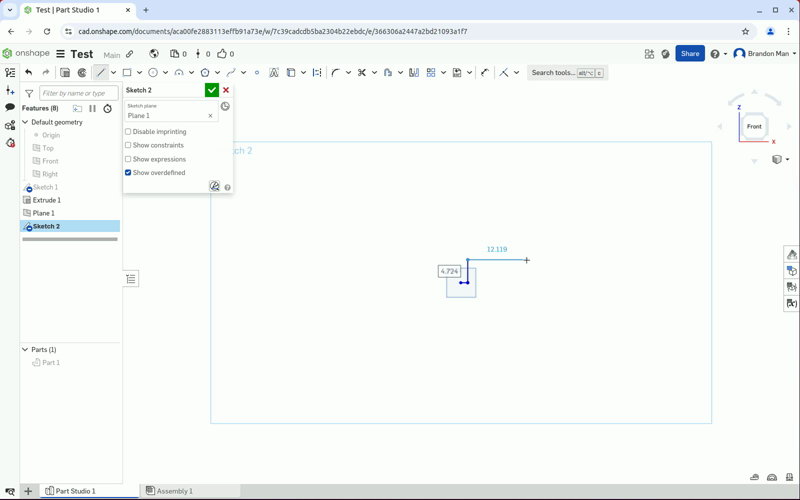
key_down(shift)
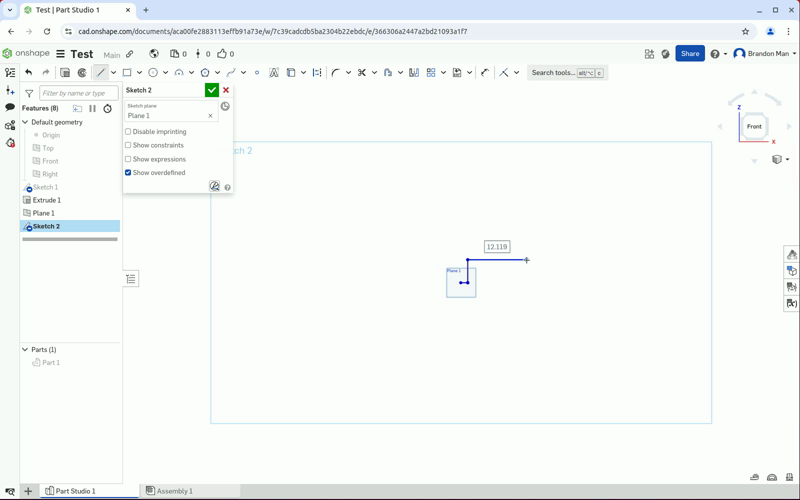
mouse_move(556, 259)
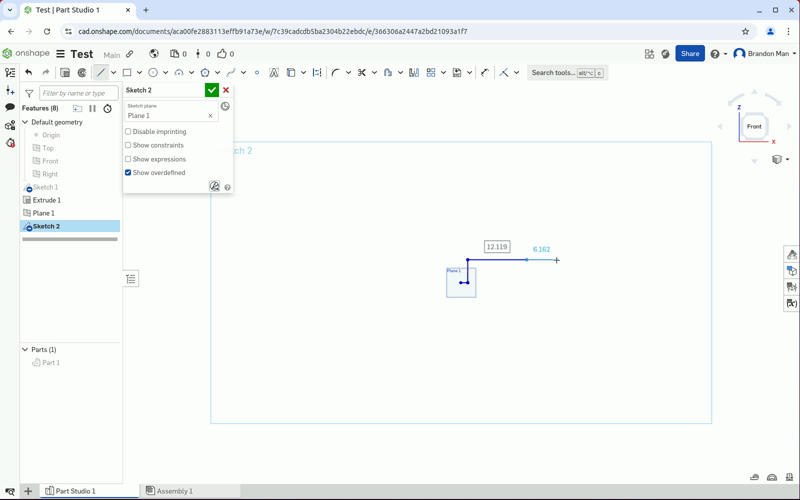
mouse_move(526, 282)
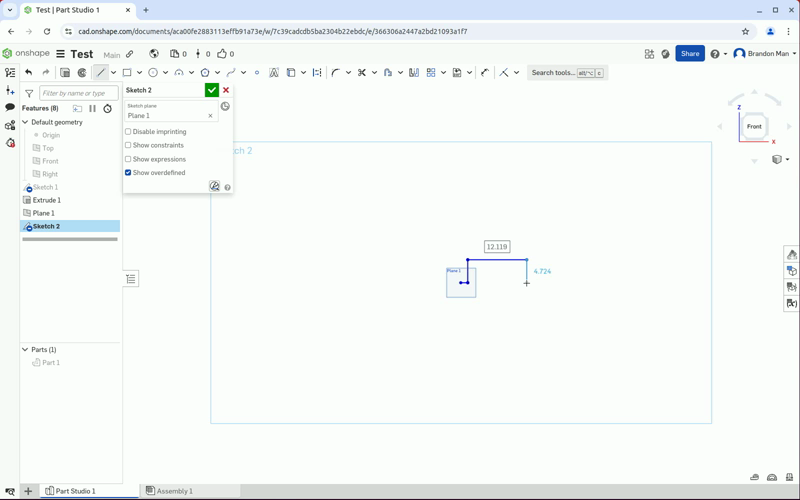
click(526, 282)
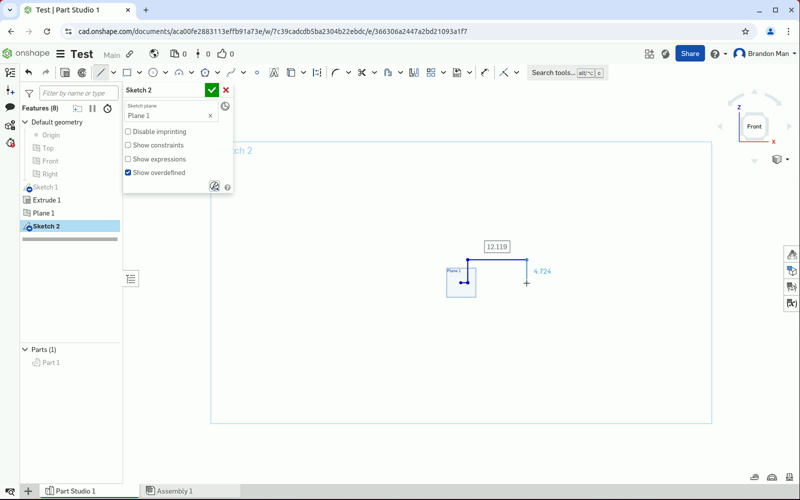
key_up(shift)
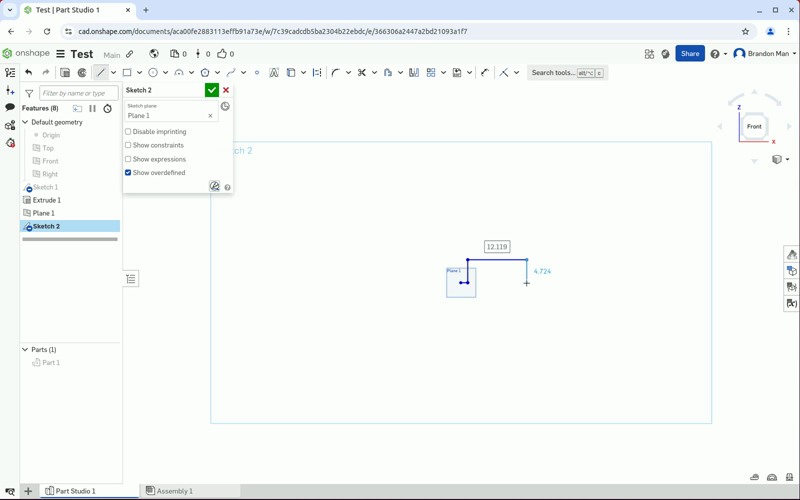
key_down(shift)
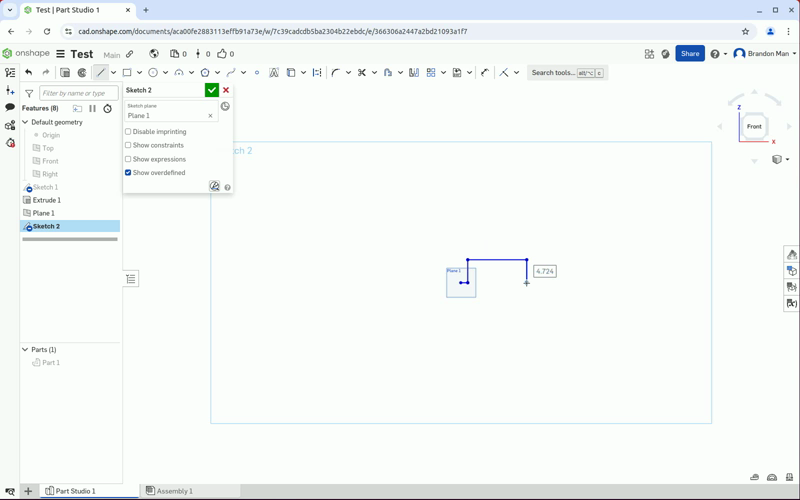
mouse_move(556, 282)
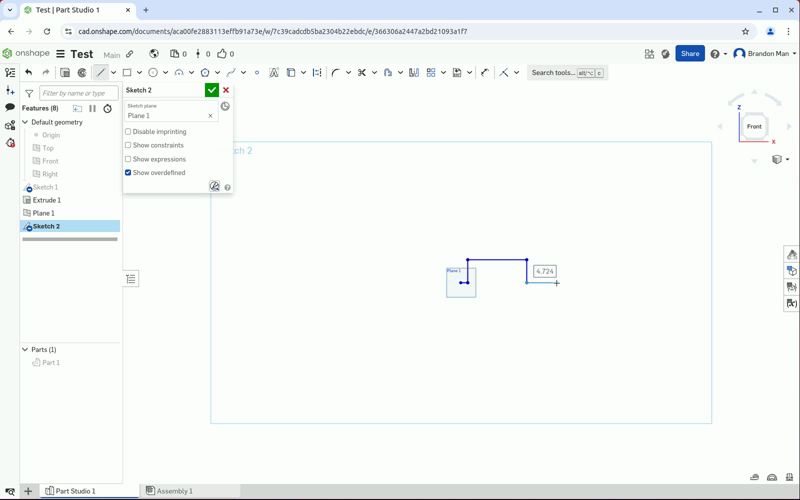
mouse_move(533, 282)
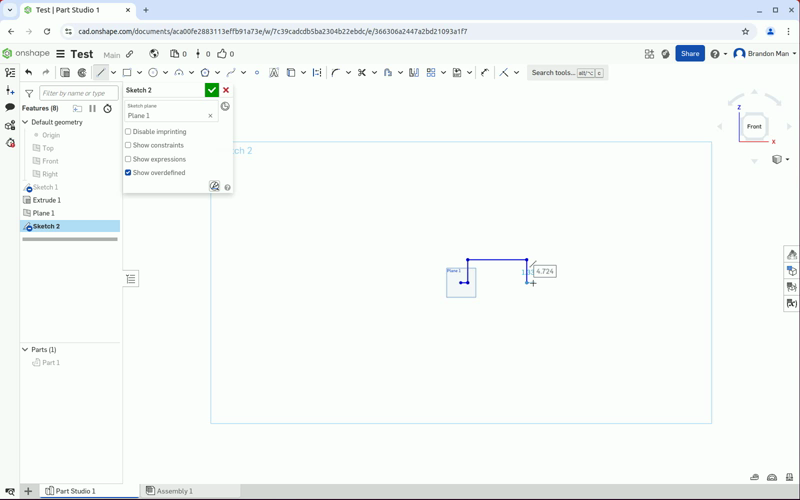
scroll(6)
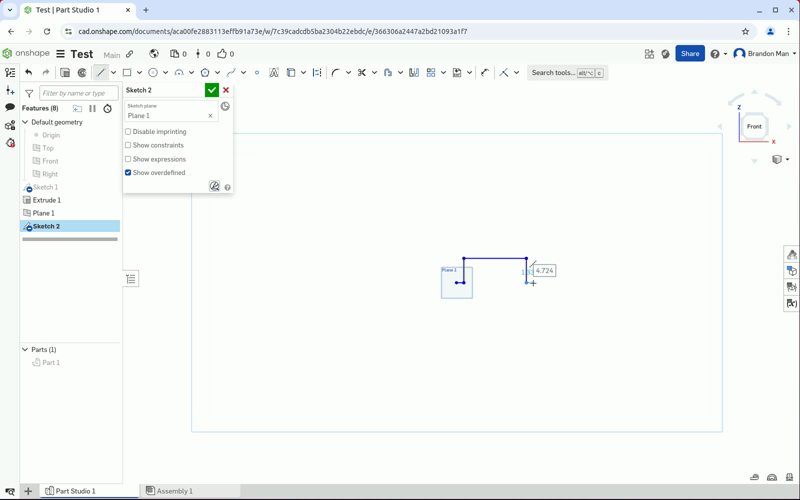
scroll(6)
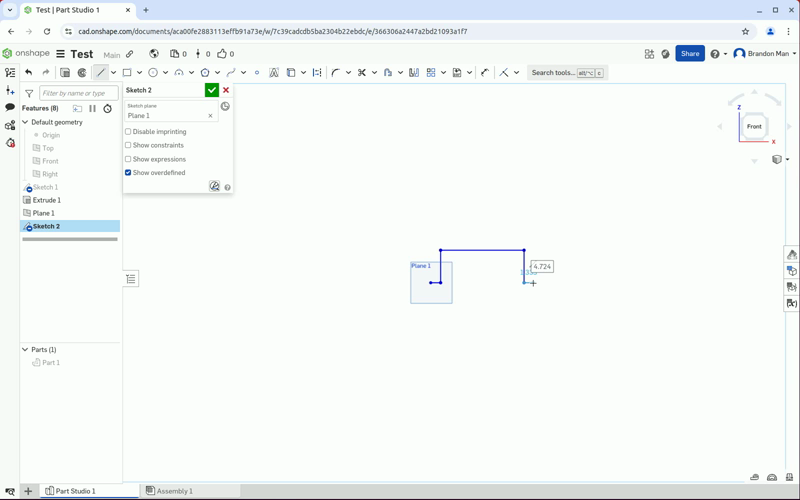
scroll(6)
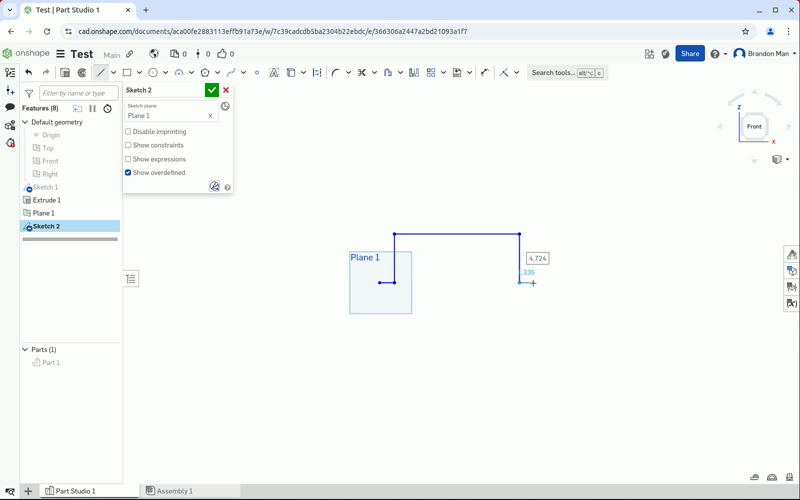
scroll(6)
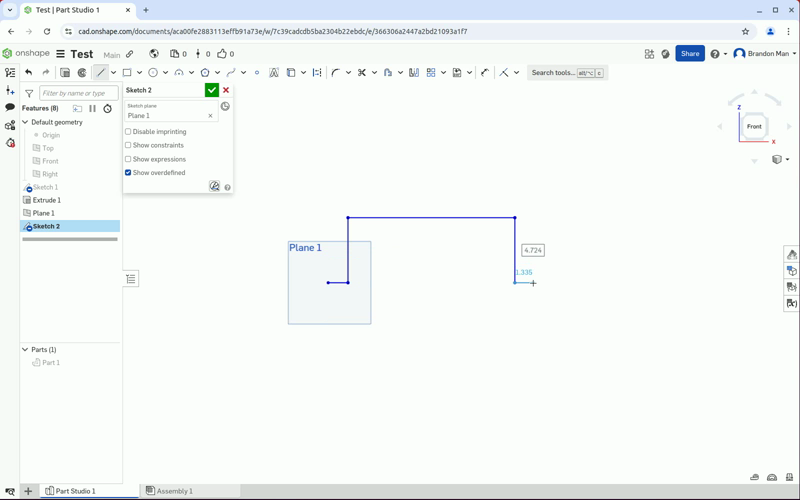
scroll(6)
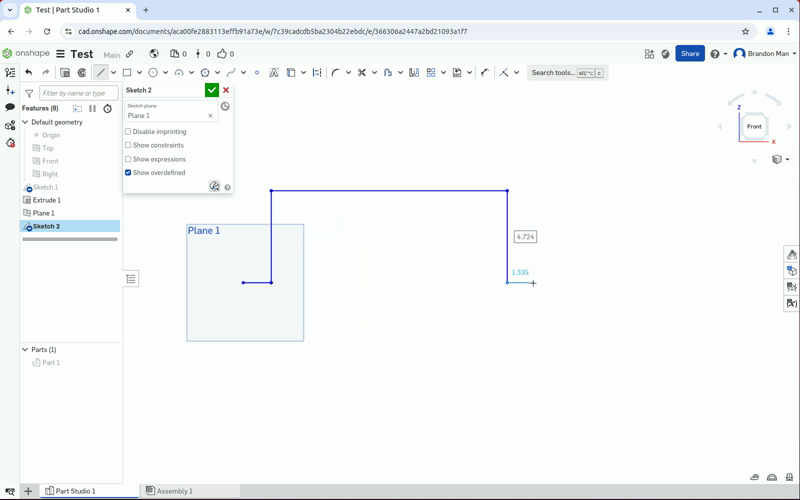
scroll(6)
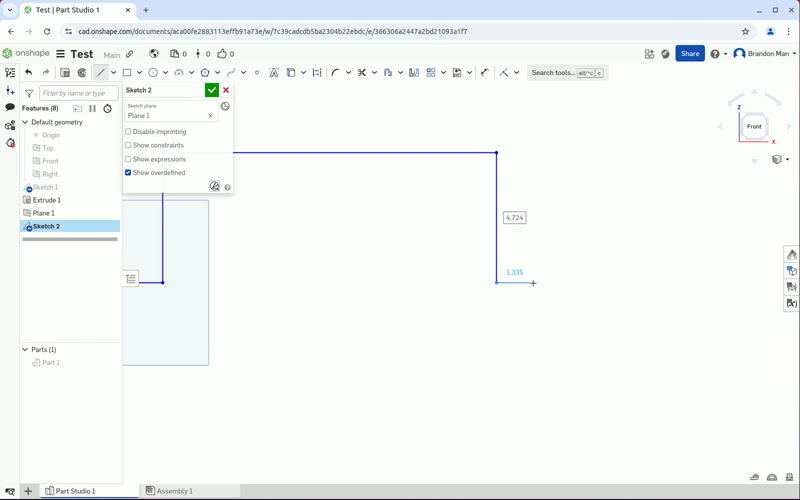
scroll(6)
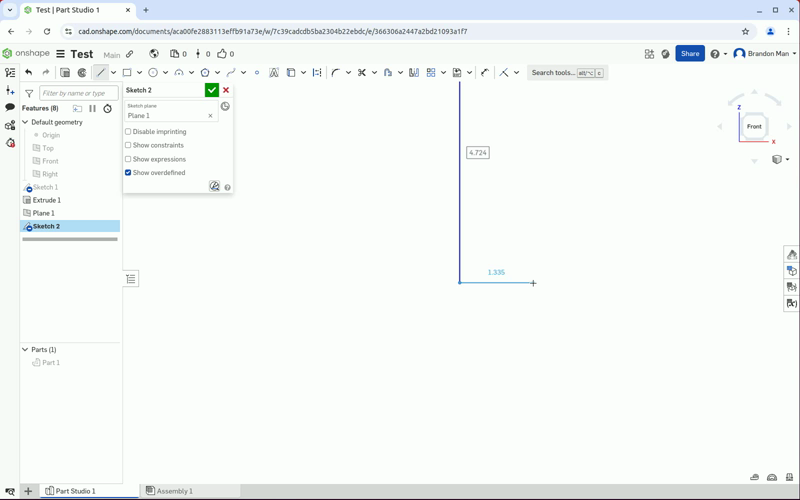
click(533, 282)
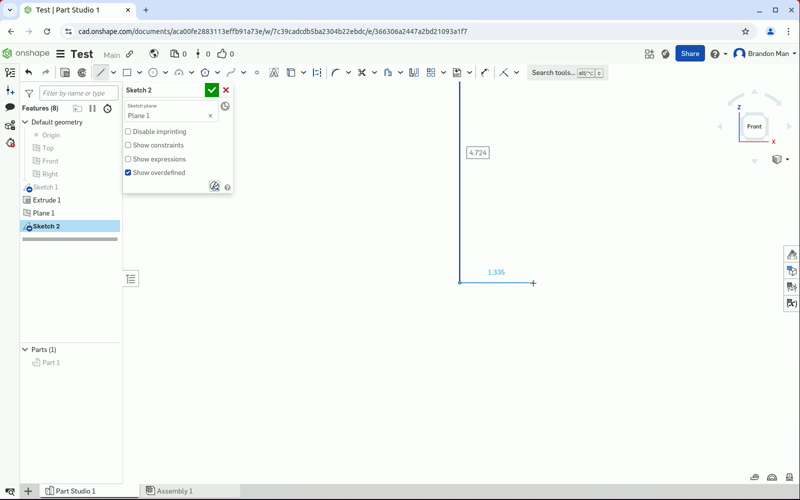
scroll(-6)
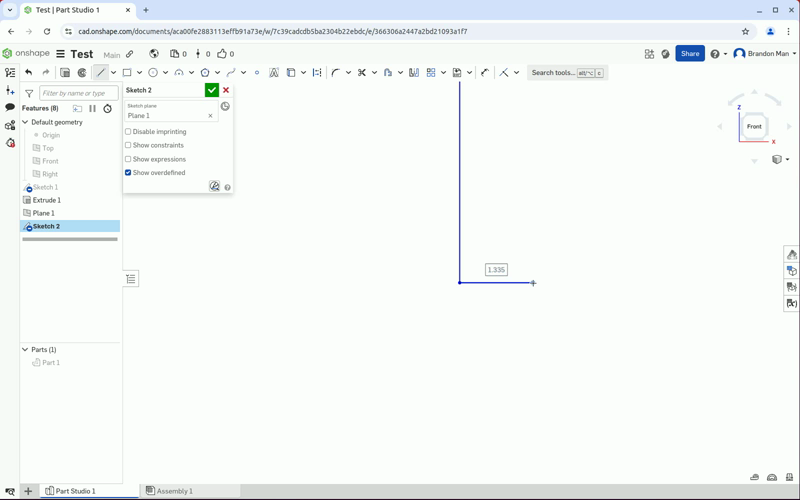
scroll(-6)
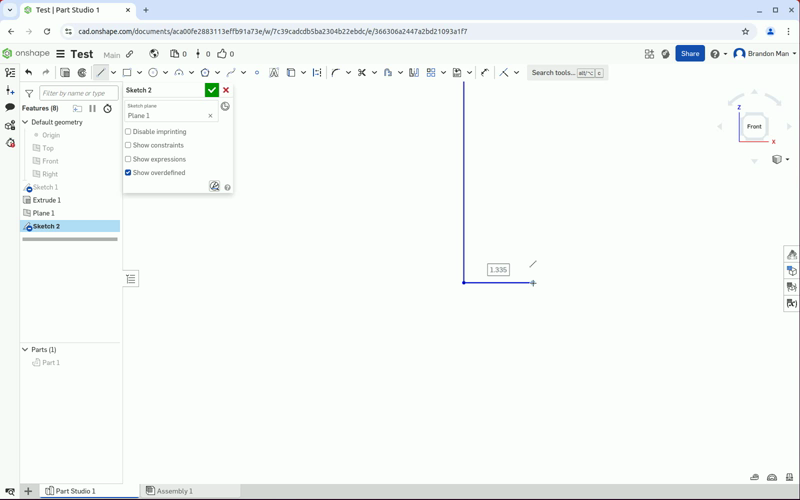
scroll(-6)
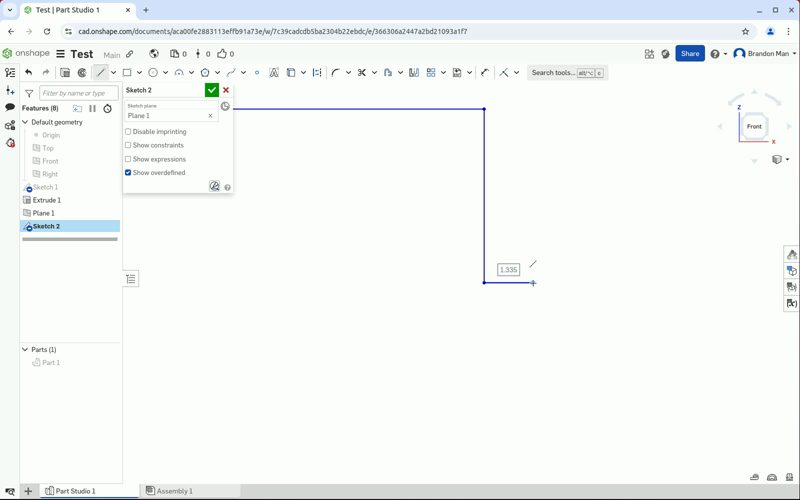
scroll(-6)
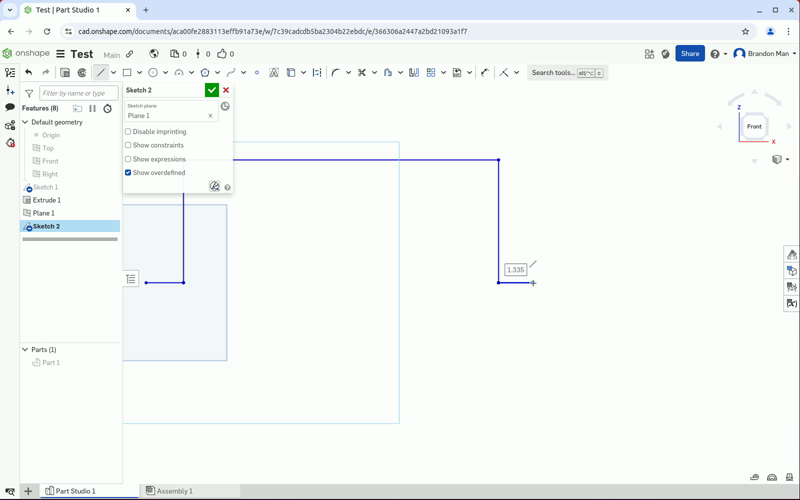
scroll(-6)
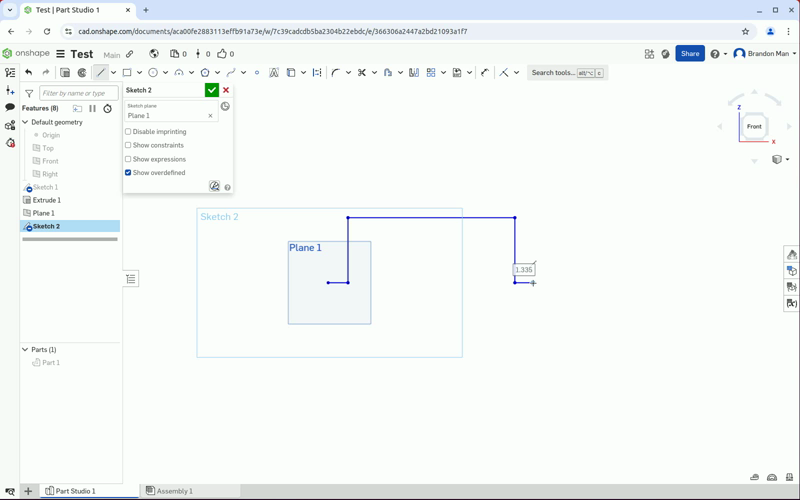
scroll(-6)
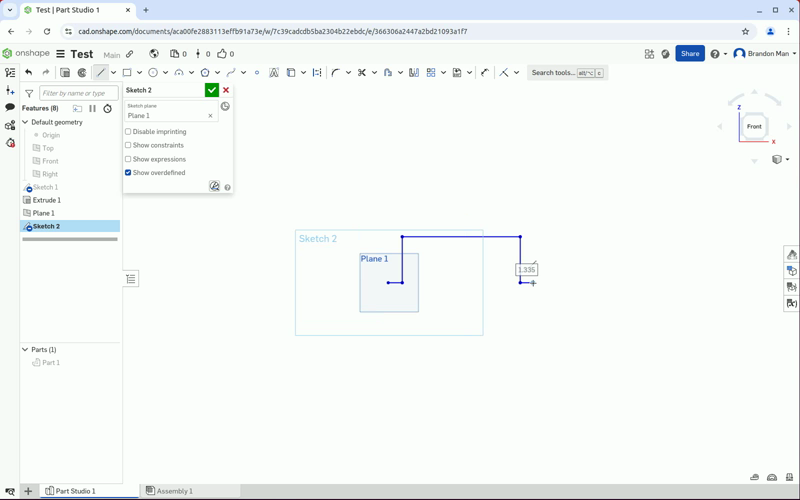
scroll(-6)
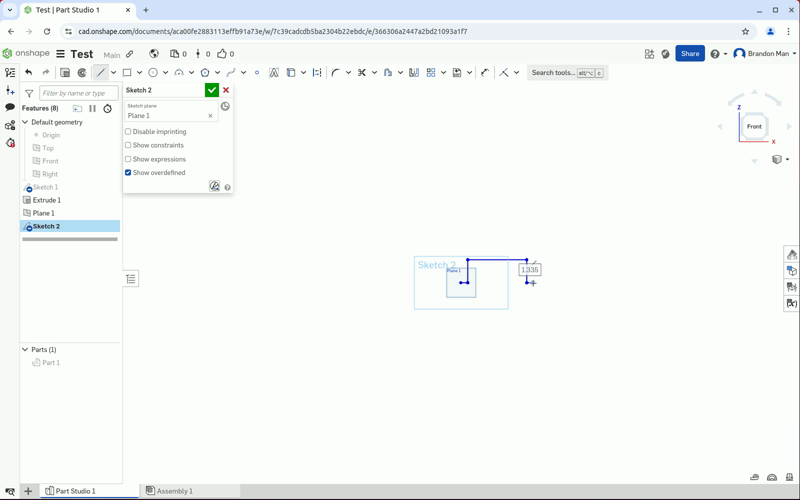
key_up(shift)
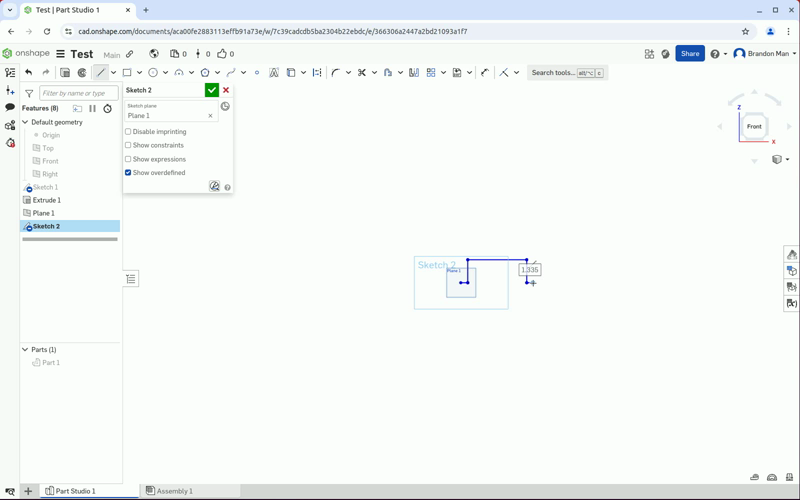
key_down(shift)
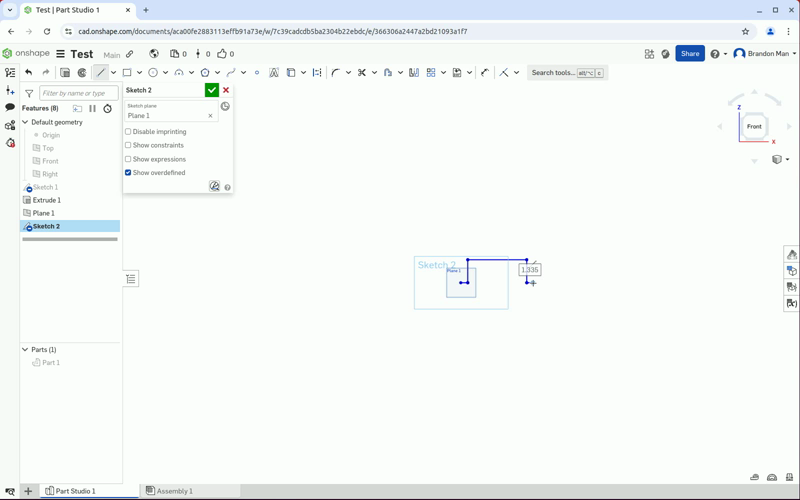
mouse_move(563, 282)
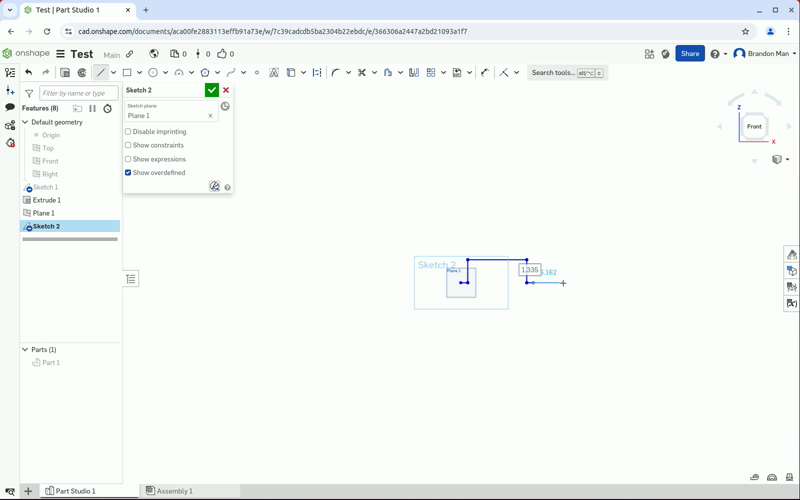
mouse_move(533, 260)
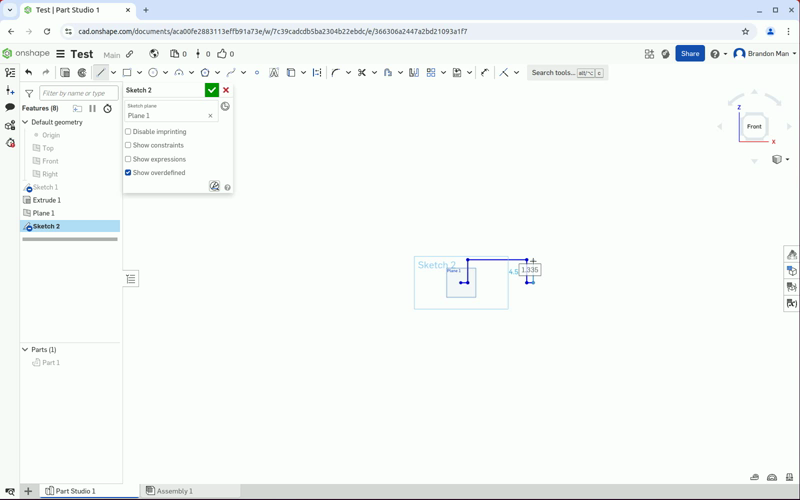
click(533, 260)
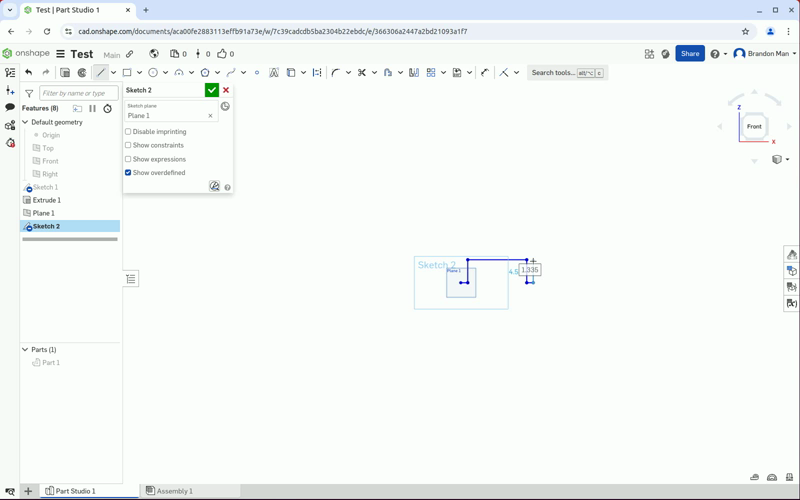
key_up(shift)
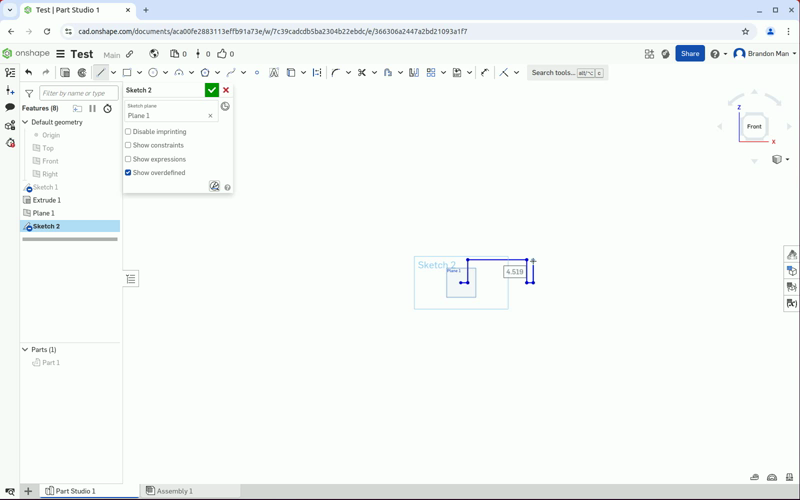
key_down(shift)
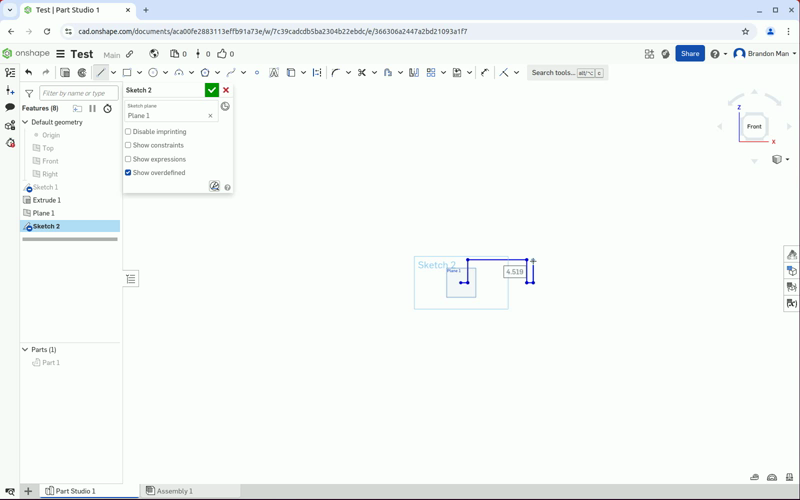
mouse_move(563, 260)
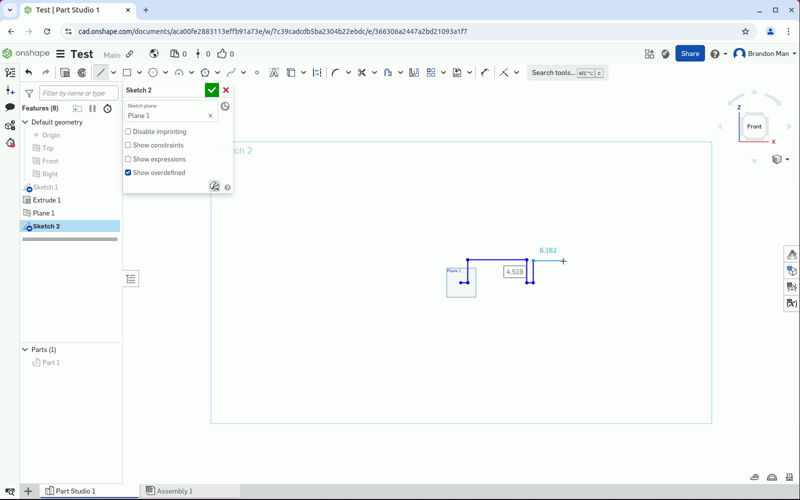
mouse_move(561, 282)
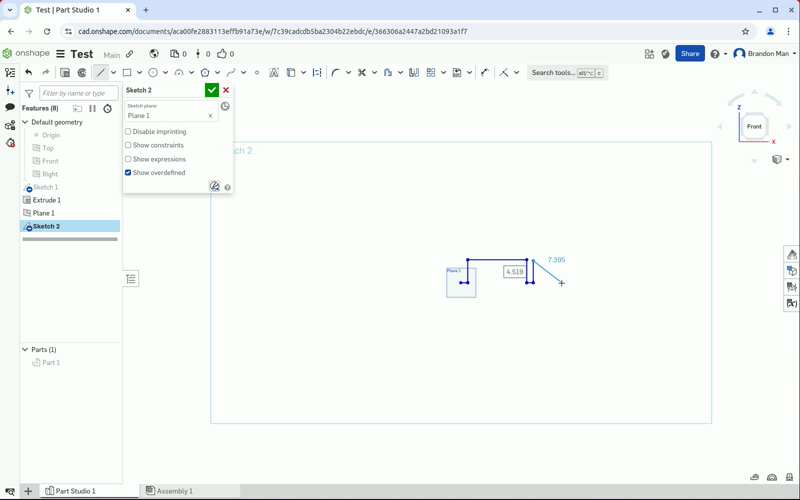
click(561, 282)
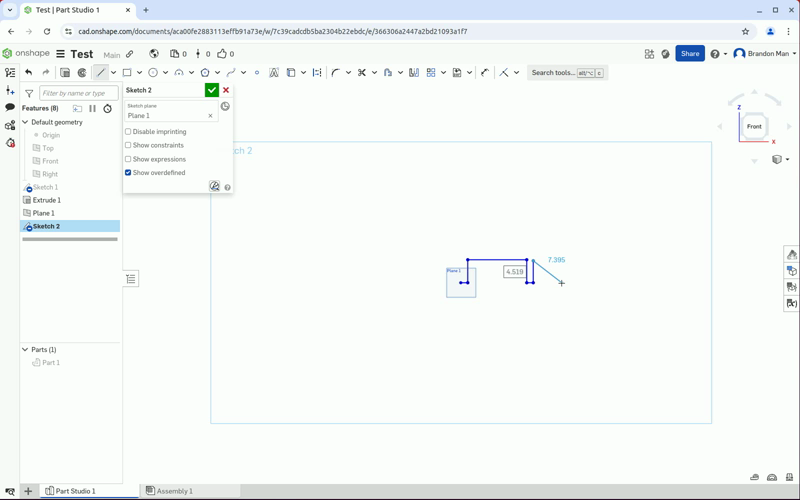
key_up(shift)
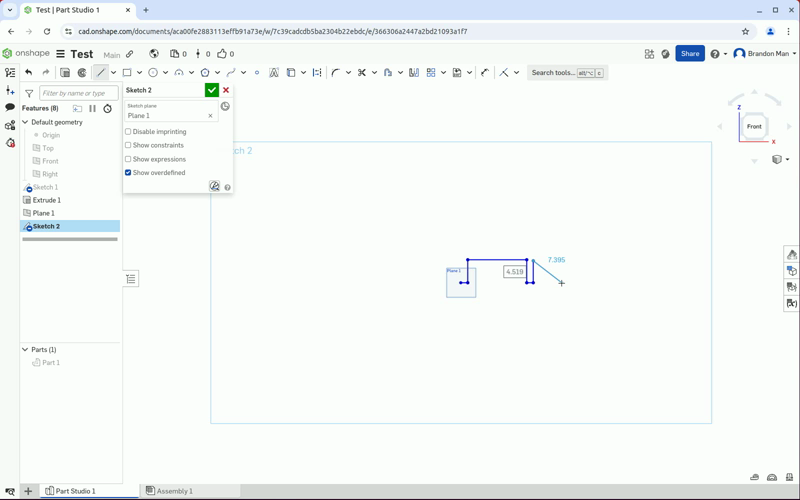
key_down(shift)
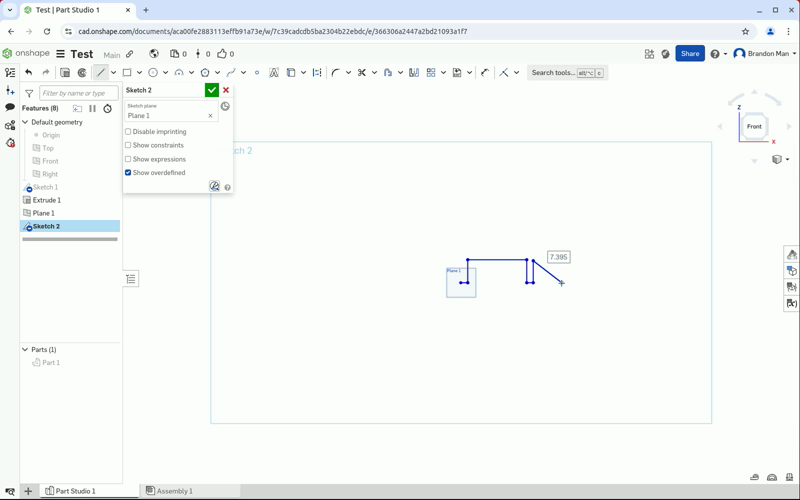
mouse_move(589, 282)
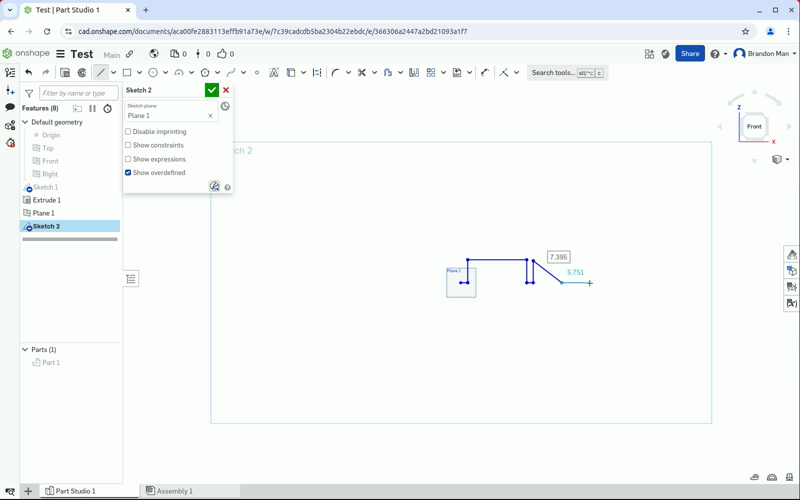
mouse_move(572, 282)
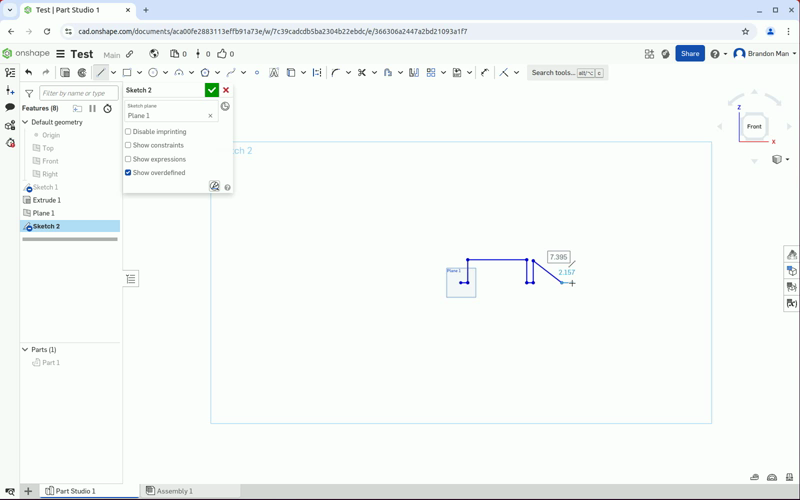
click(572, 282)
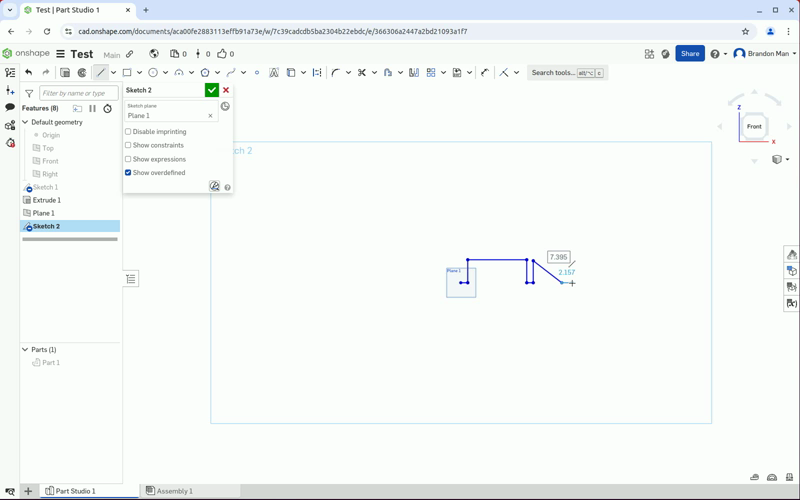
key_up(shift)
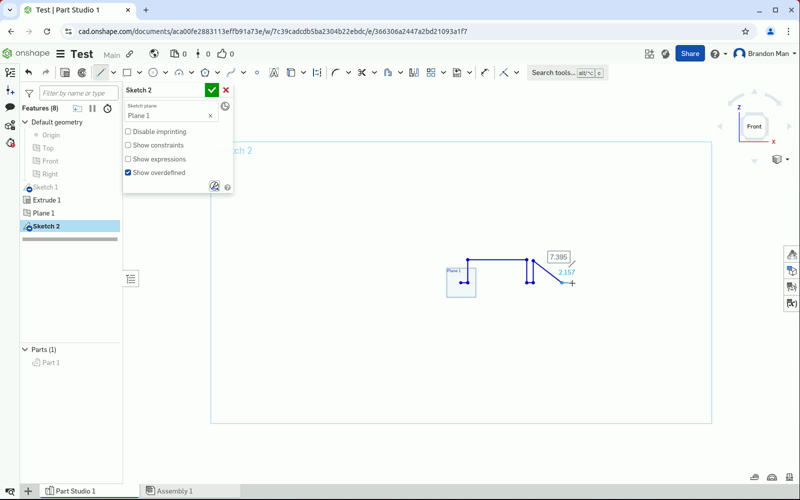
key_down(shift)
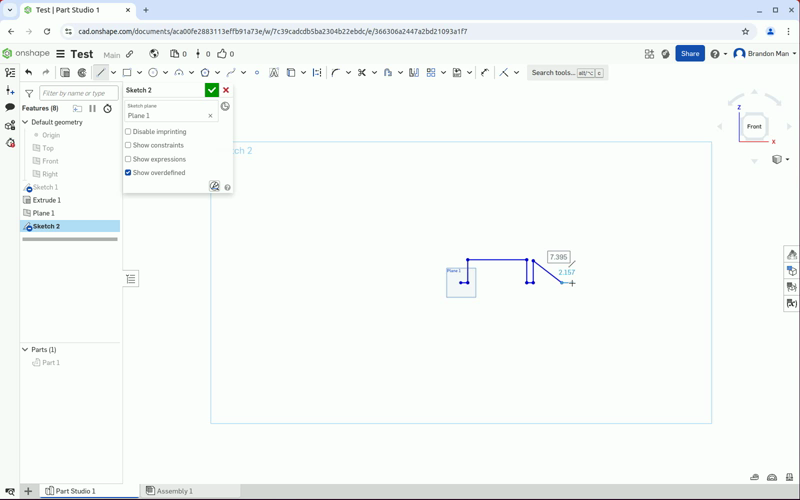
mouse_move(589, 282)
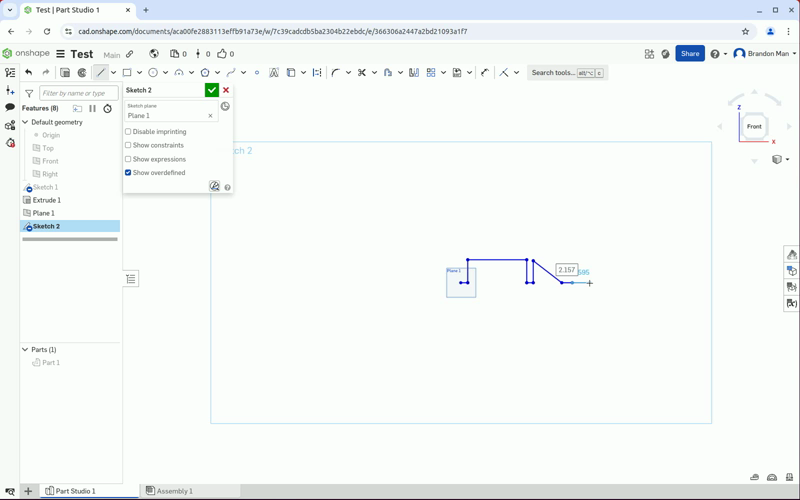
mouse_move(533, 252)
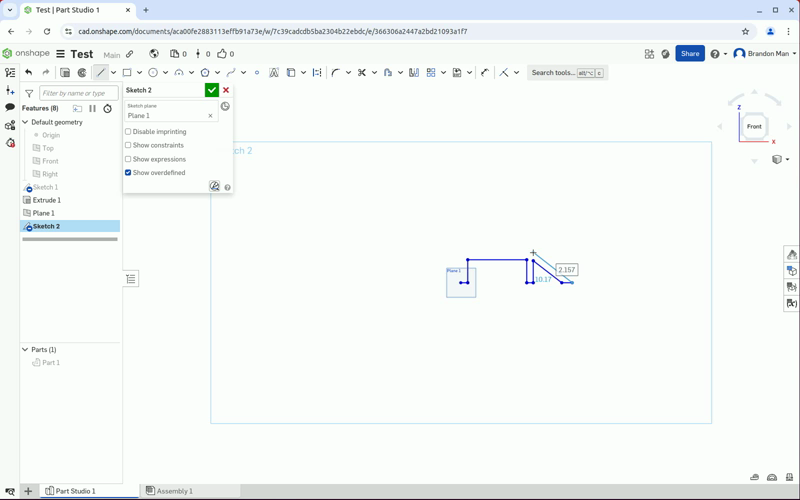
click(533, 252)
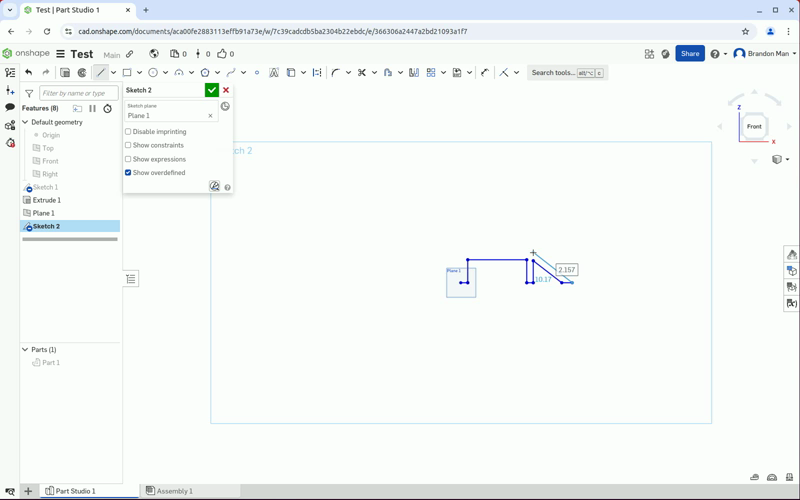
key_up(shift)
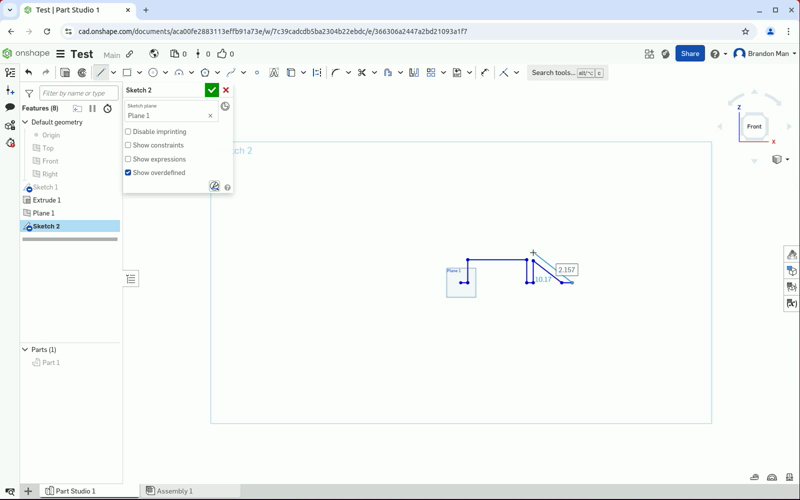
key_down(shift)
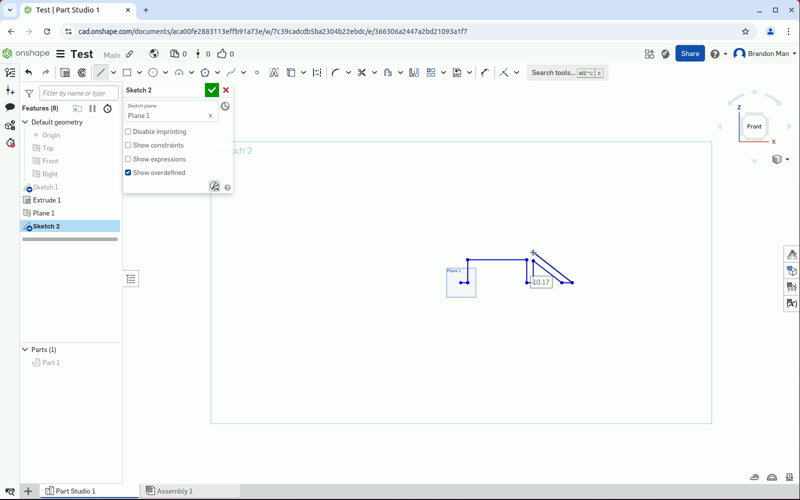
mouse_move(460, 252)
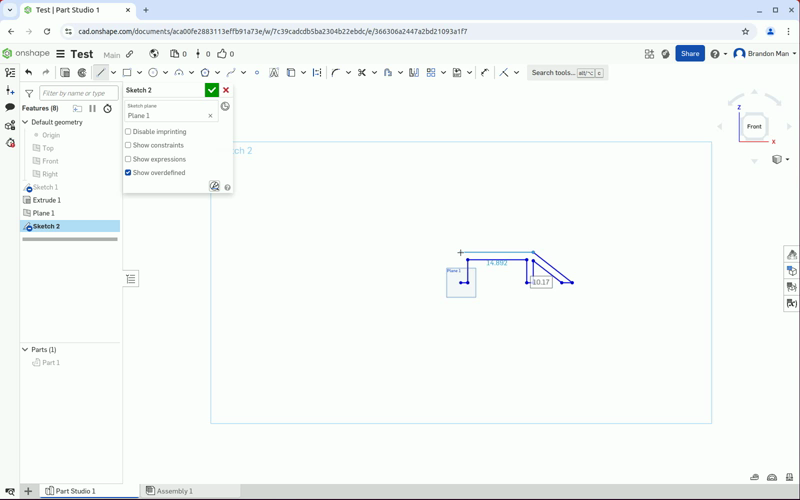
click(460, 252)
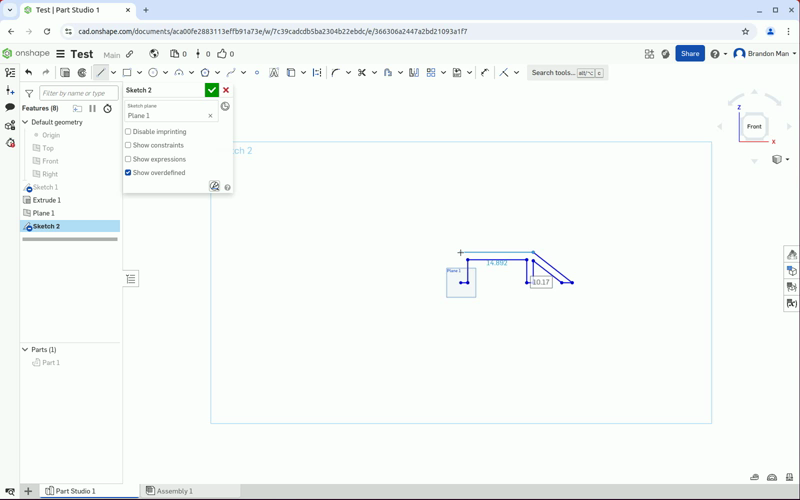
key_up(shift)
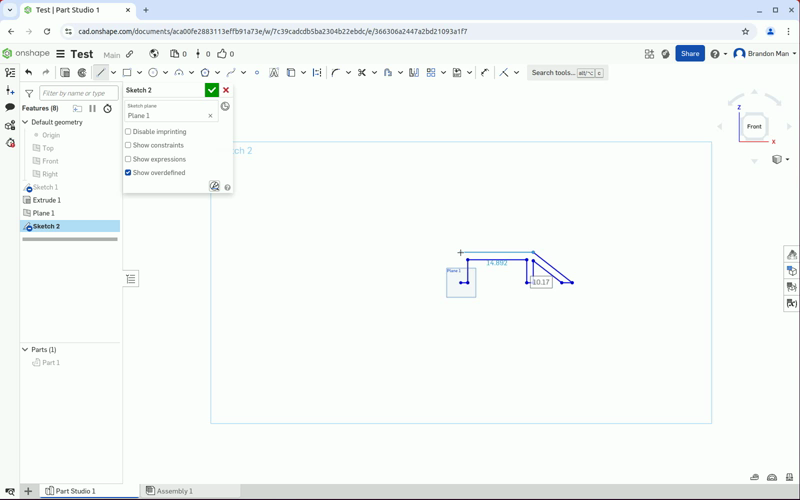
mouse_move(490, 252)
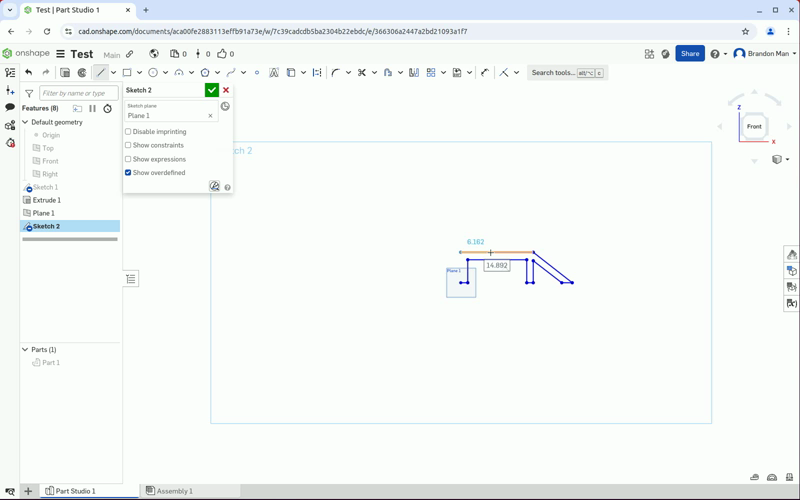
key_down(shift)
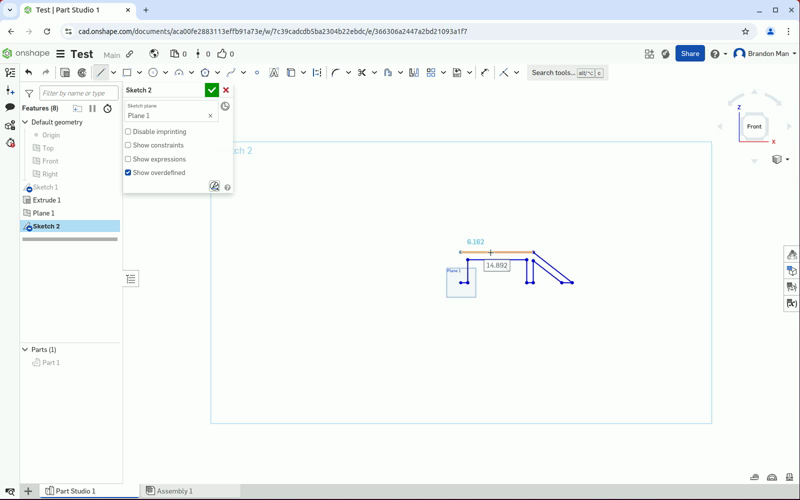
mouse_move(460, 282)
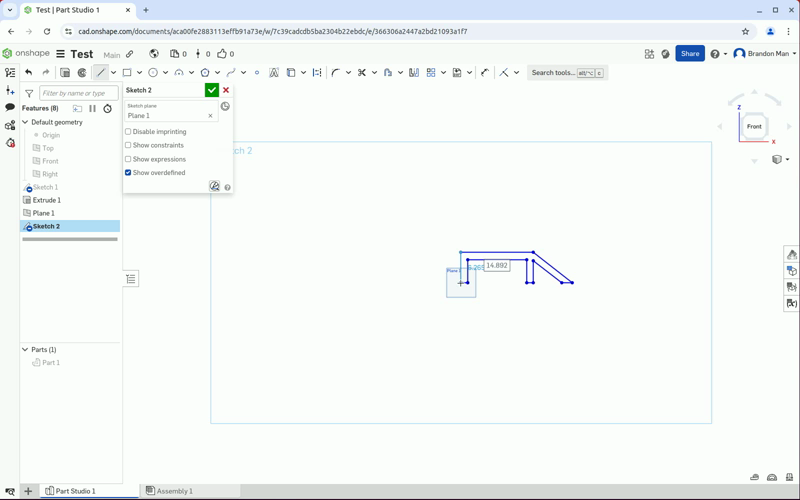
key_up(shift)
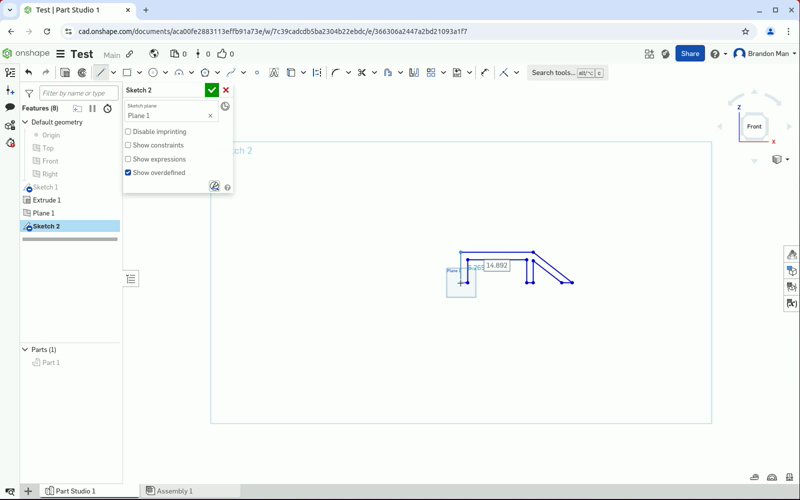
click(460, 282)
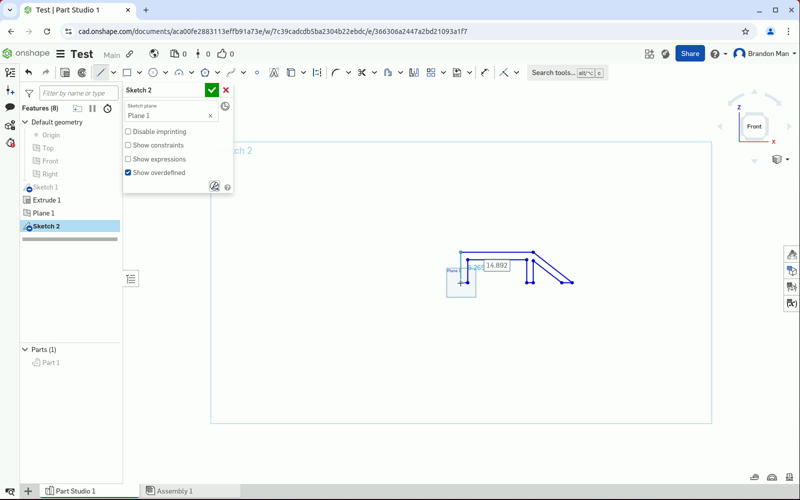
key(esc)
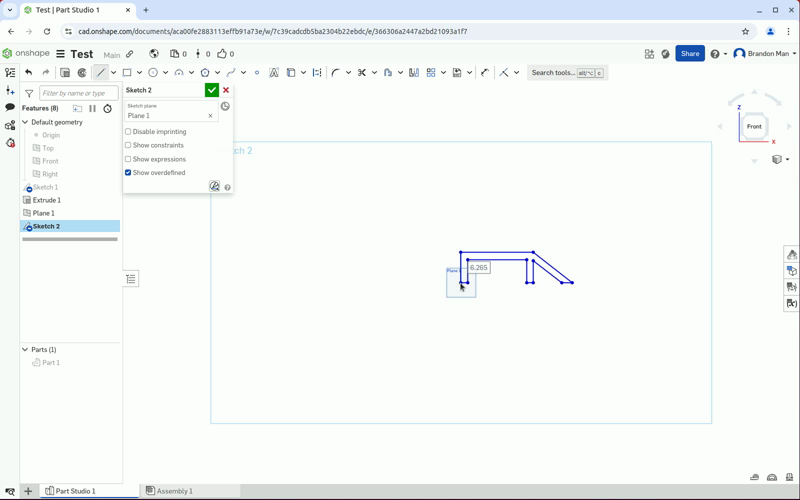
mouse_move(532, 279)
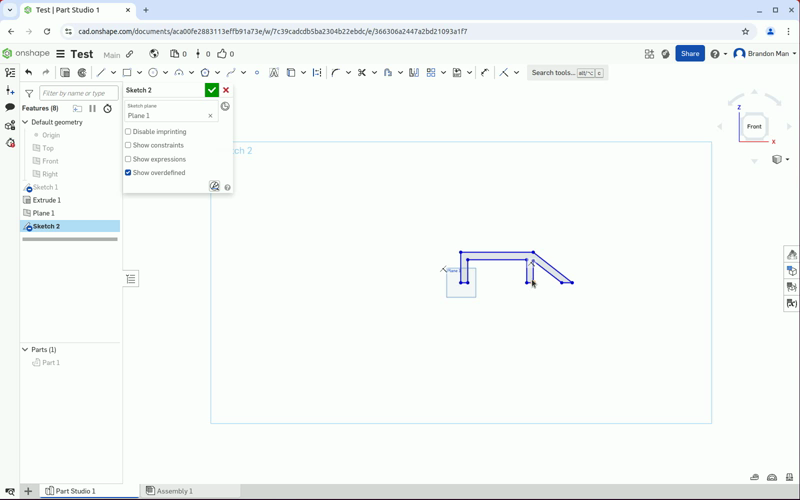
scroll(6)
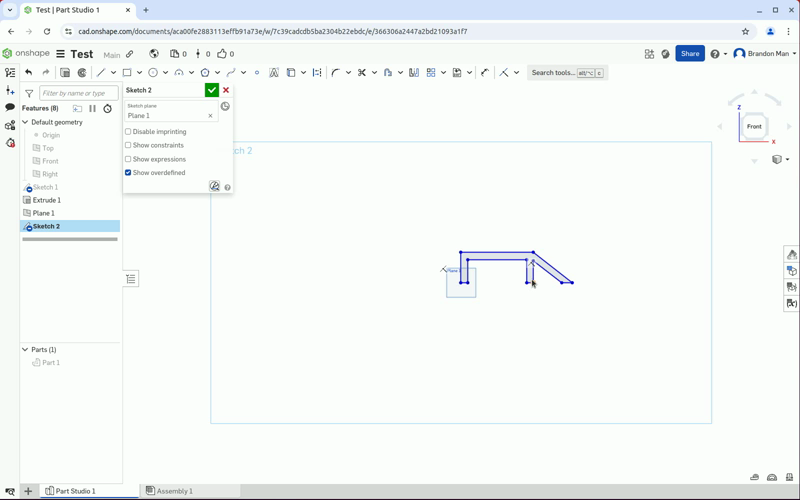
scroll(6)
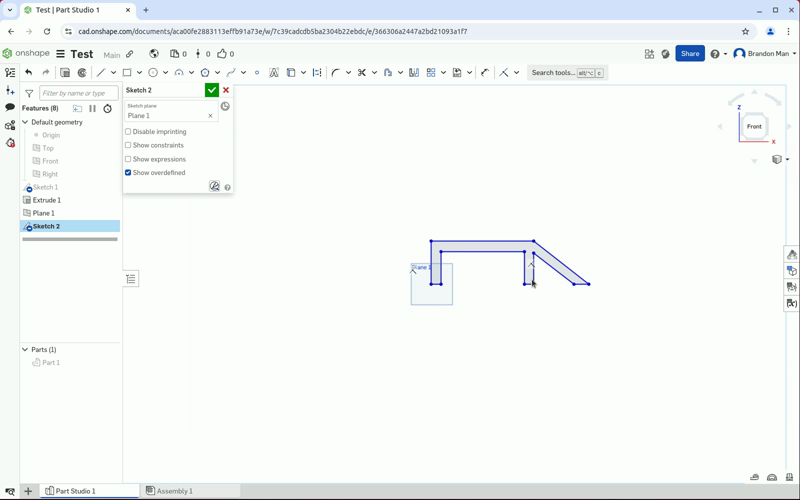
scroll(6)
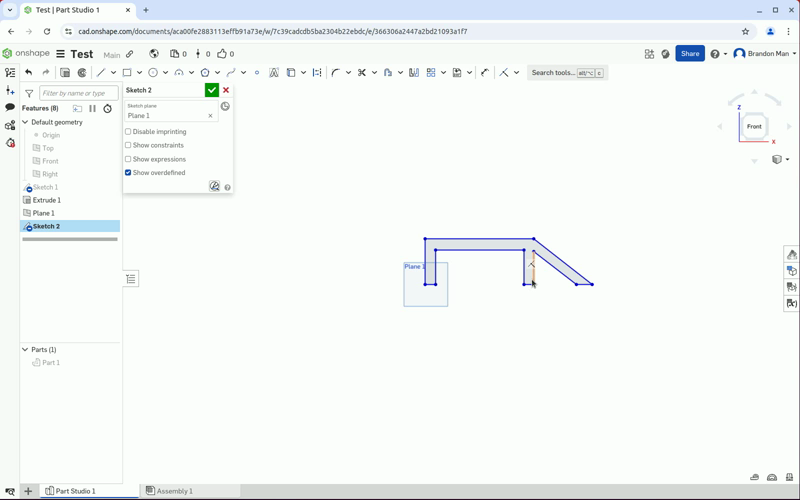
scroll(6)
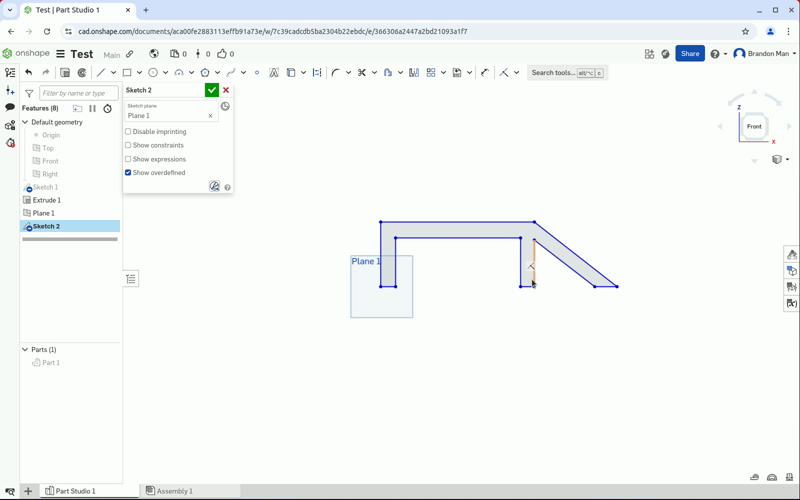
scroll(6)
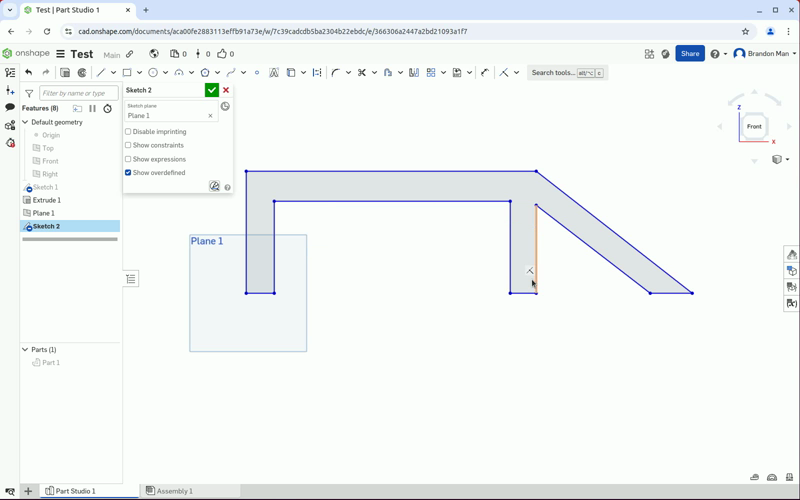
scroll(6)
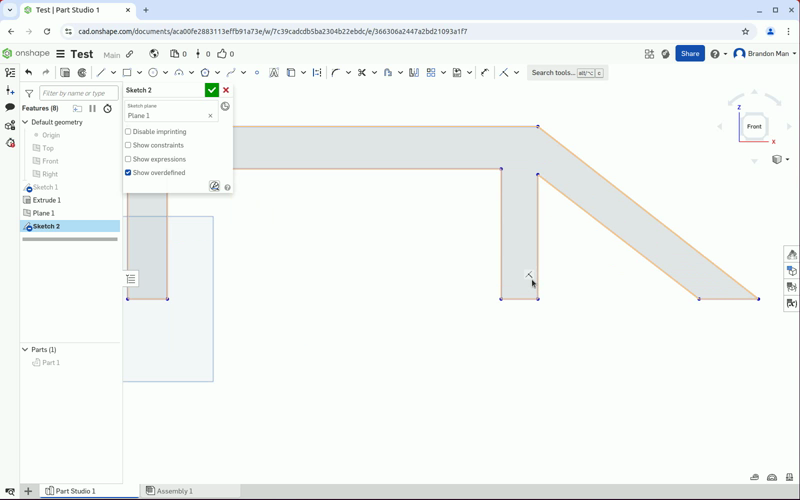
scroll(6)
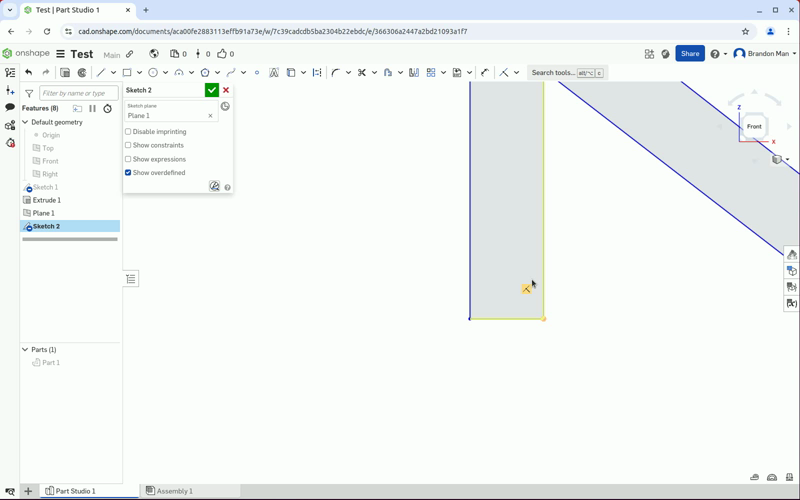
click(532, 279)
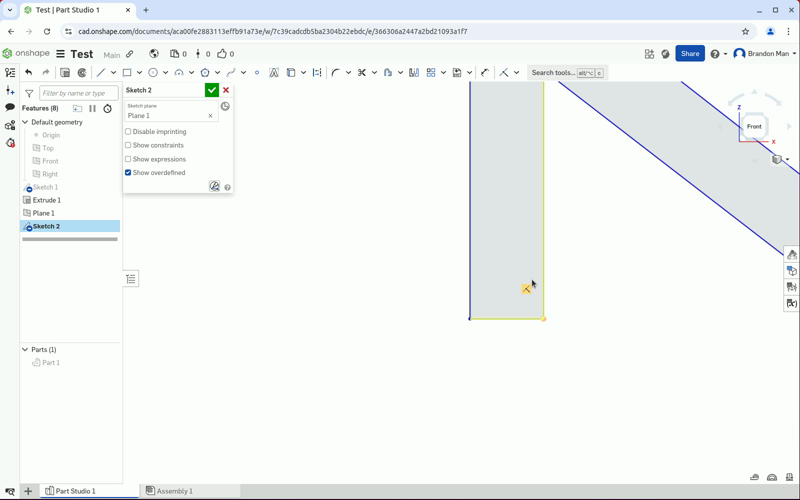
scroll(-6)
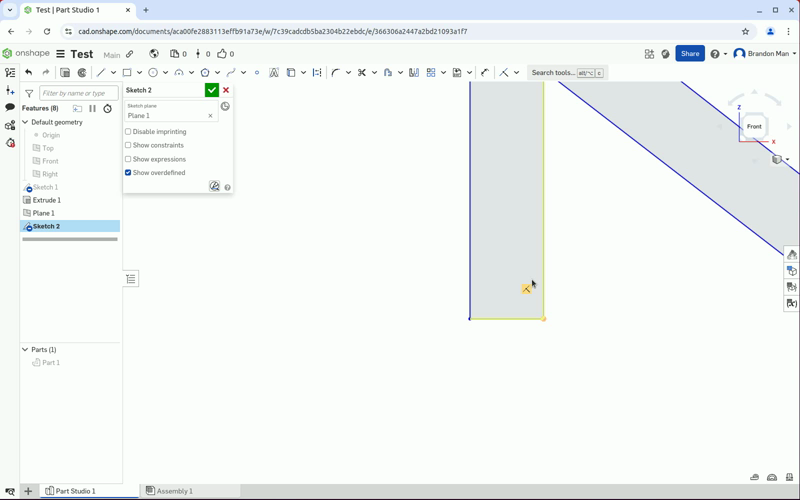
scroll(-6)
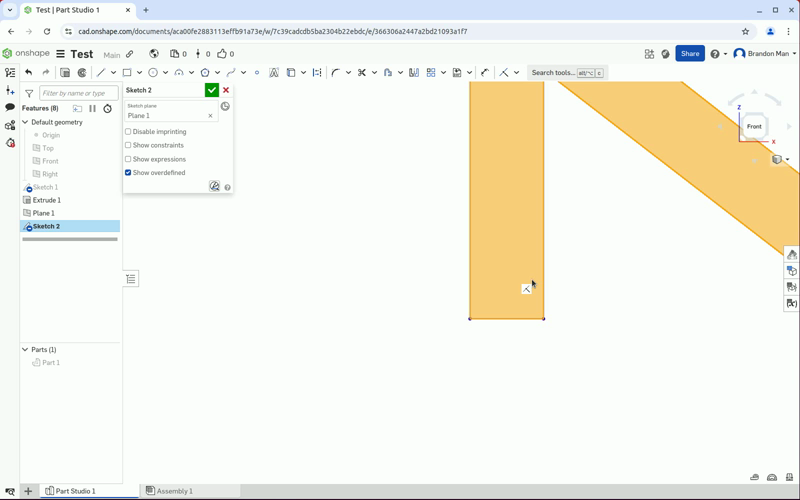
scroll(-6)
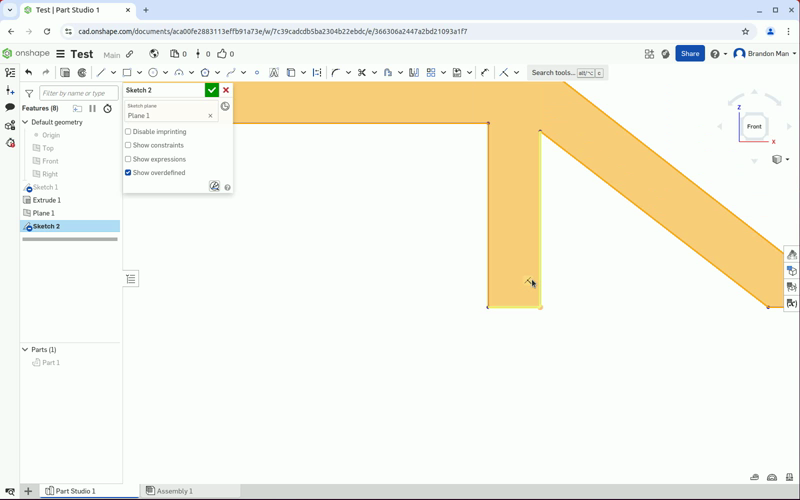
scroll(-6)
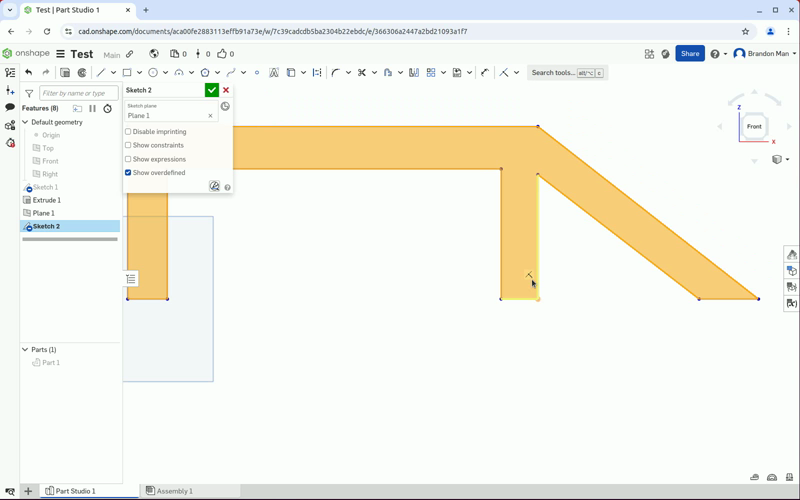
scroll(-6)
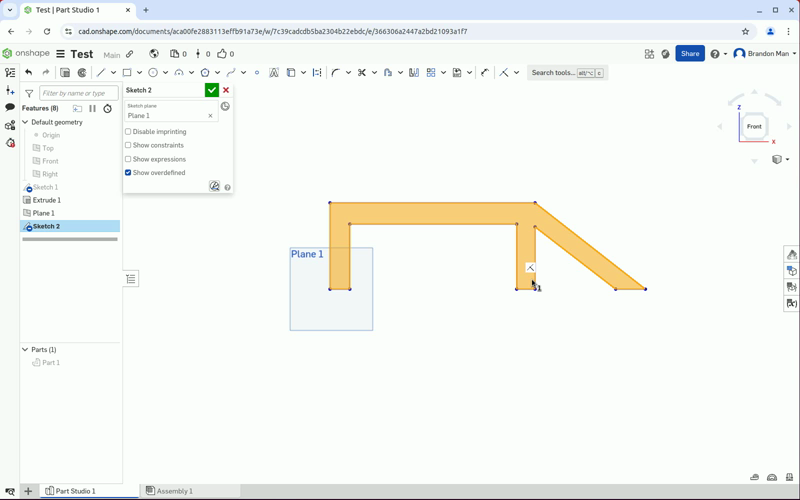
scroll(-6)
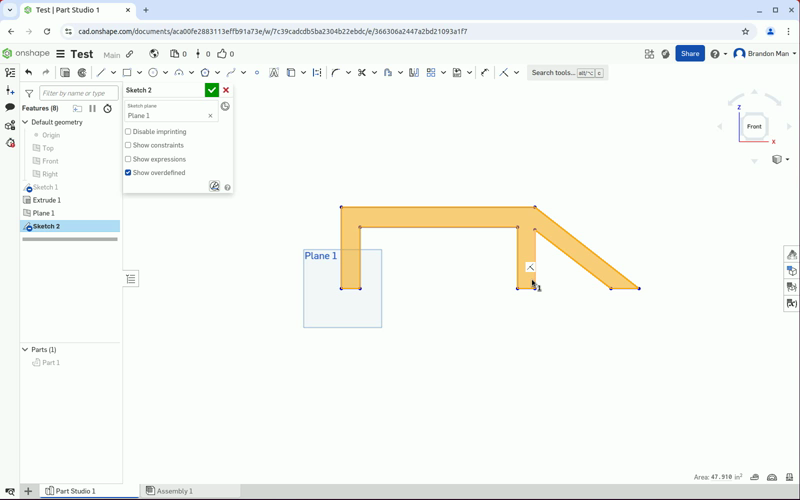
scroll(-6)
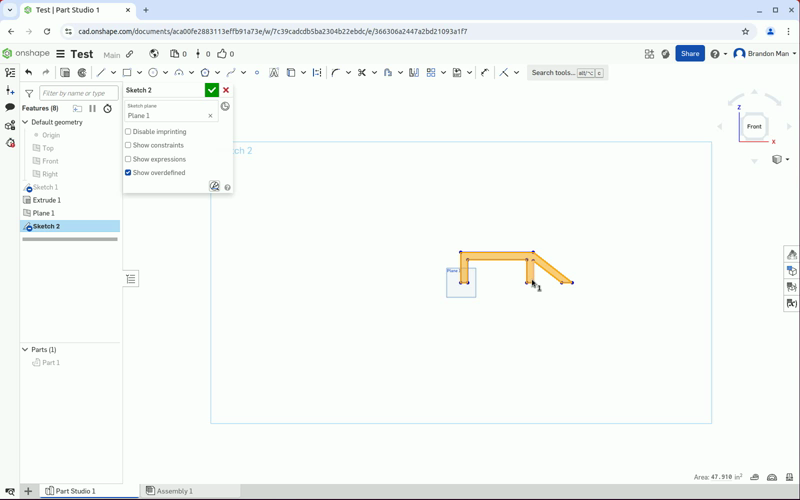
mouse_move(73, 352)
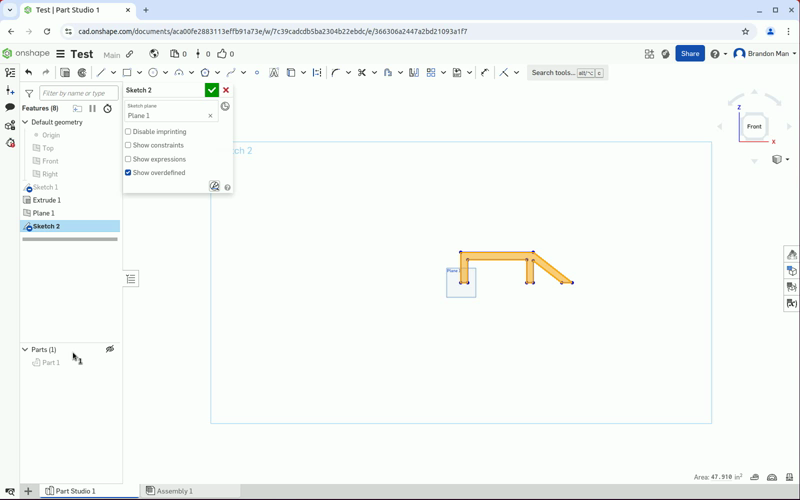
key(shift+y)
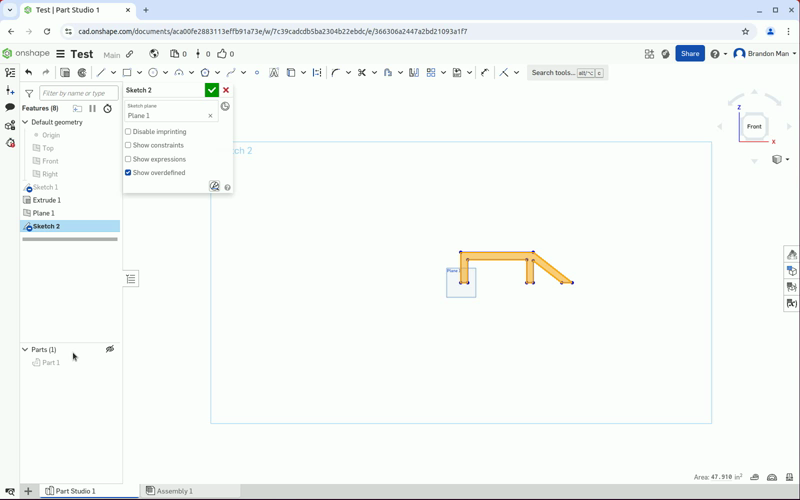
key(shift+e)
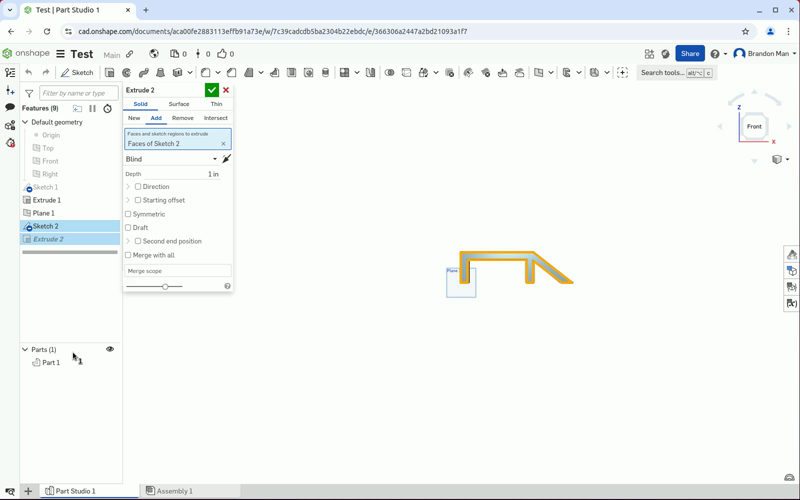
mouse_move(143, 106)
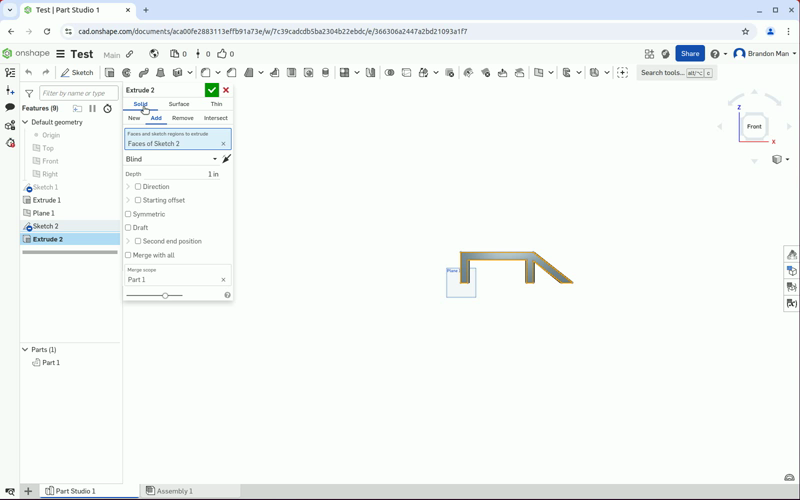
click(143, 106)
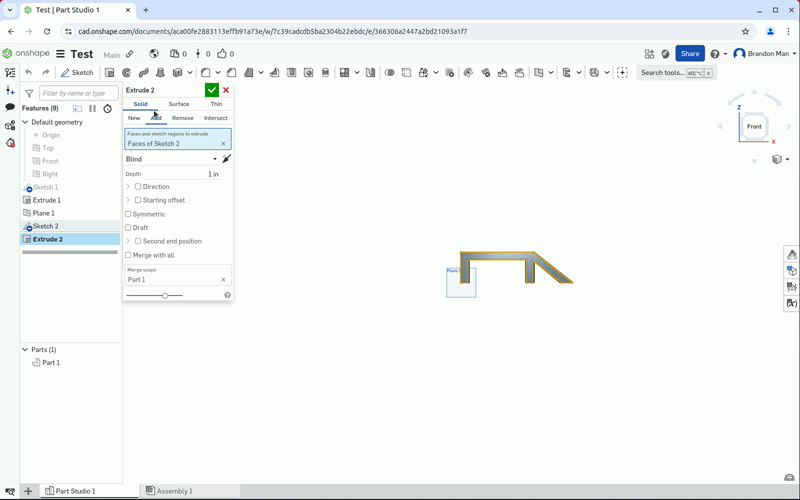
mouse_move(186, 120)
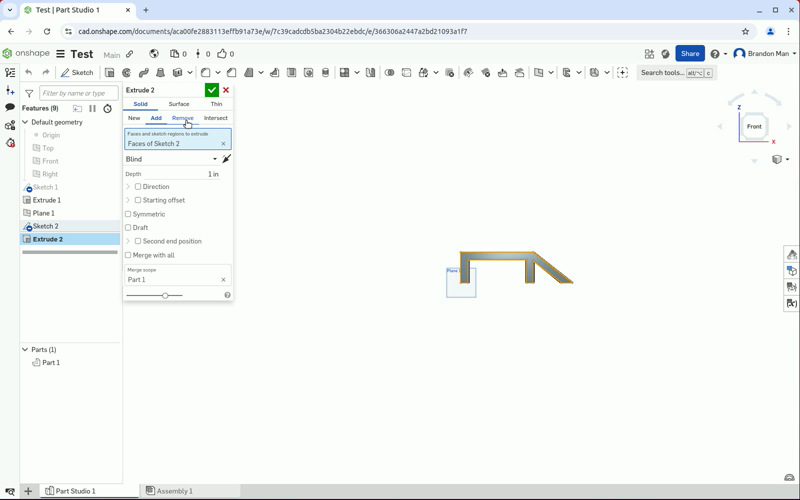
click(186, 120)
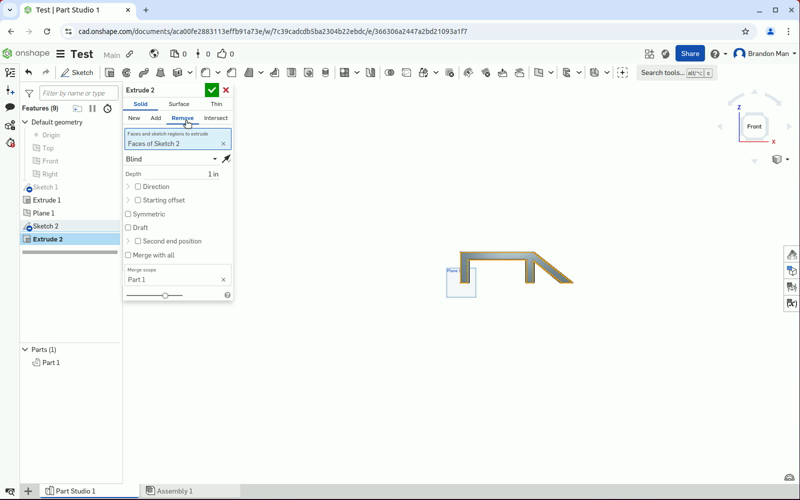
key(tab, 4)
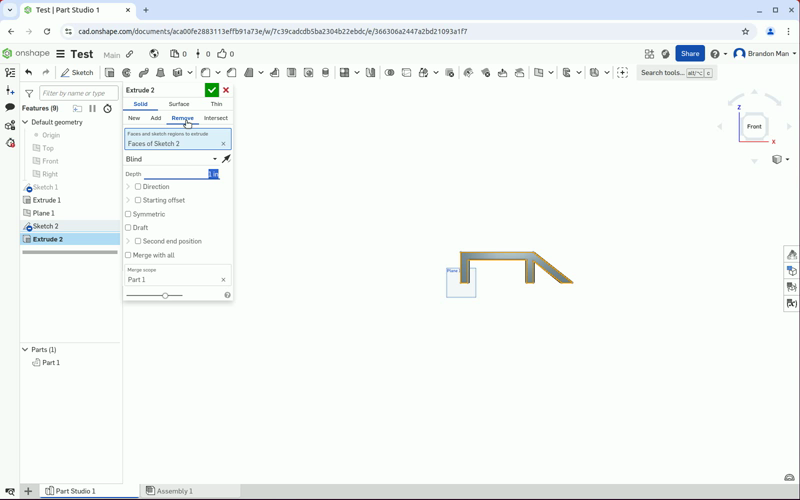
text(0.722)
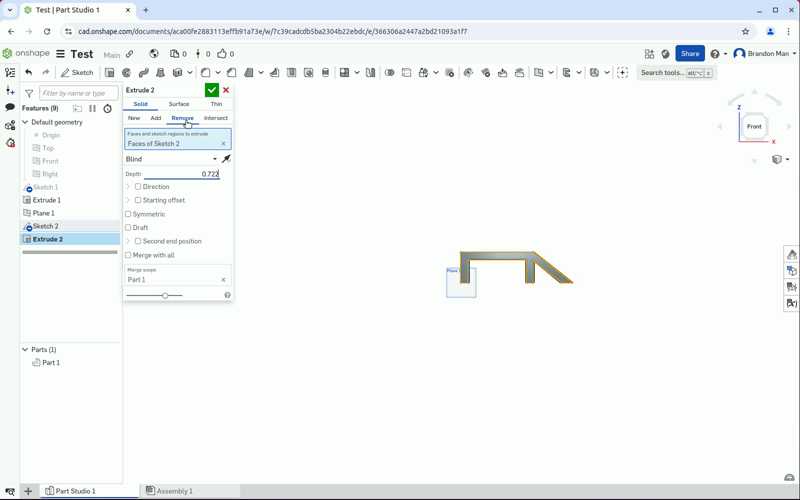
key(tab, 6)
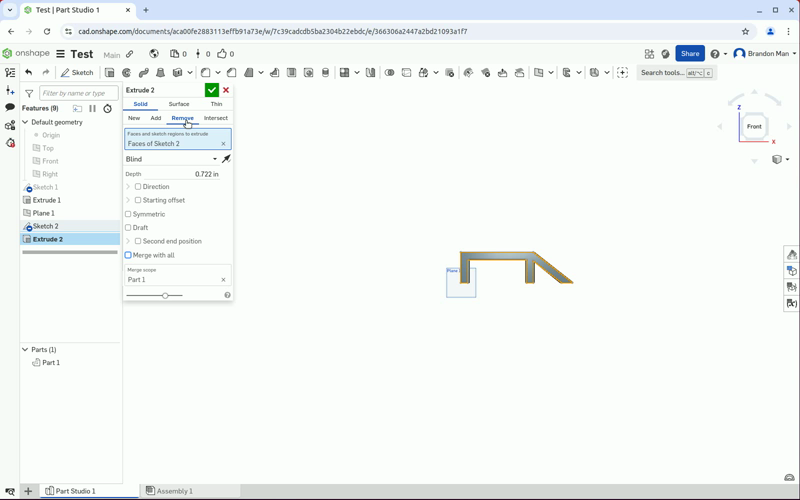
key(space)
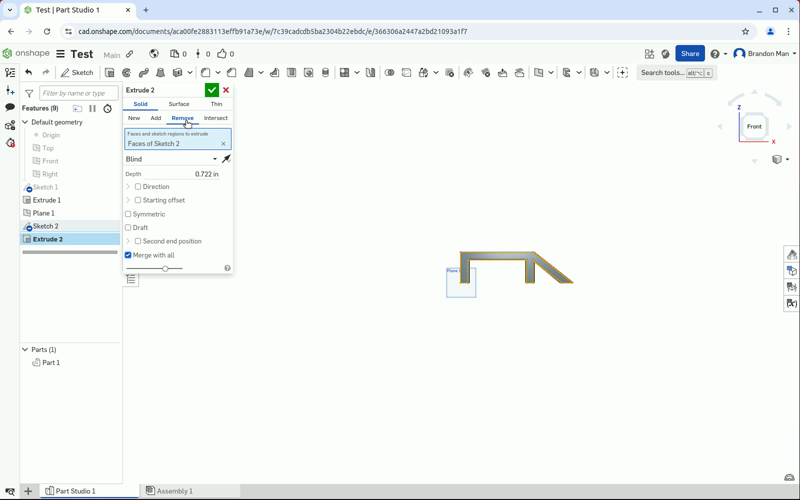
key(enter)
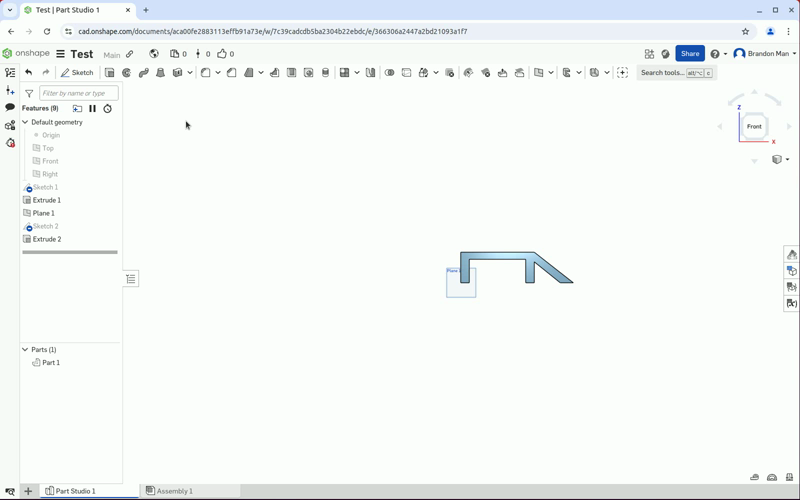
key(shift+h)
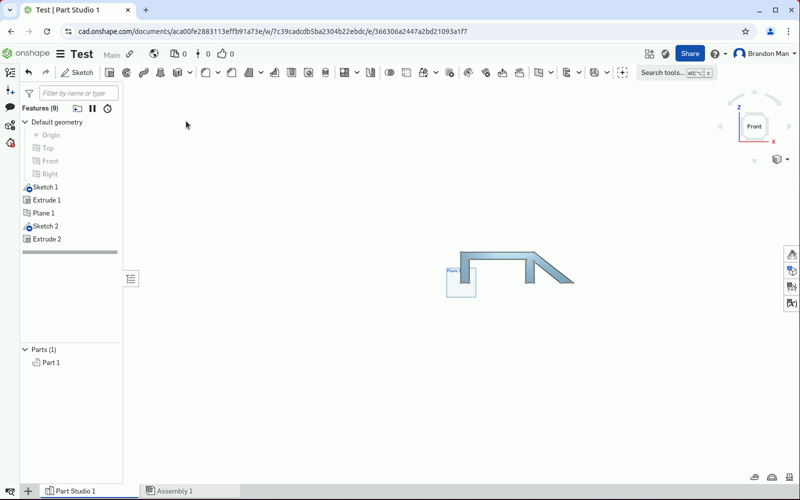
key(shift+h)
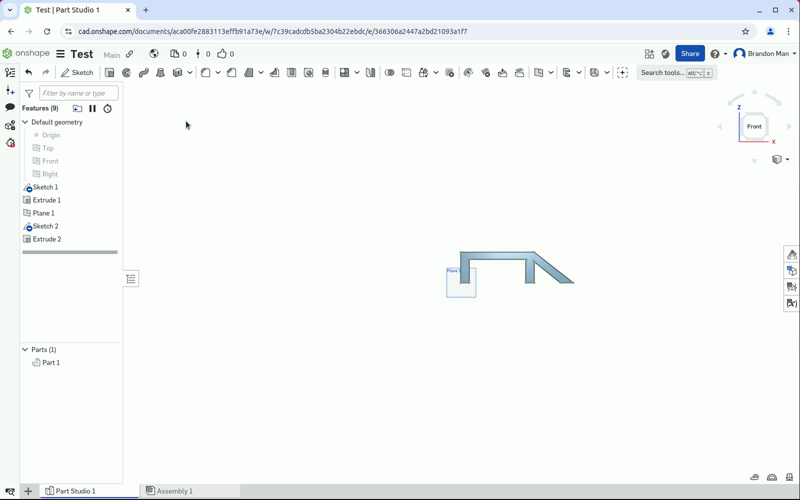
key(shift+7)
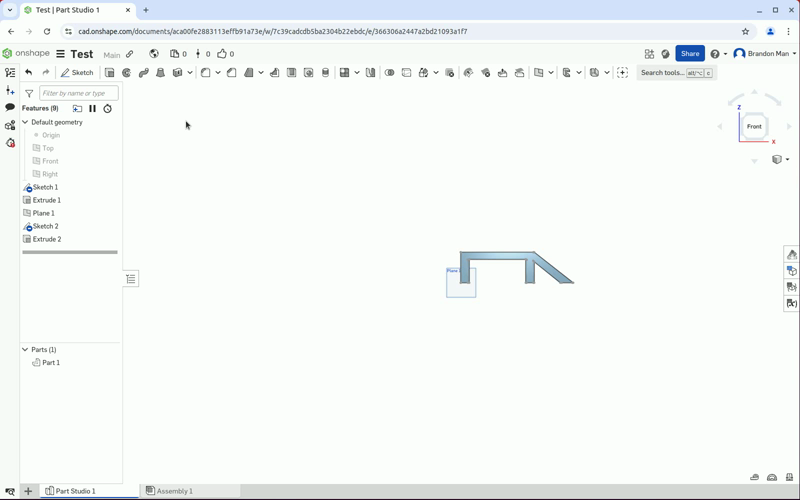
key(left, 2)
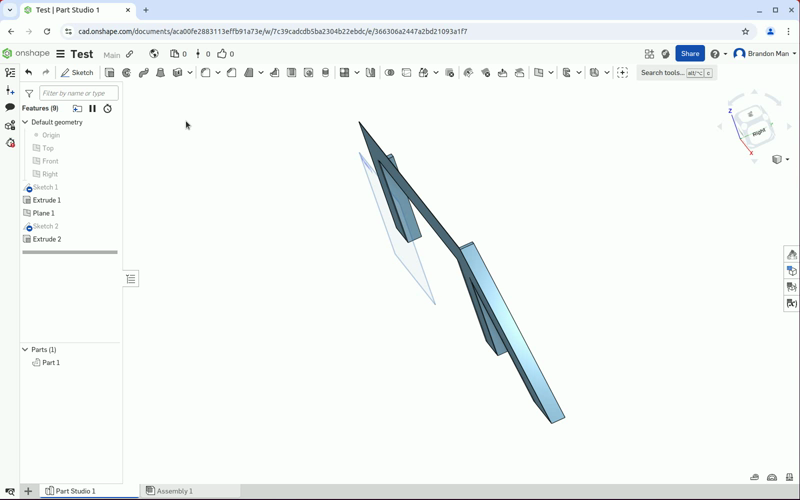
key(down, 2)
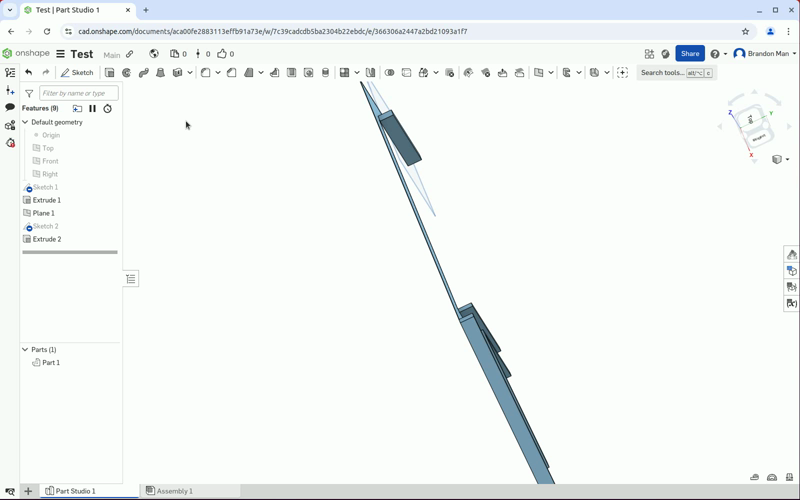
key(up, 2)
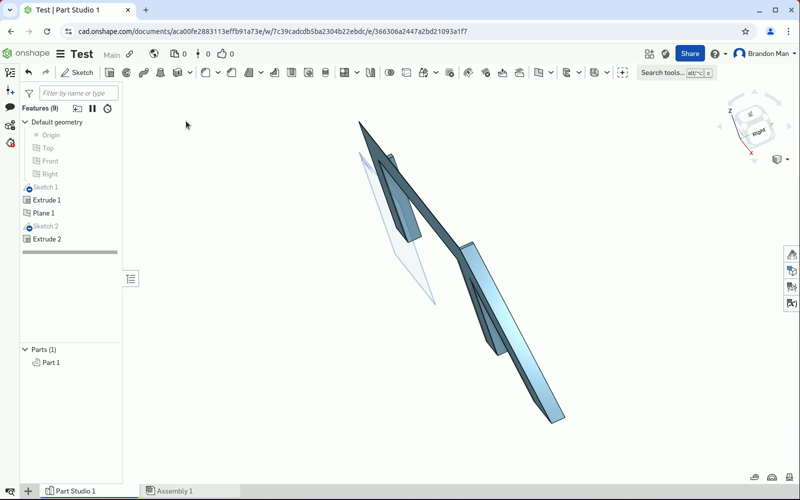
key(right, 2)
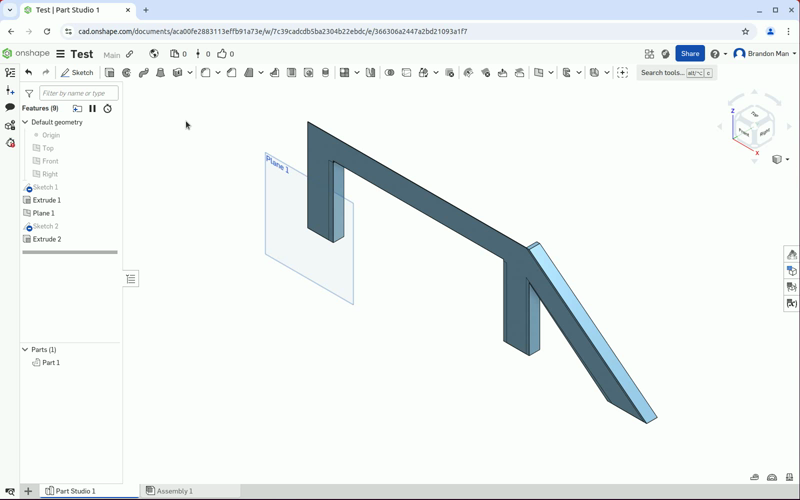
mouse_move(73, 189)
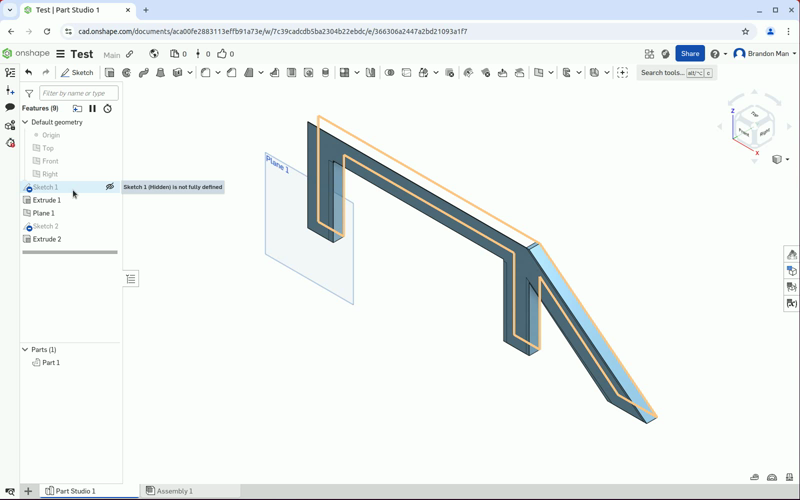
click(73, 189)